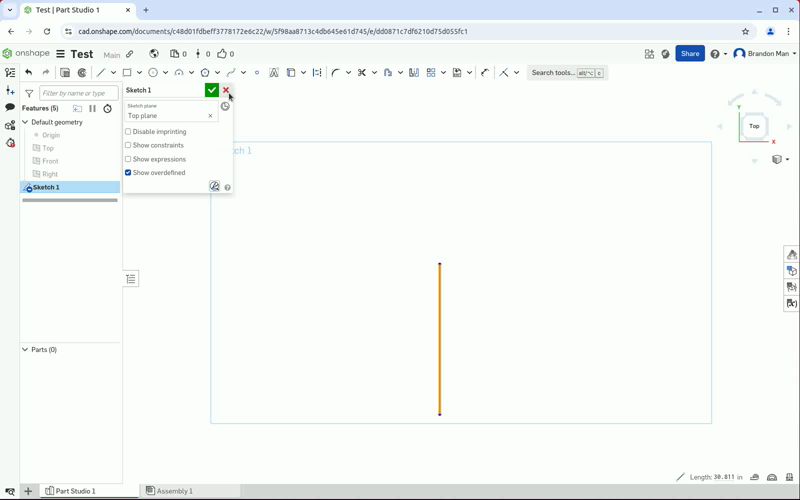
key(shift+h)
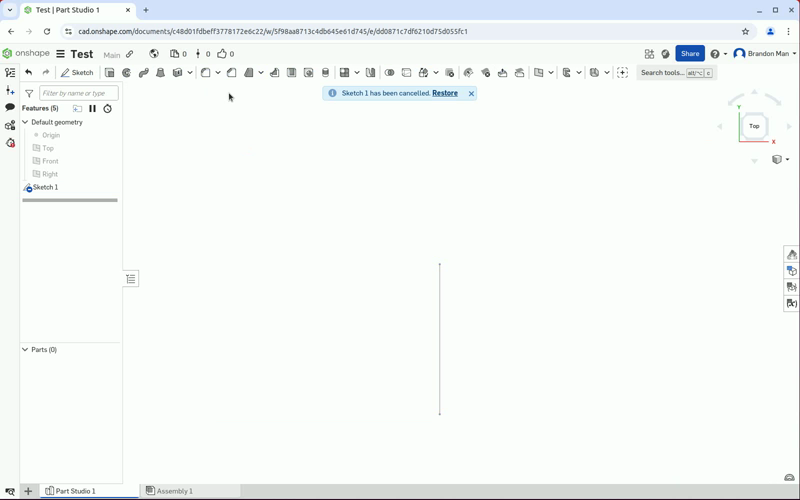
key(shift+s)
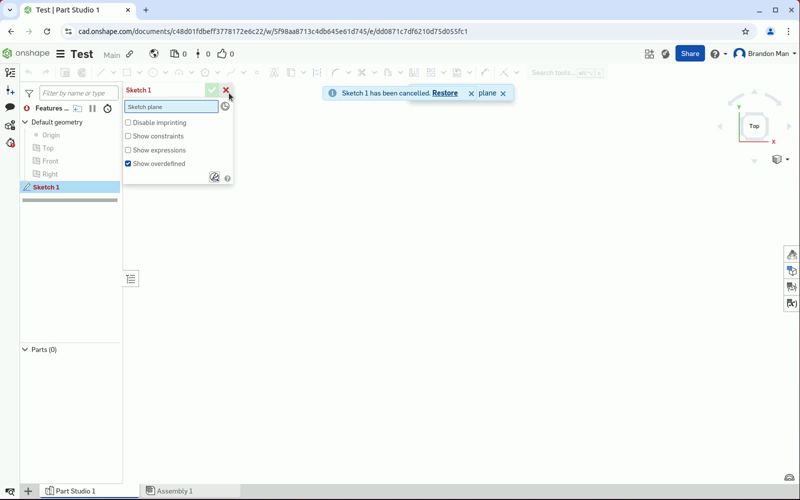
mouse_move(73, 150)
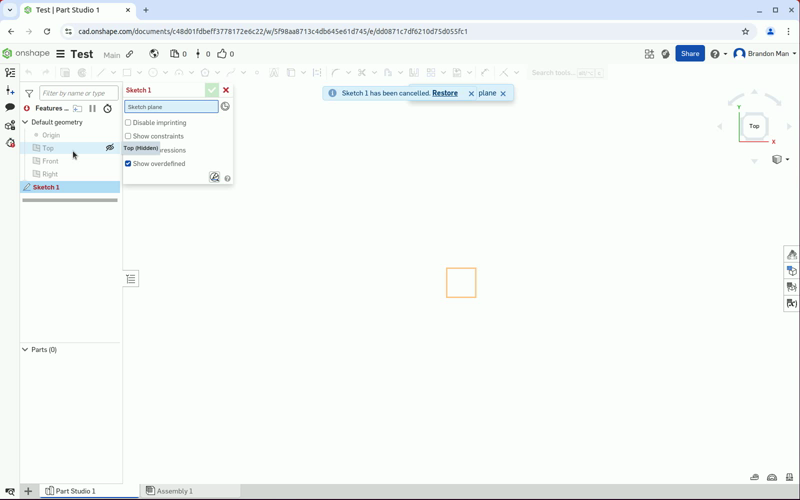
click(73, 150)
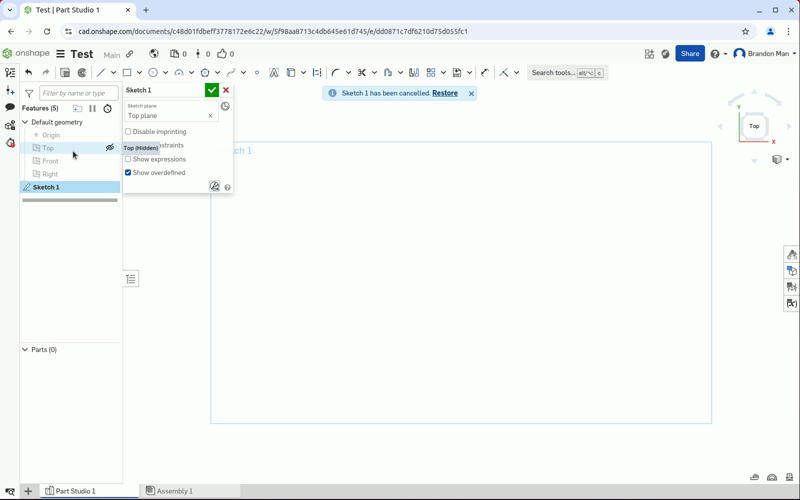
mouse_move(73, 352)
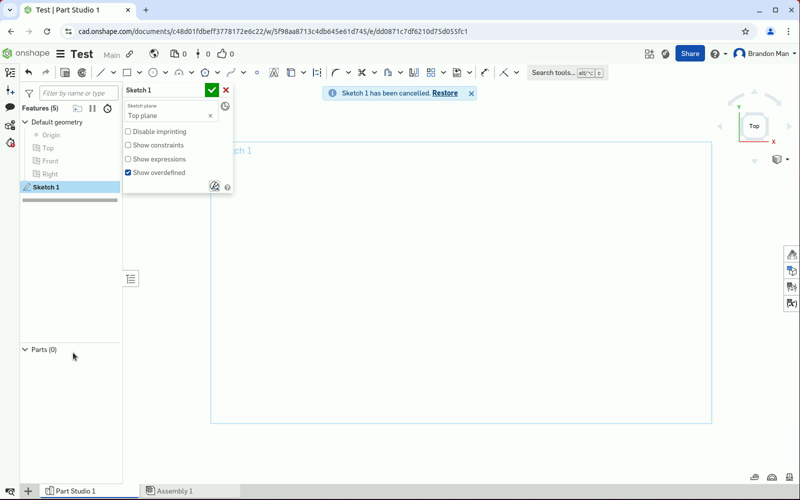
key(y)
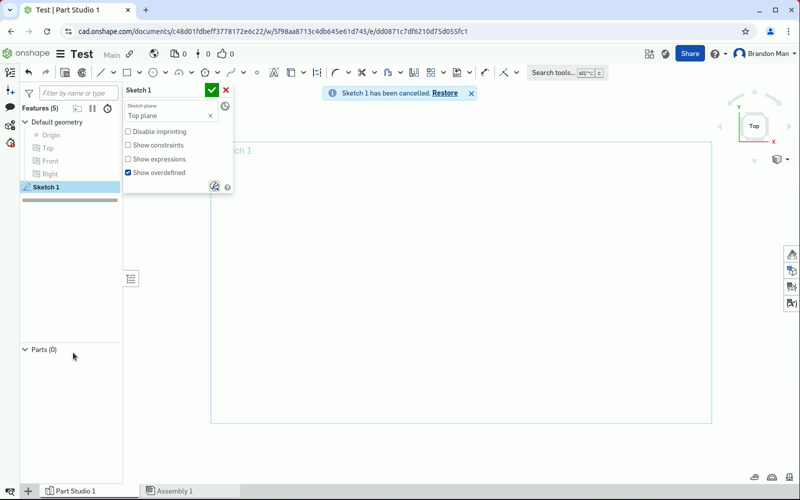
key(c)
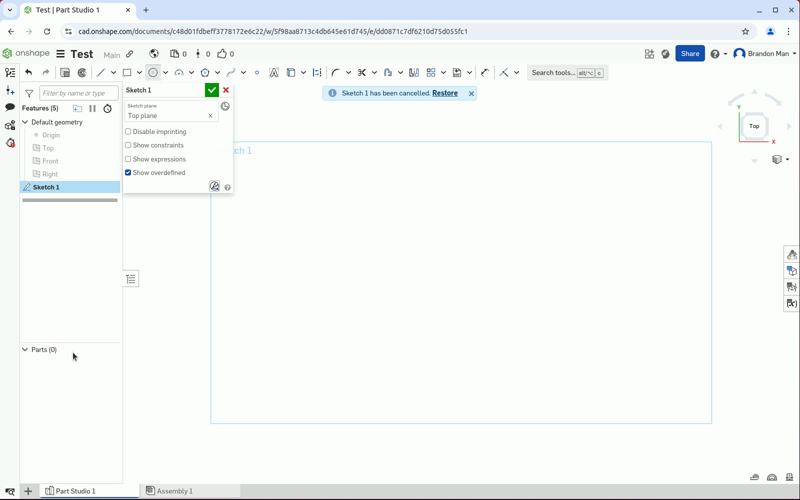
key_down(shift)
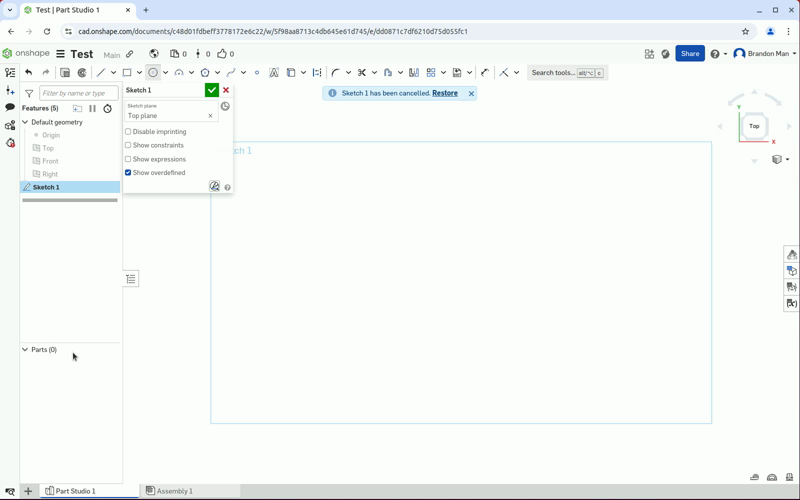
mouse_move(460, 282)
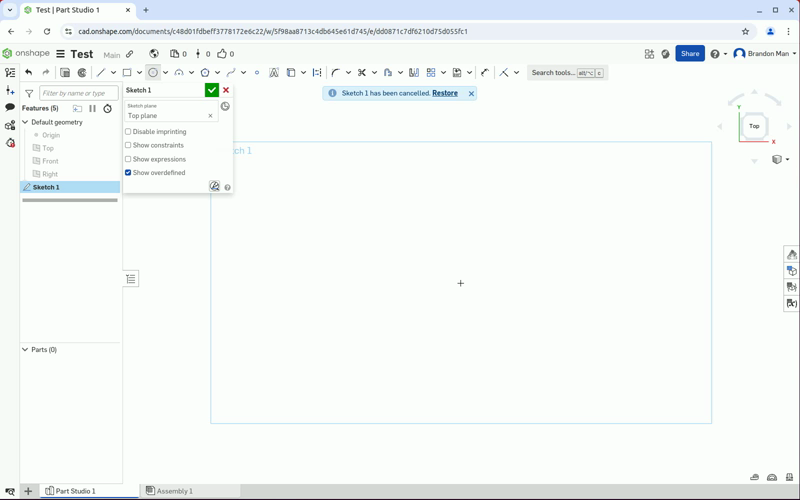
click(460, 282)
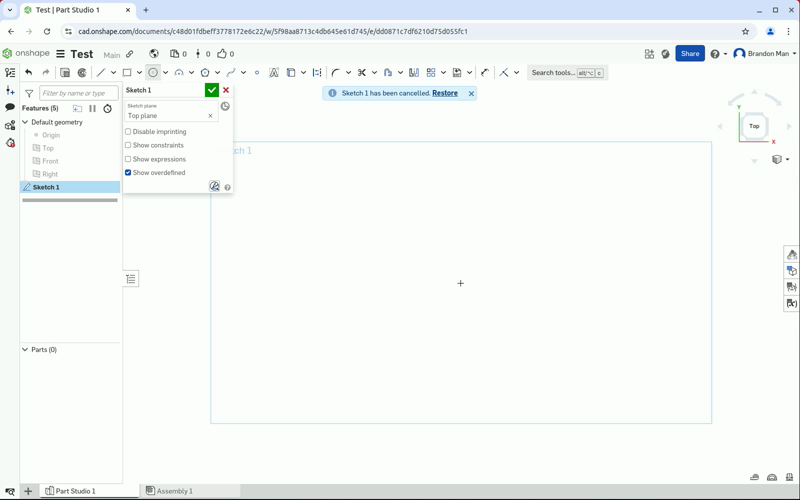
key_up(shift)
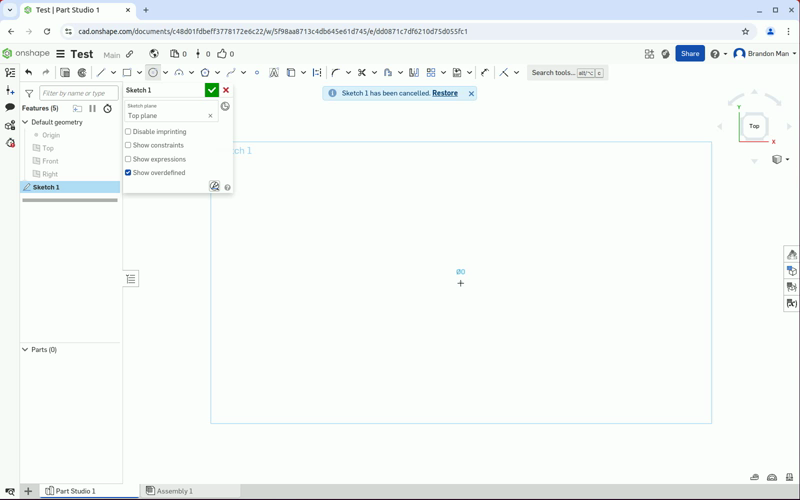
mouse_move(472, 282)
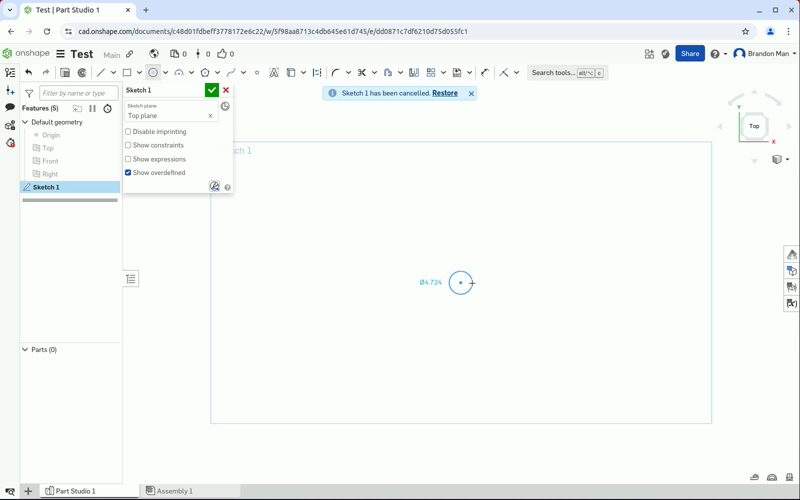
click(472, 282)
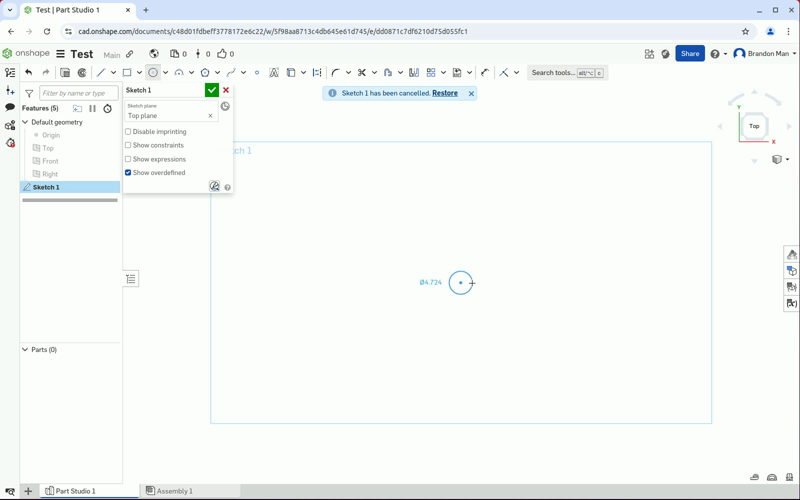
key(esc)
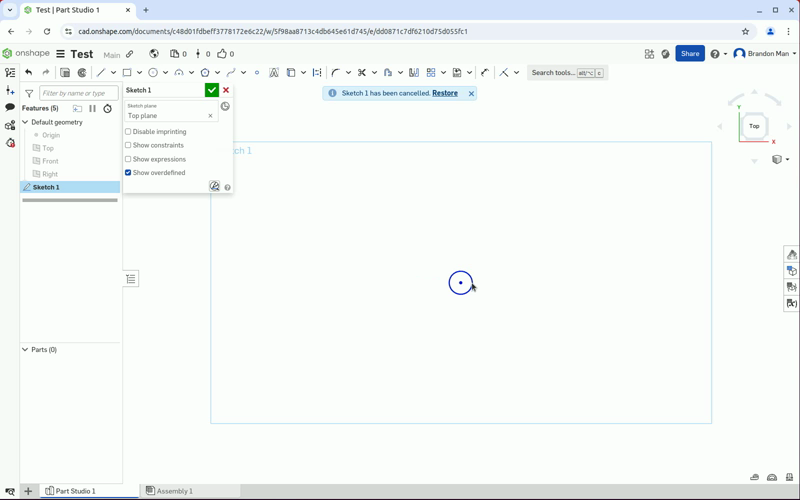
key(c)
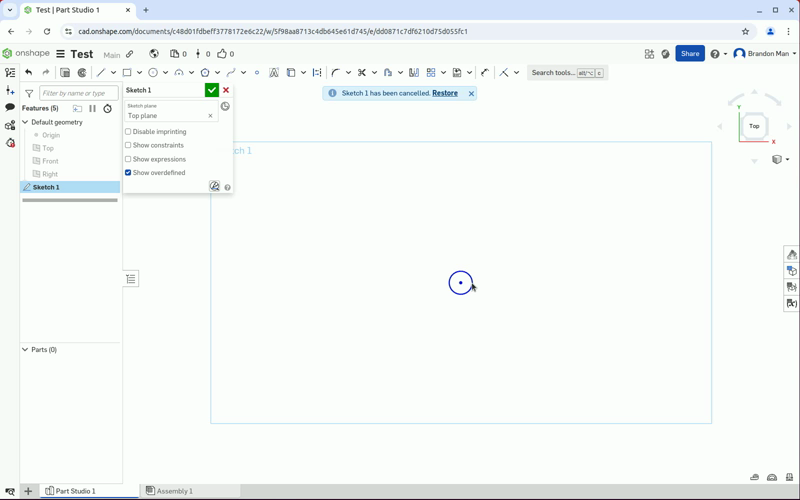
key_down(shift)
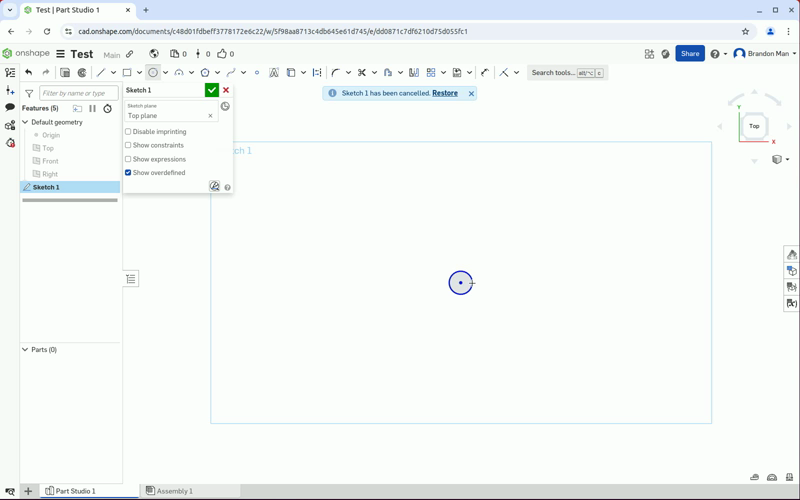
mouse_move(460, 282)
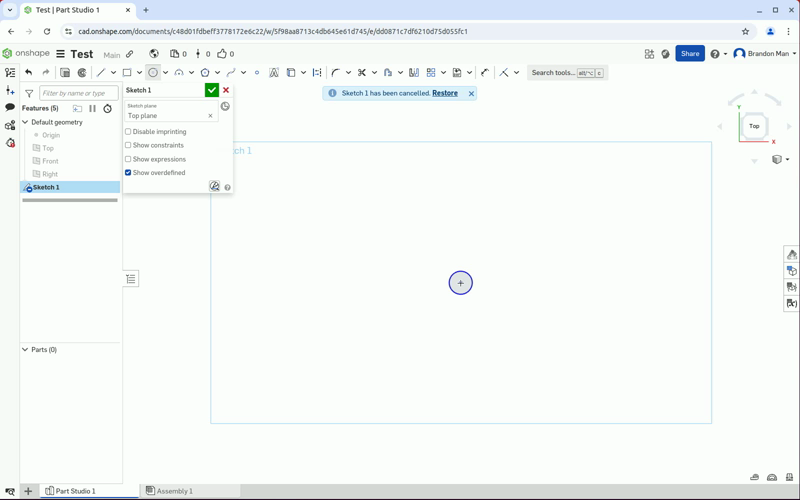
click(460, 282)
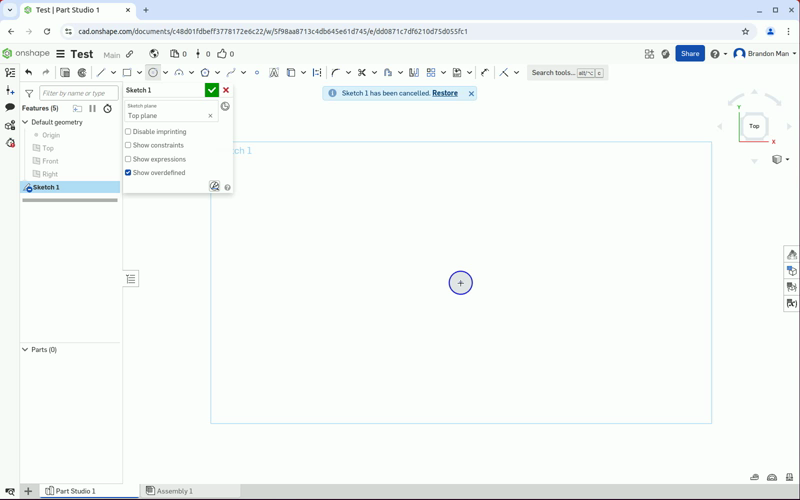
key_up(shift)
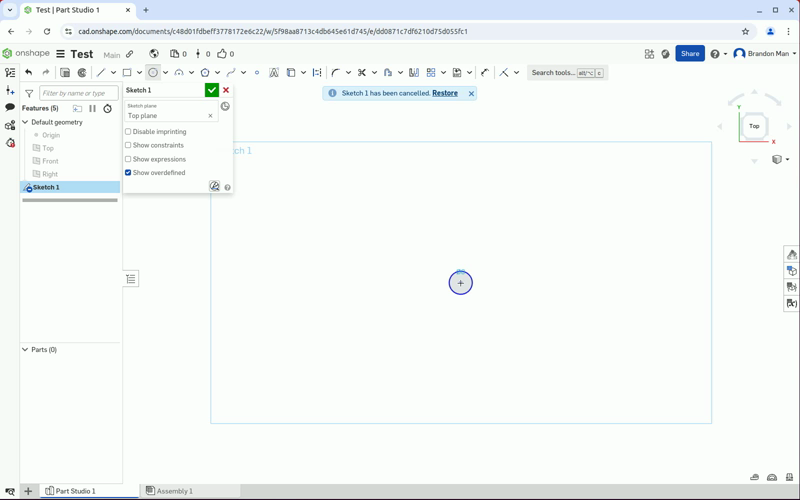
mouse_move(467, 282)
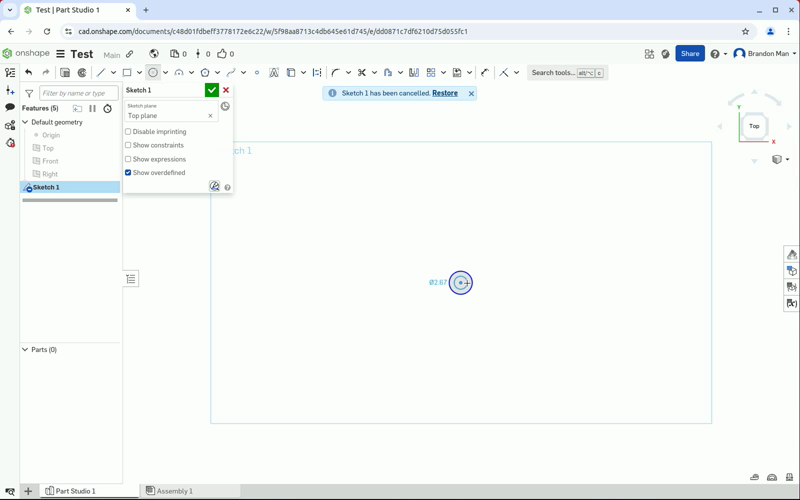
click(467, 282)
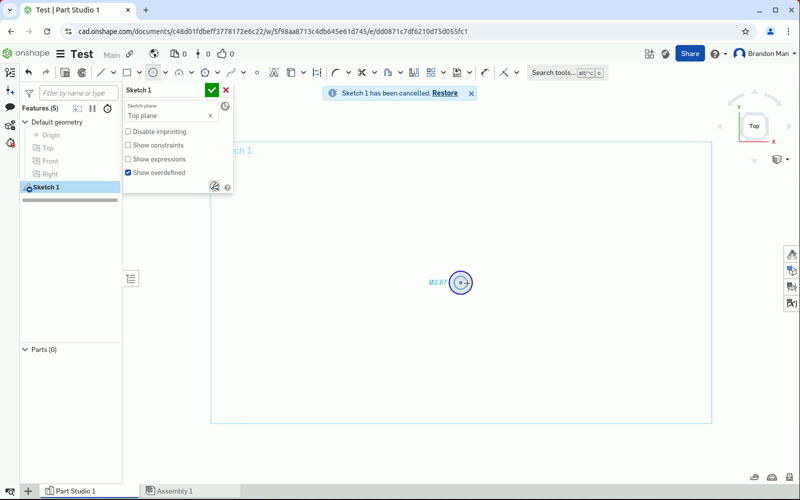
key(esc)
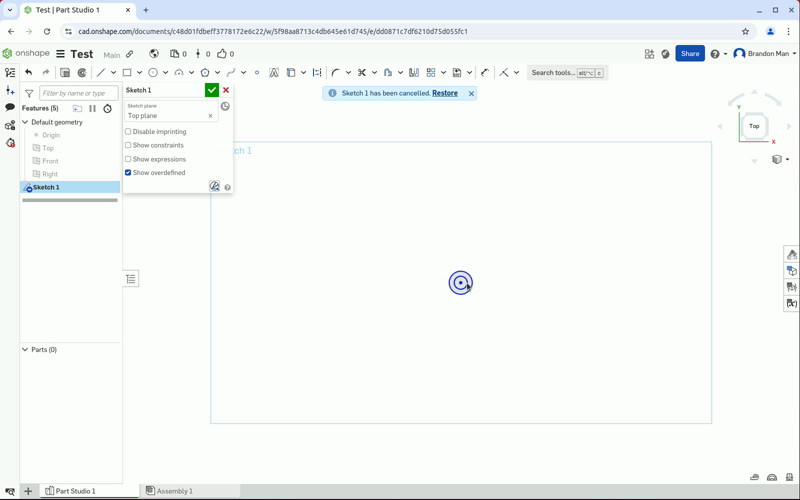
mouse_move(454, 286)
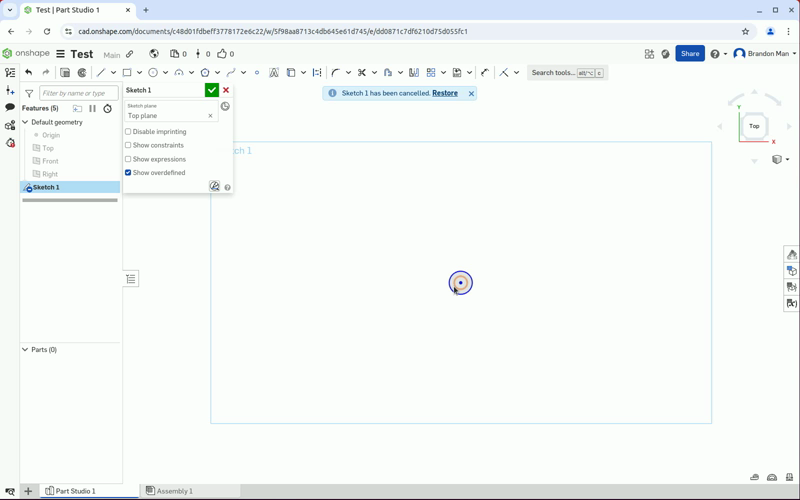
scroll(6)
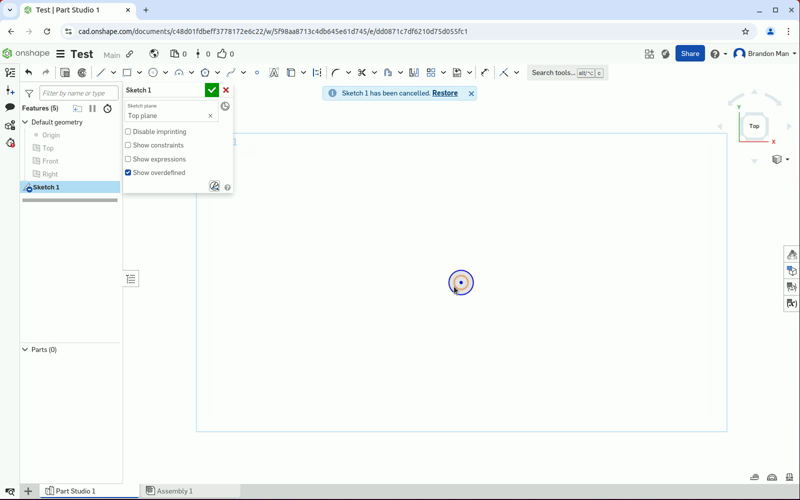
scroll(6)
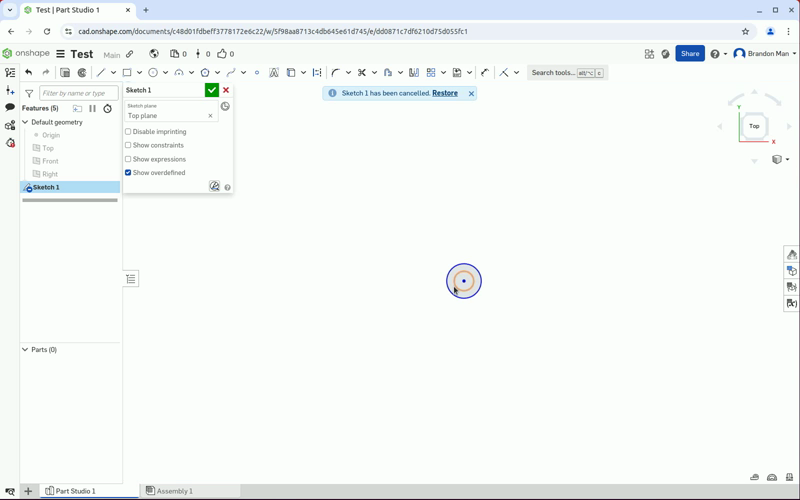
scroll(6)
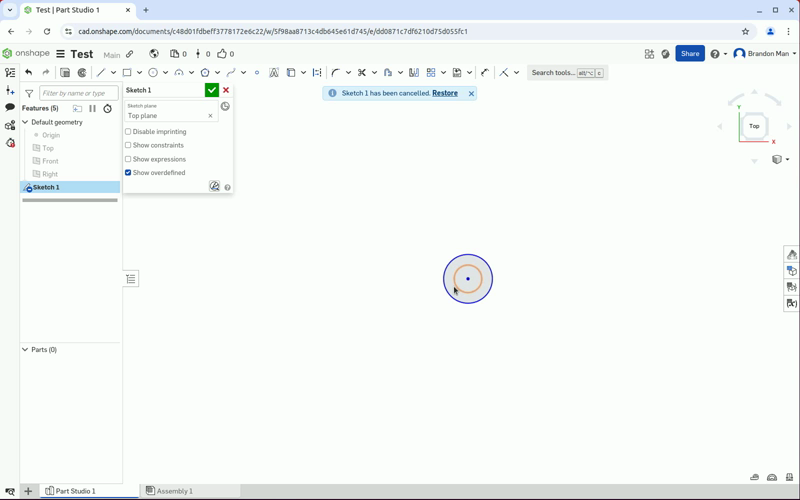
scroll(6)
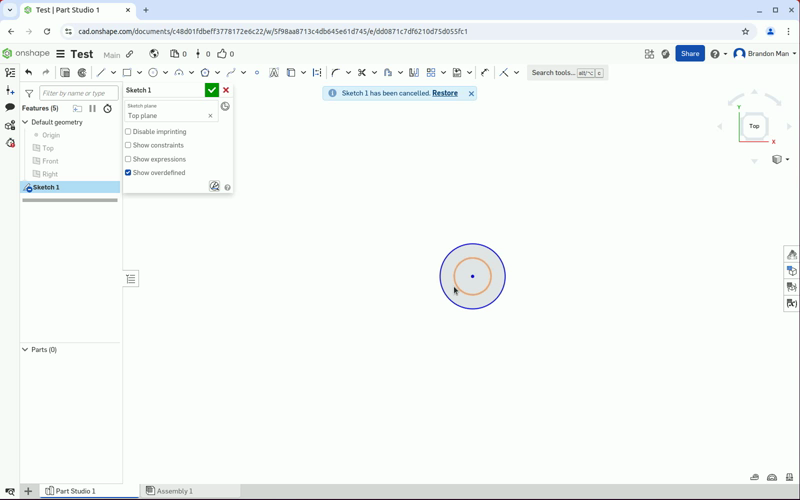
scroll(6)
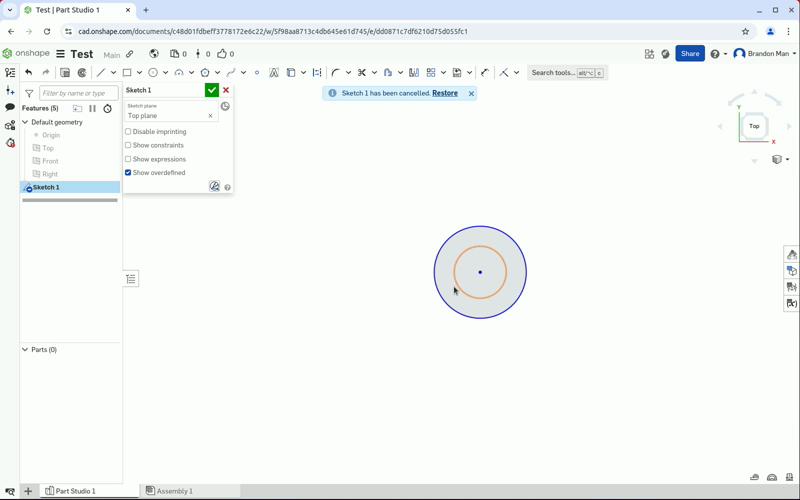
scroll(6)
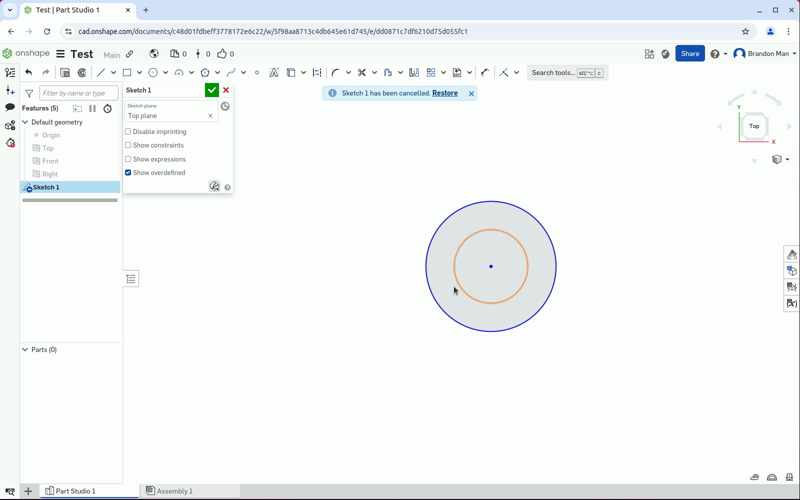
scroll(6)
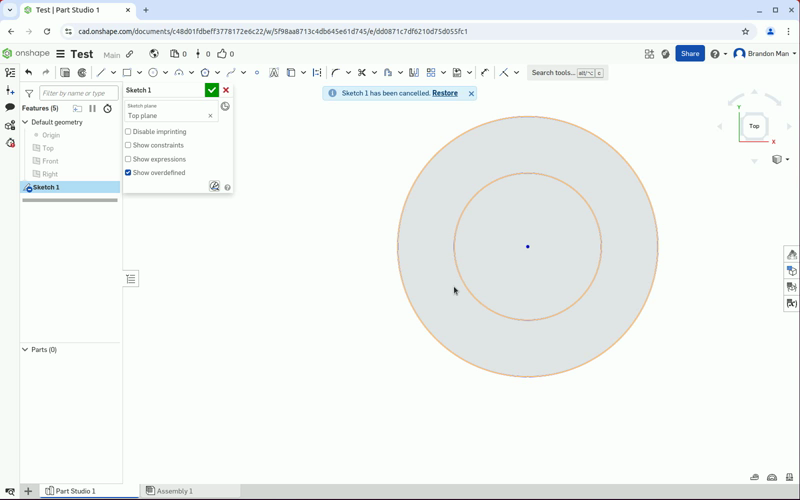
click(454, 286)
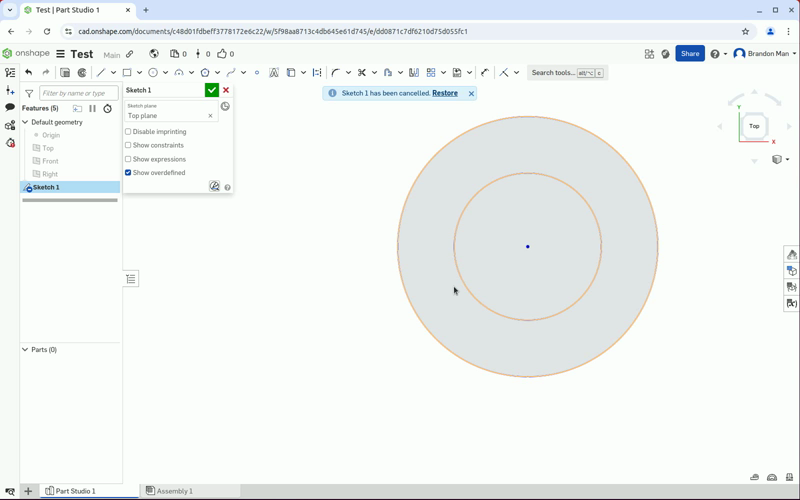
scroll(-6)
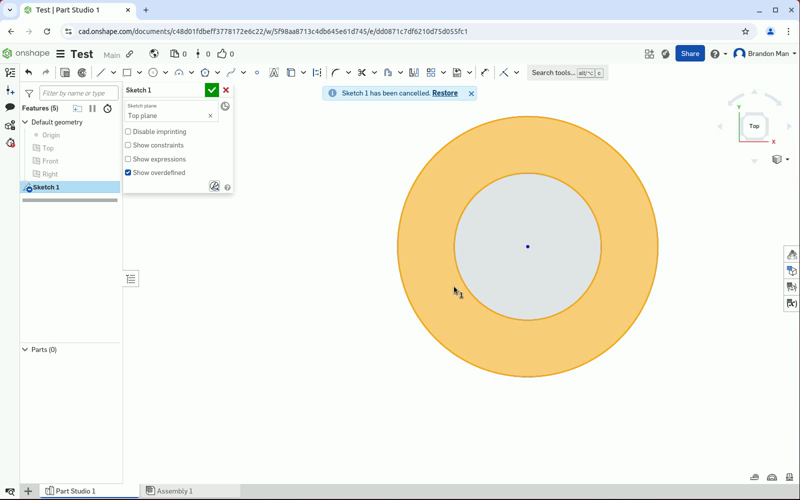
scroll(-6)
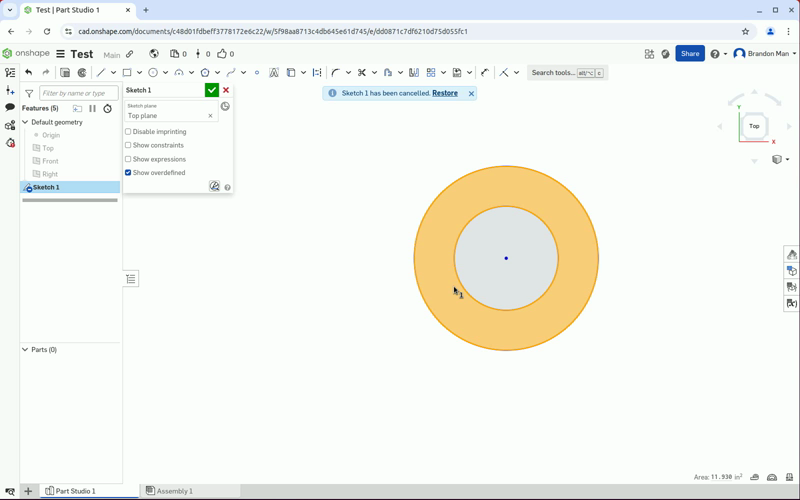
scroll(-6)
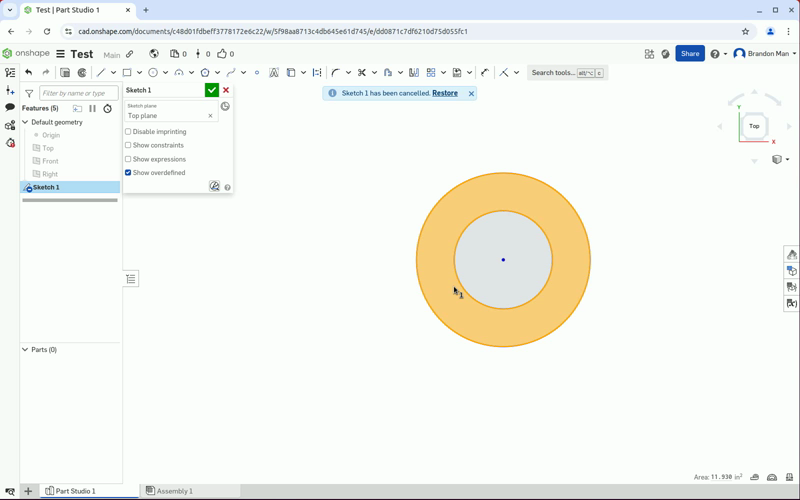
scroll(-6)
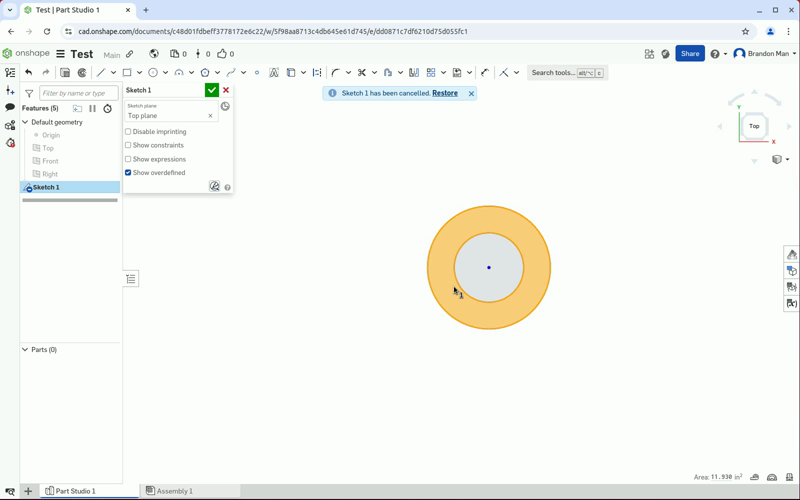
scroll(-6)
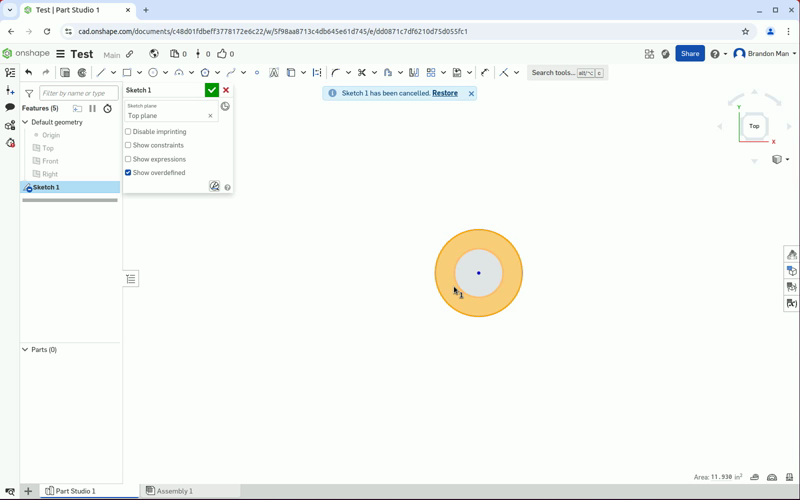
scroll(-6)
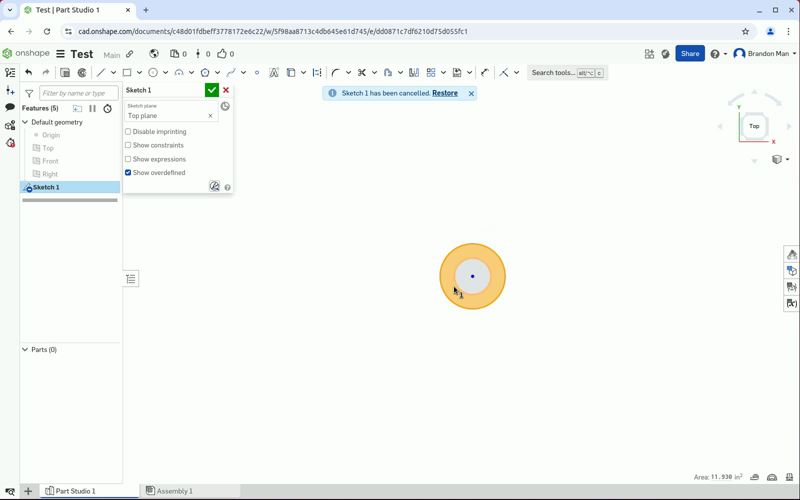
scroll(-6)
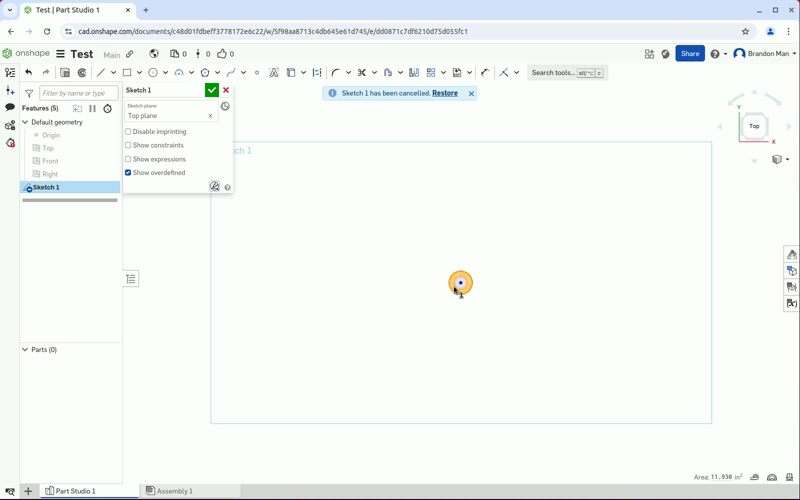
mouse_move(73, 352)
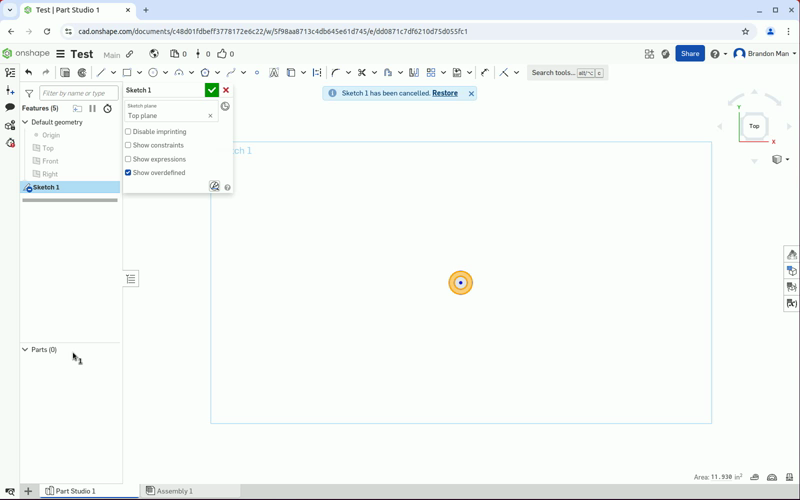
key(shift+y)
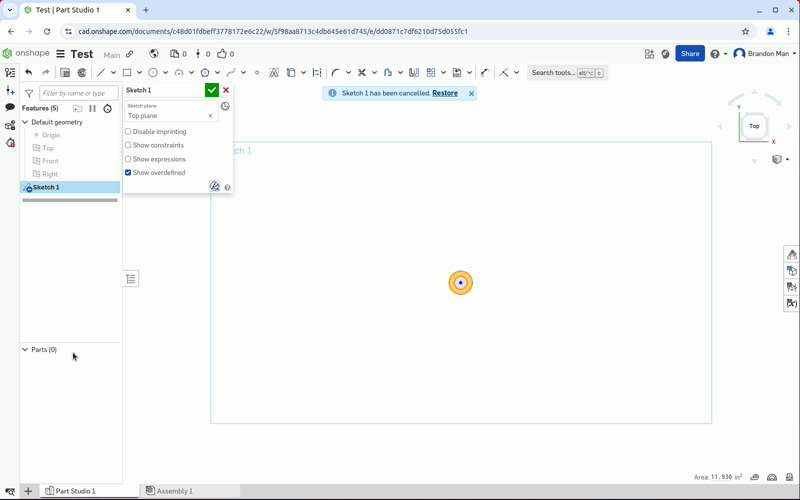
key(shift+e)
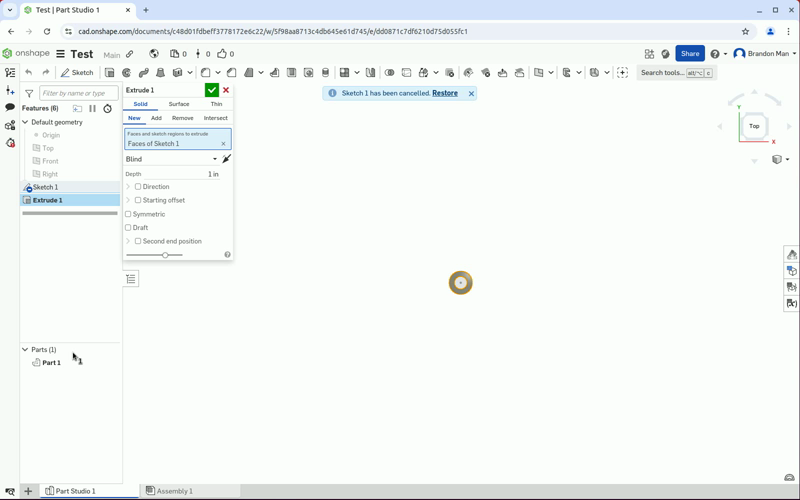
mouse_move(143, 106)
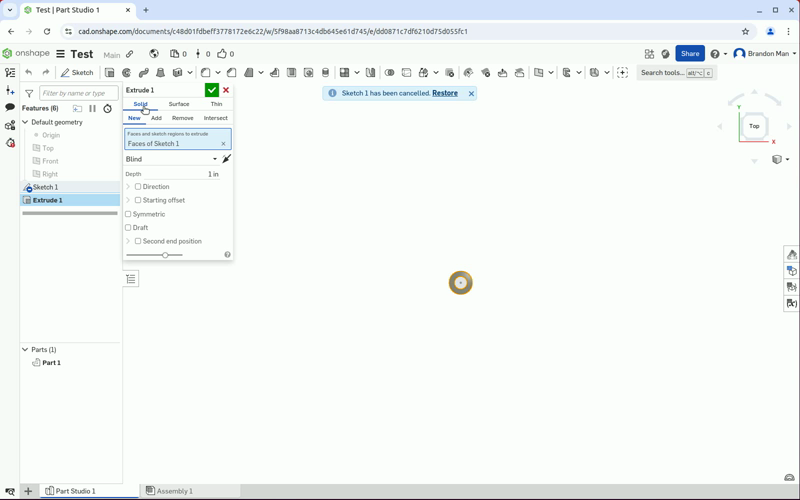
click(143, 106)
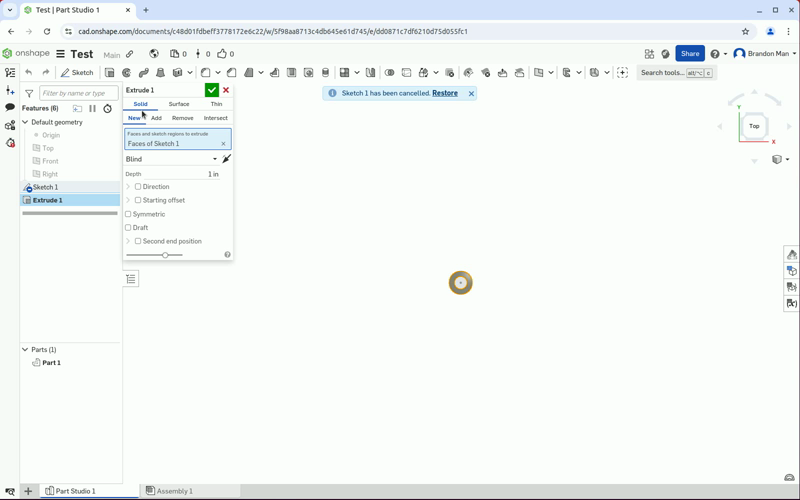
mouse_move(137, 120)
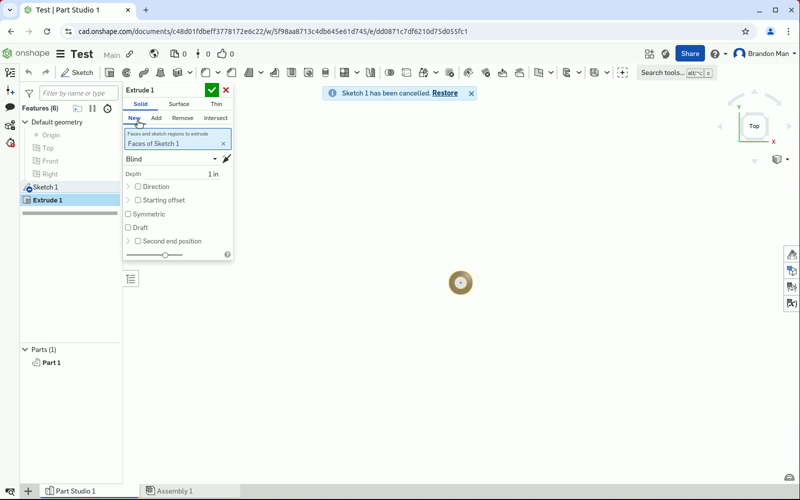
click(137, 120)
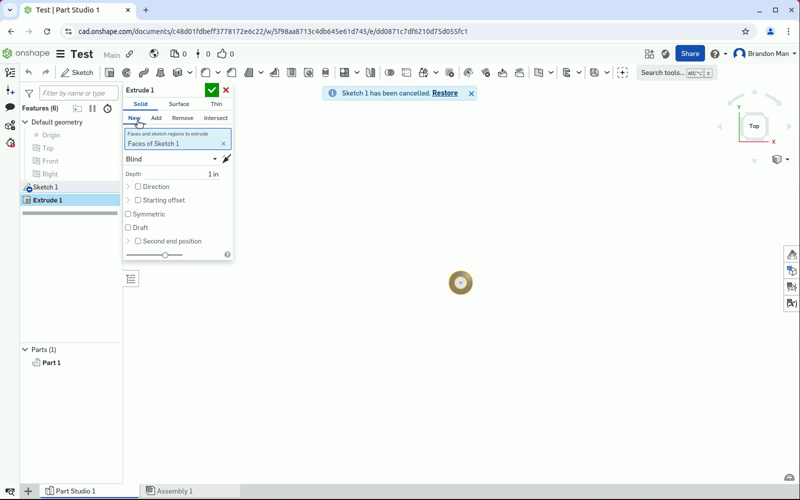
key(tab, 4)
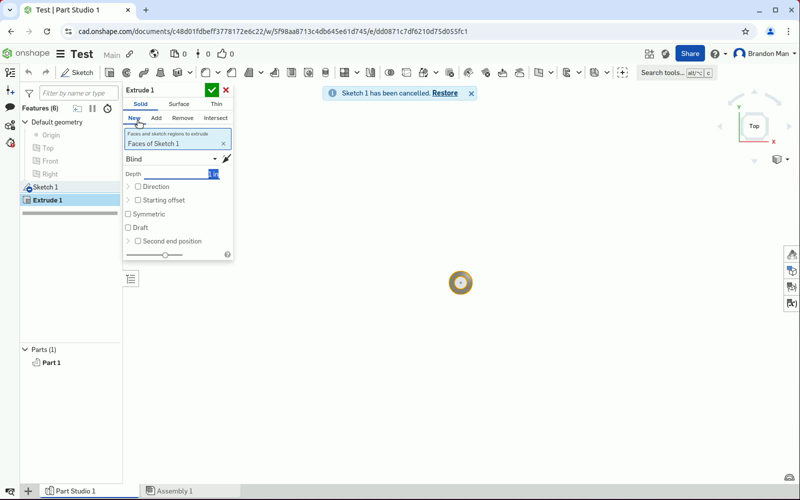
text(23.108)
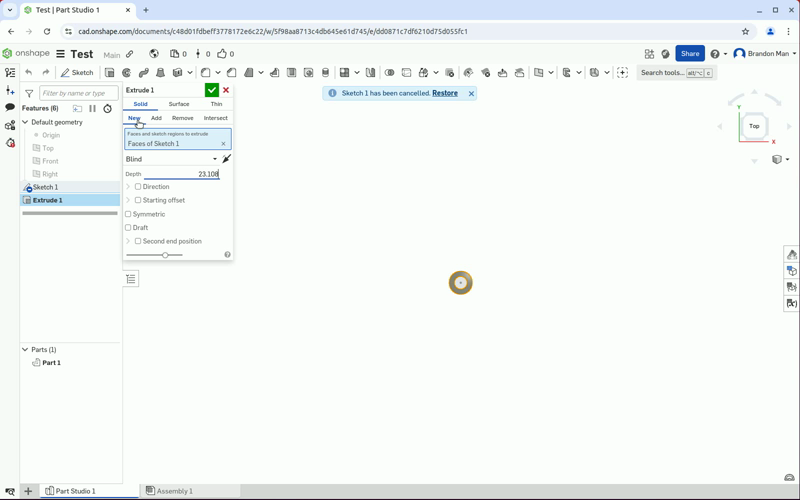
key(enter)
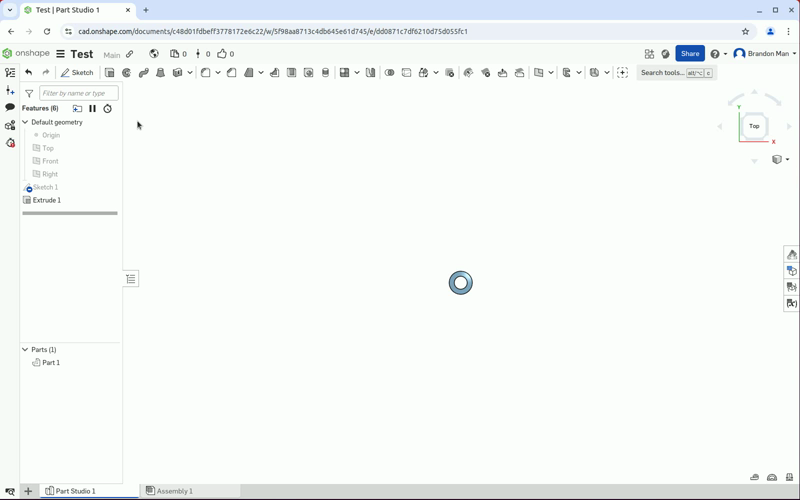
key(shift+h)
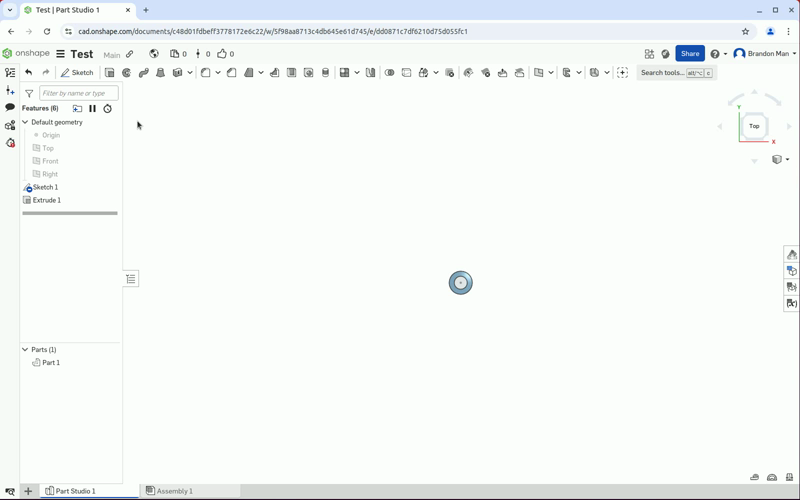
key(shift+h)
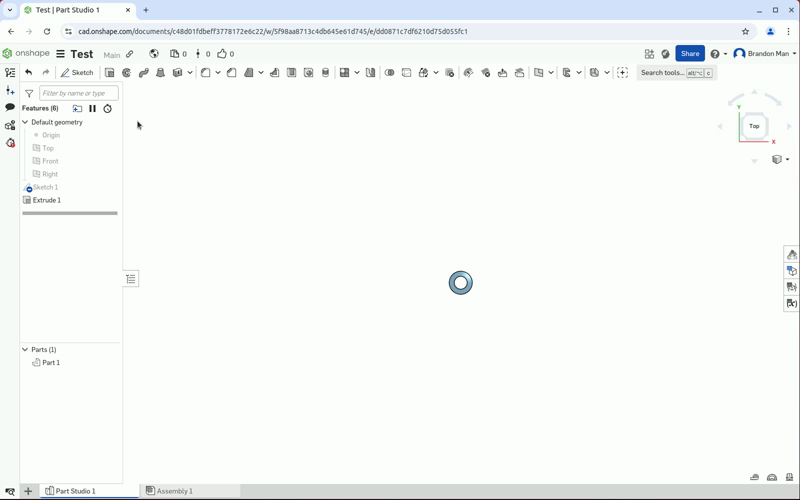
mouse_move(73, 189)
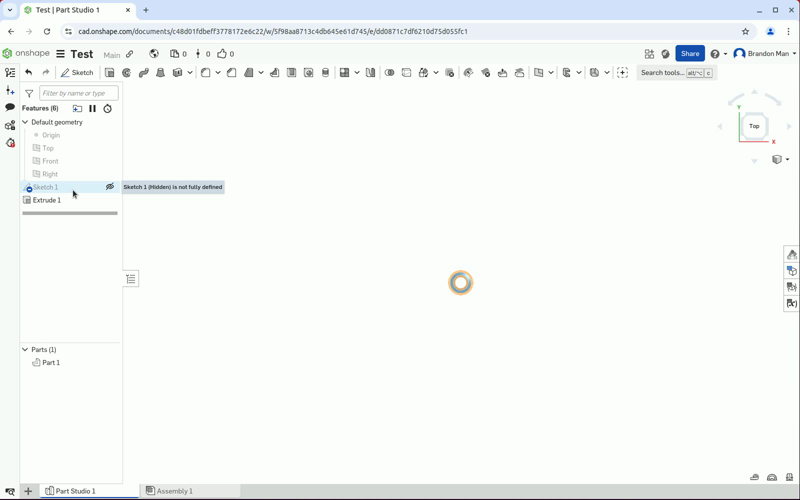
click(73, 189)
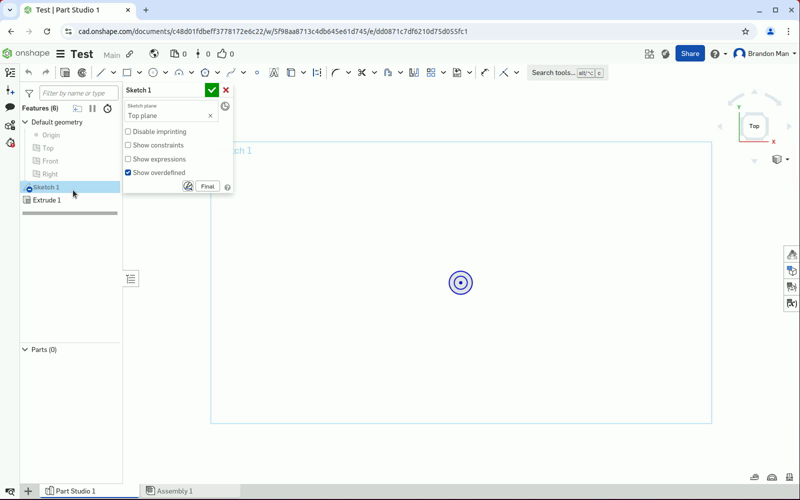
mouse_move(229, 92)
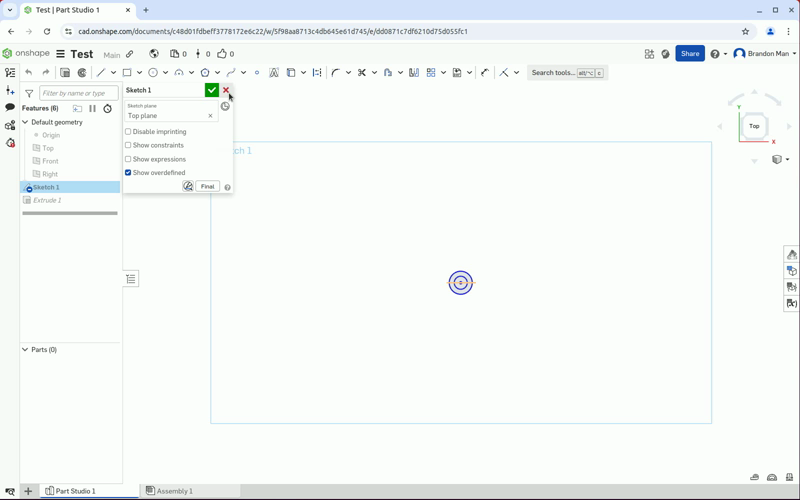
click(229, 92)
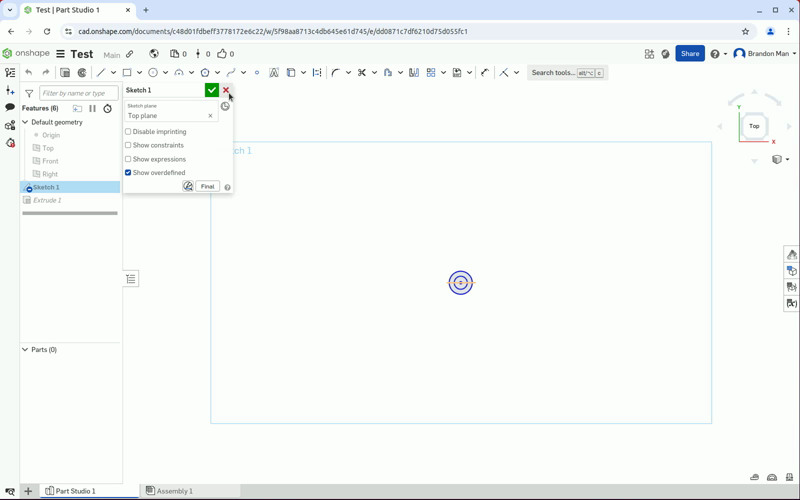
key(shift+s)
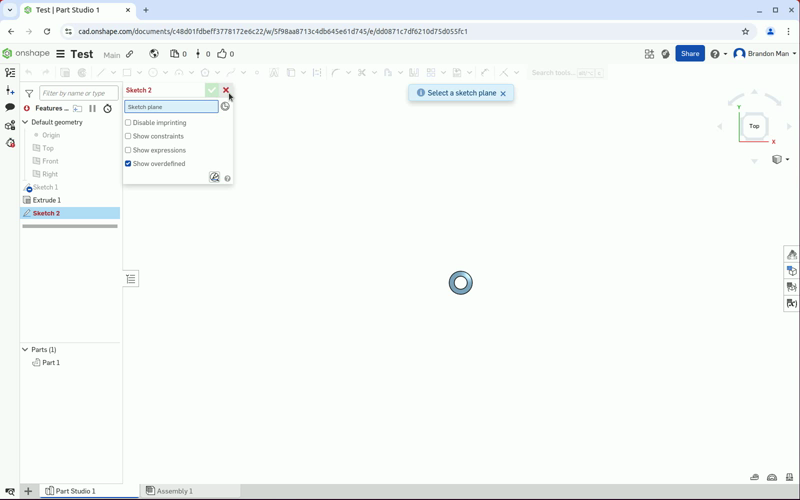
mouse_move(73, 150)
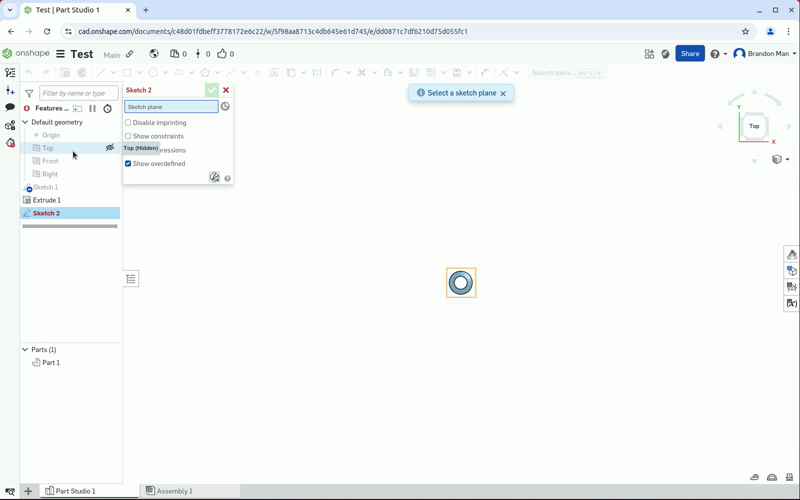
click(73, 150)
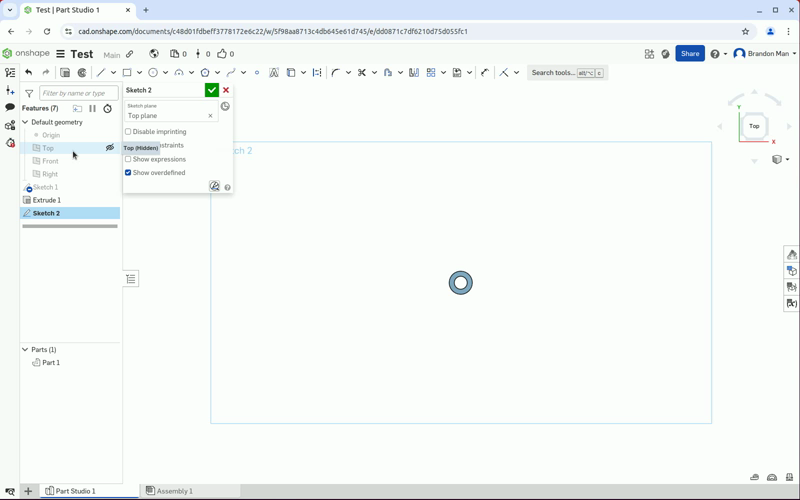
mouse_move(73, 352)
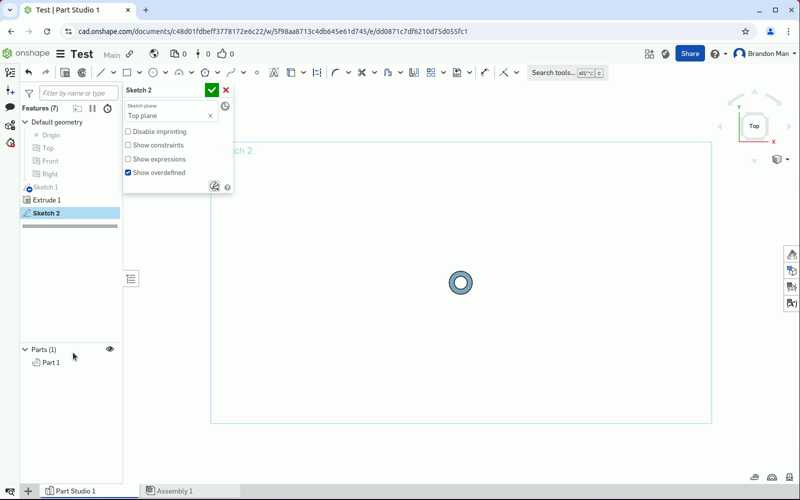
key(y)
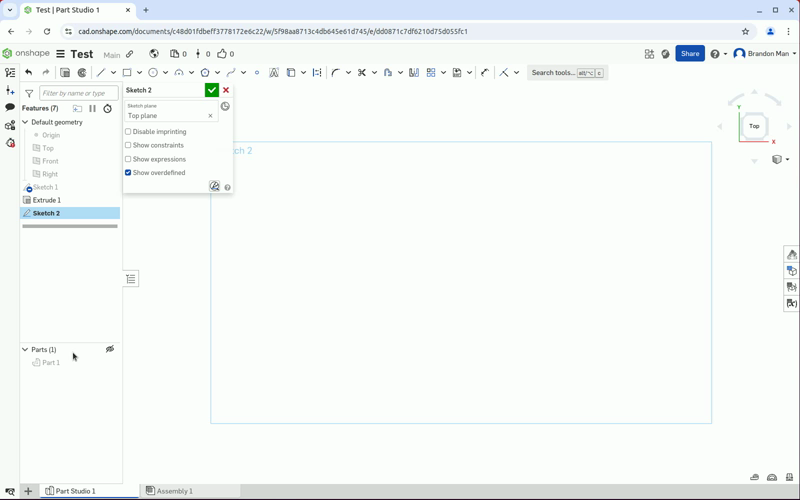
key(c)
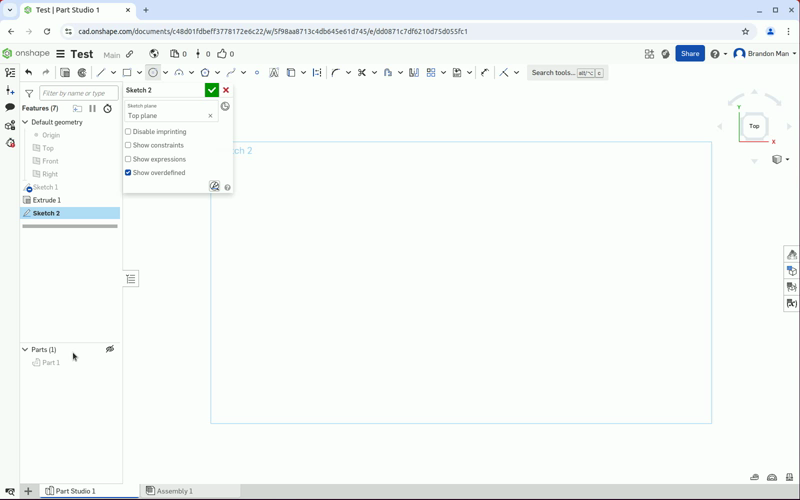
key_down(shift)
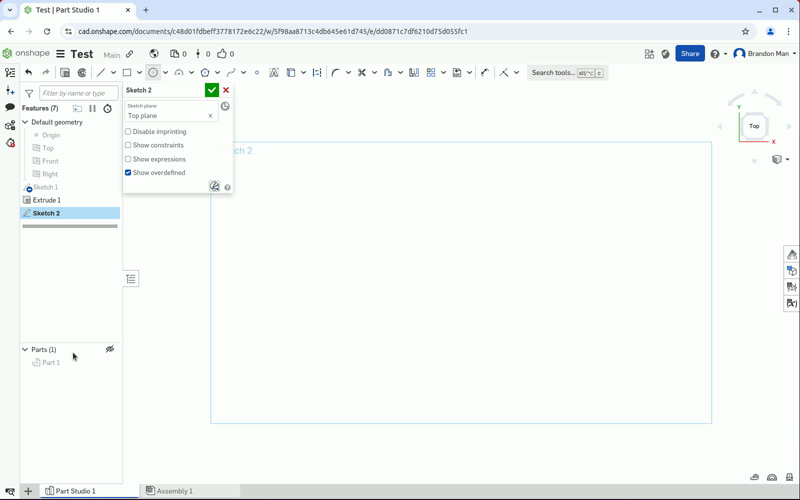
mouse_move(461, 282)
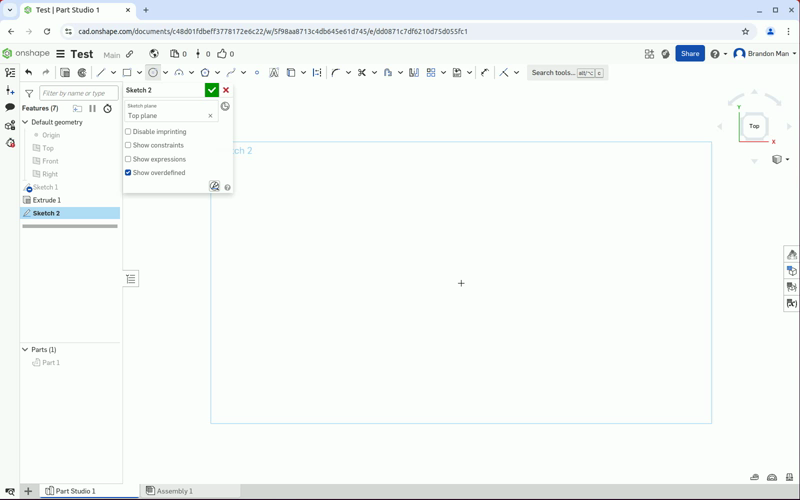
click(461, 282)
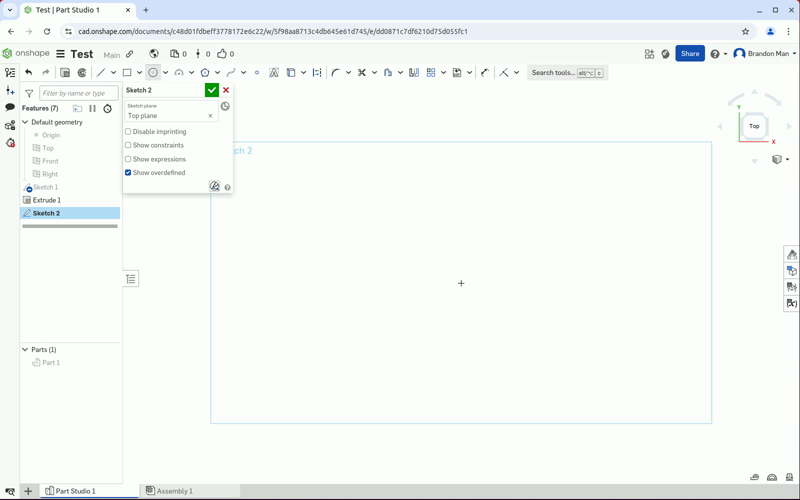
key_up(shift)
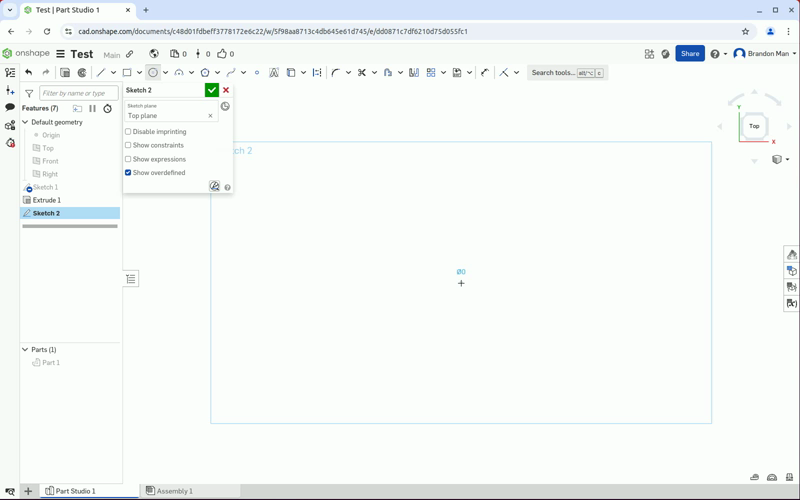
mouse_move(477, 282)
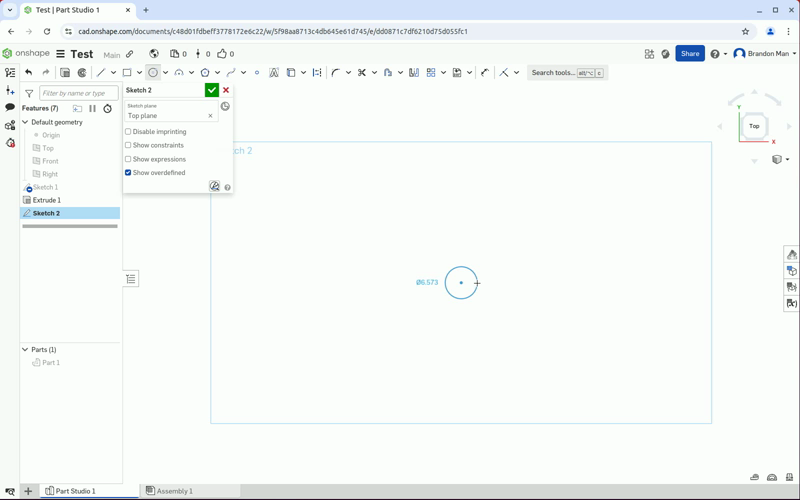
click(477, 282)
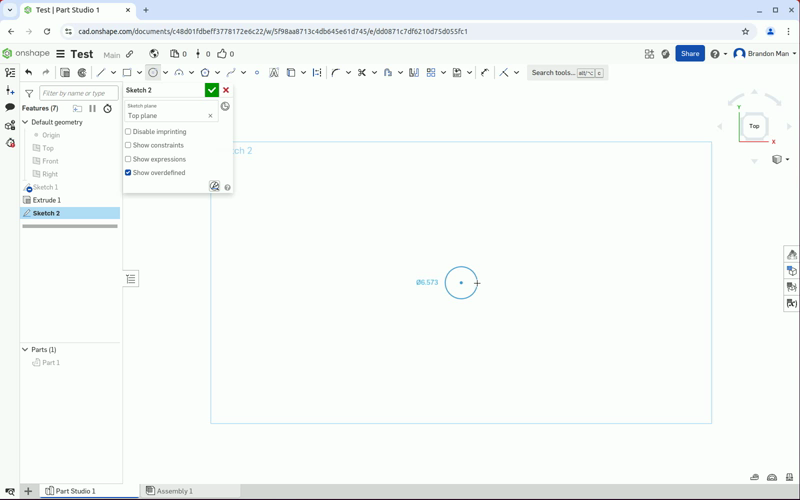
key(esc)
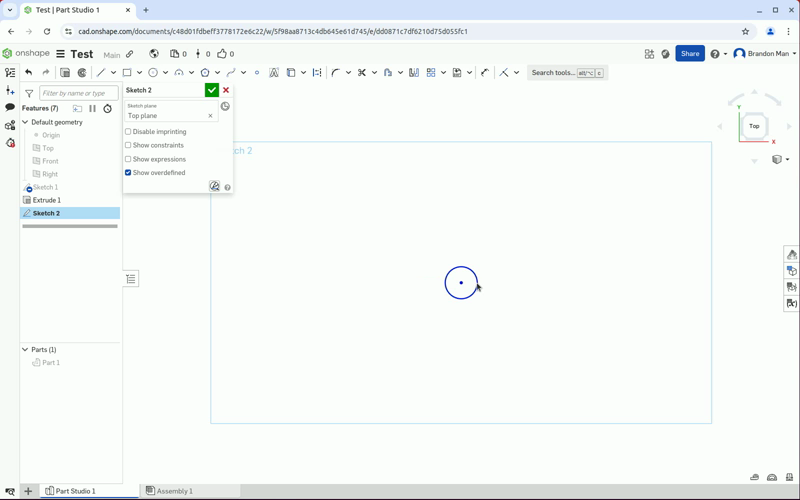
key(c)
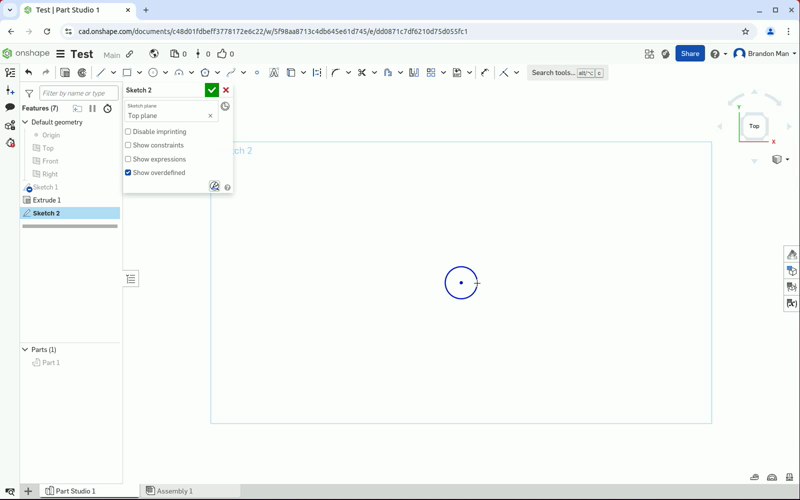
key_down(shift)
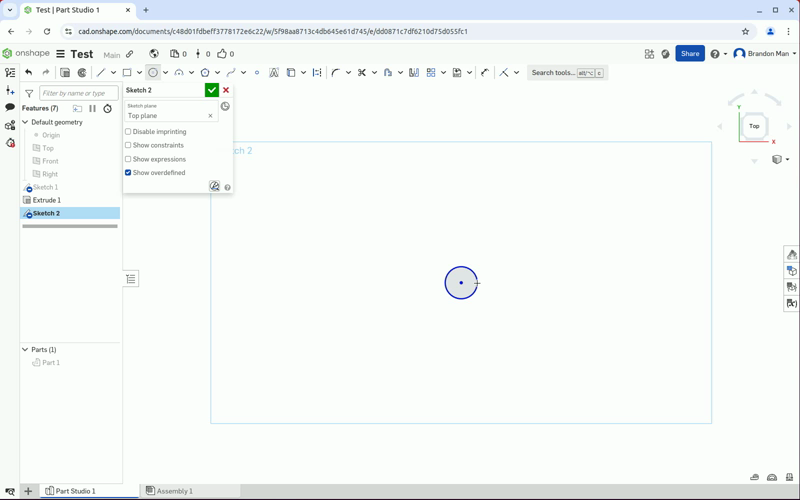
mouse_move(461, 282)
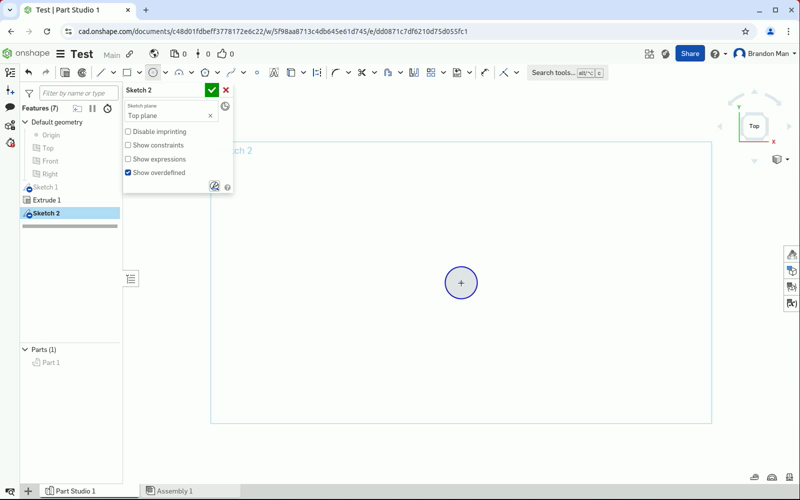
click(461, 282)
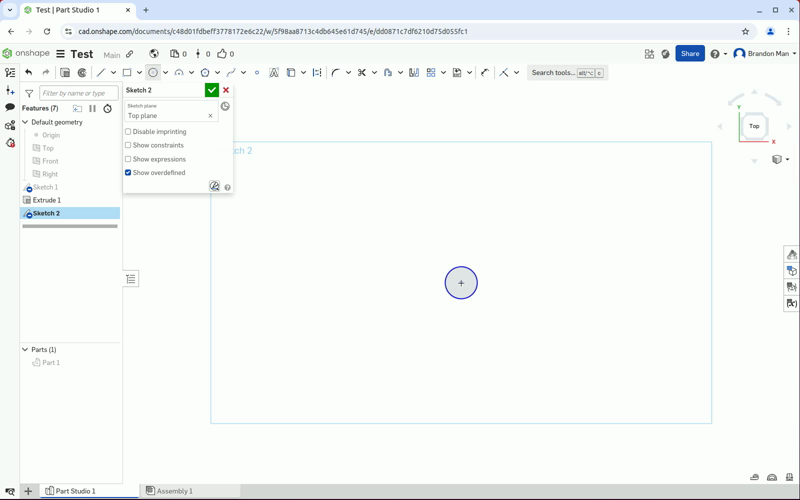
key_up(shift)
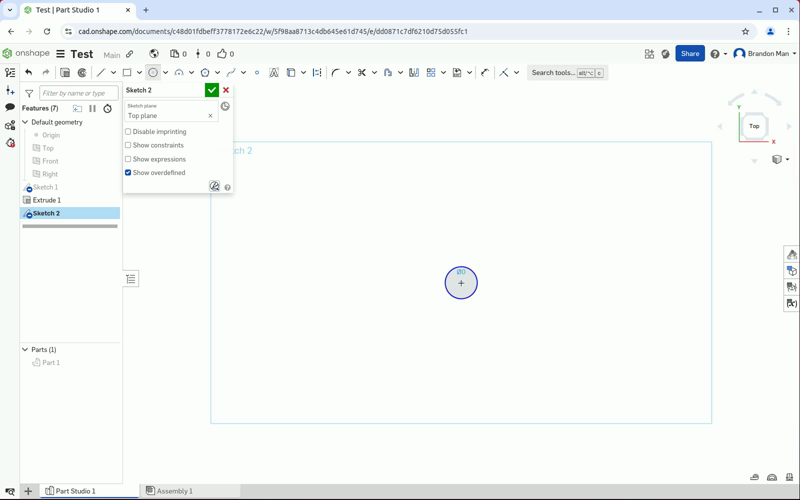
mouse_move(472, 282)
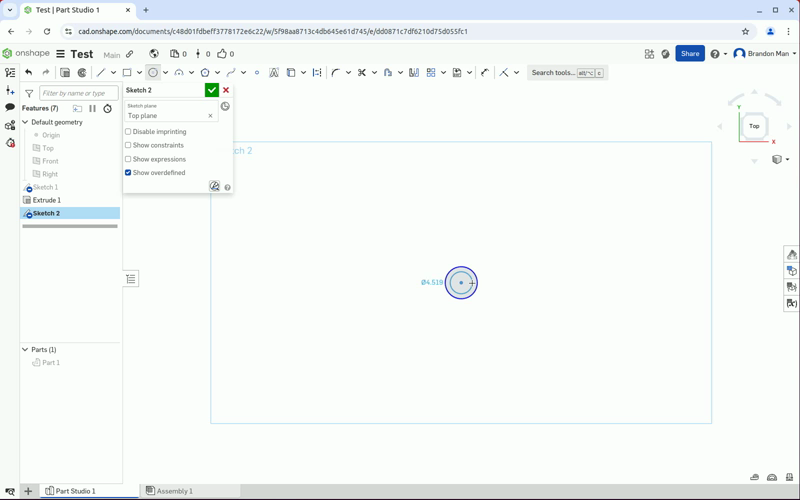
click(472, 282)
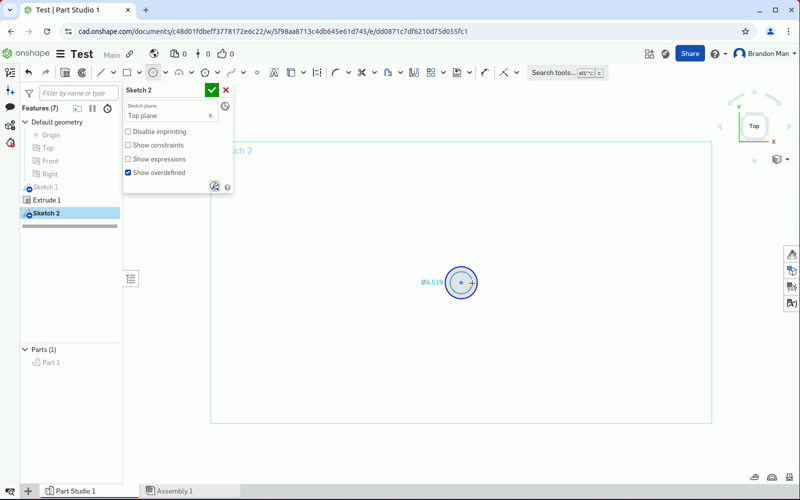
key(esc)
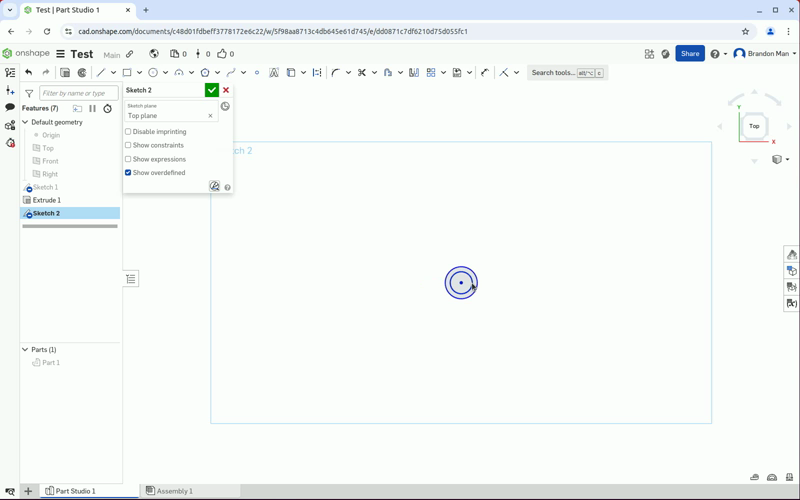
mouse_move(453, 271)
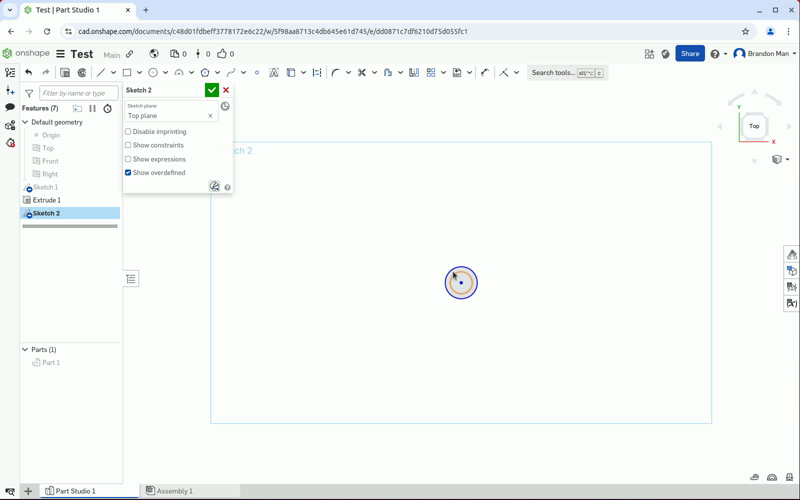
scroll(6)
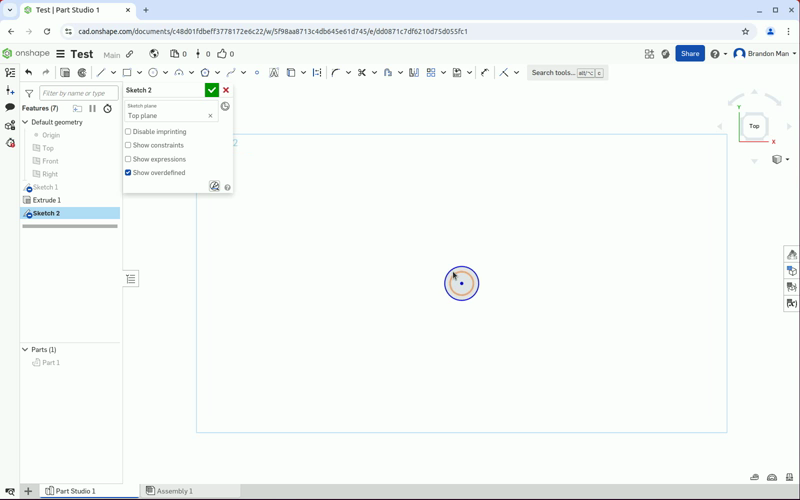
scroll(6)
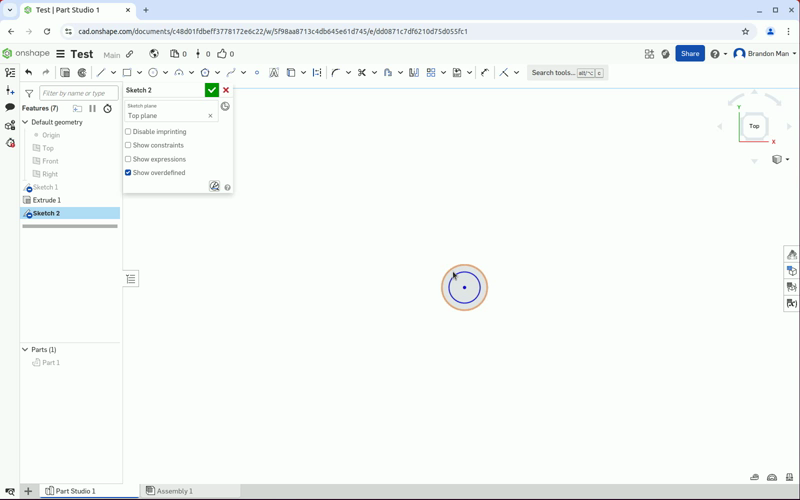
scroll(6)
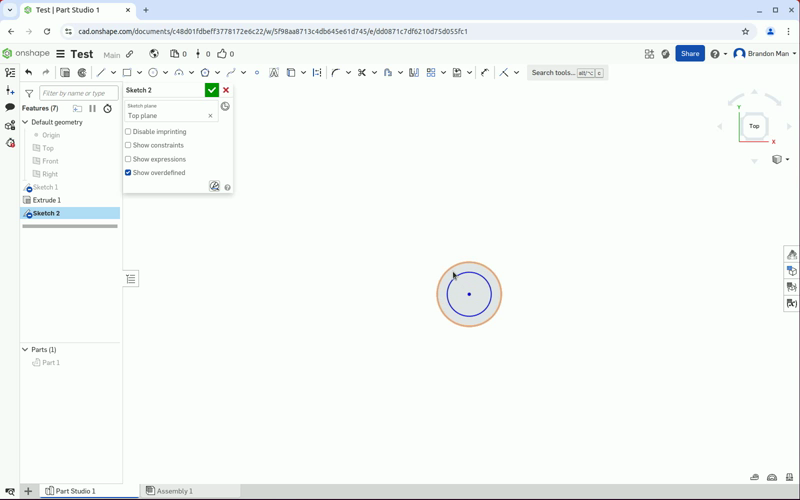
scroll(6)
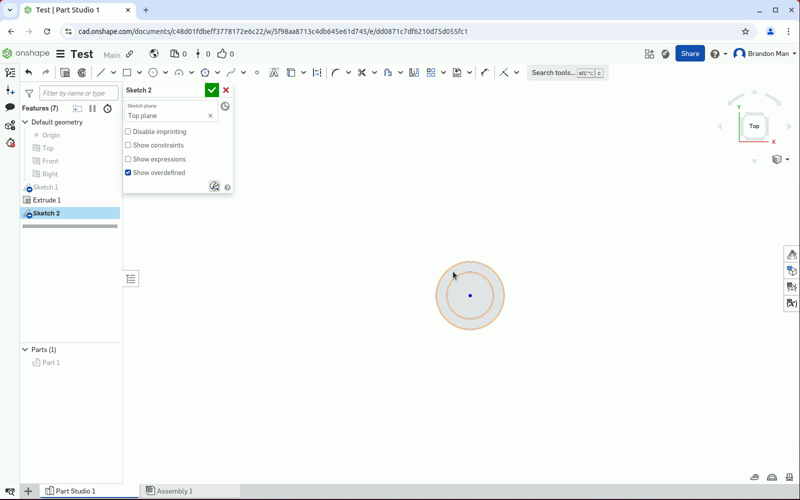
scroll(6)
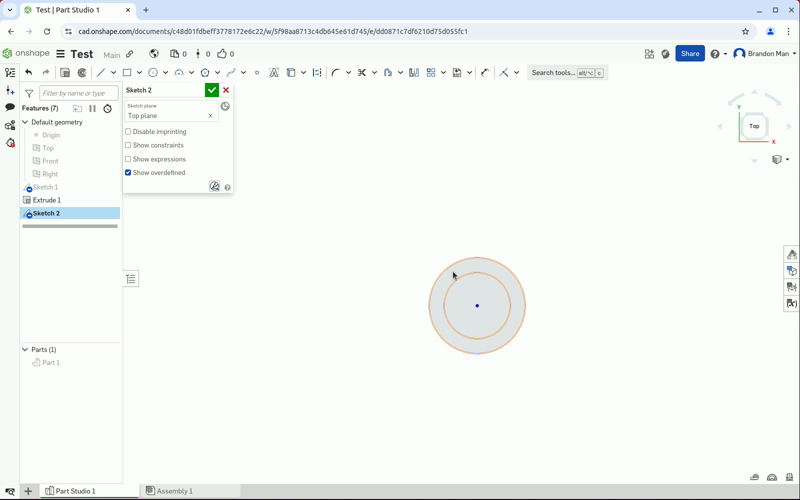
scroll(6)
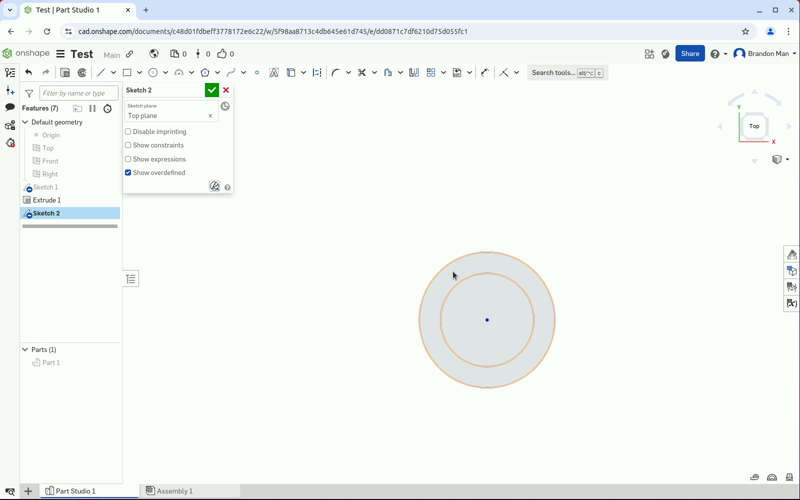
scroll(6)
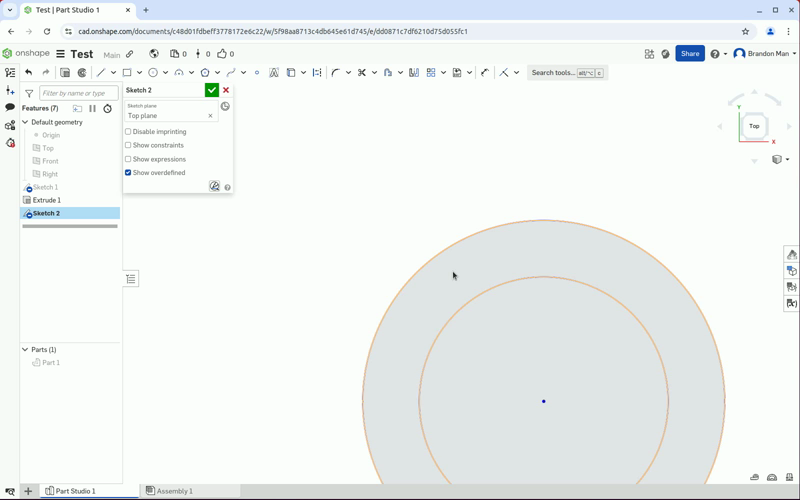
click(453, 271)
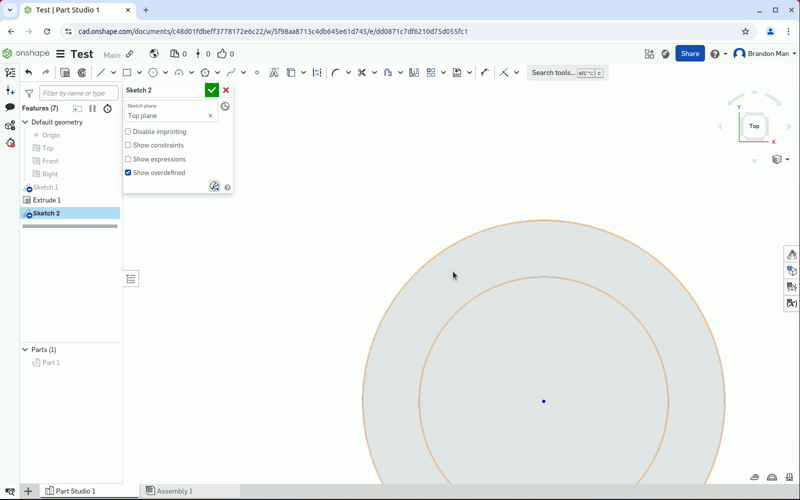
scroll(-6)
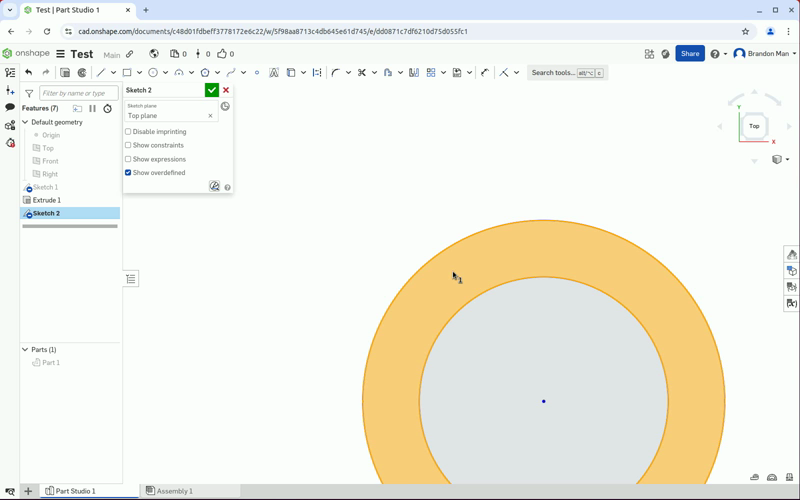
scroll(-6)
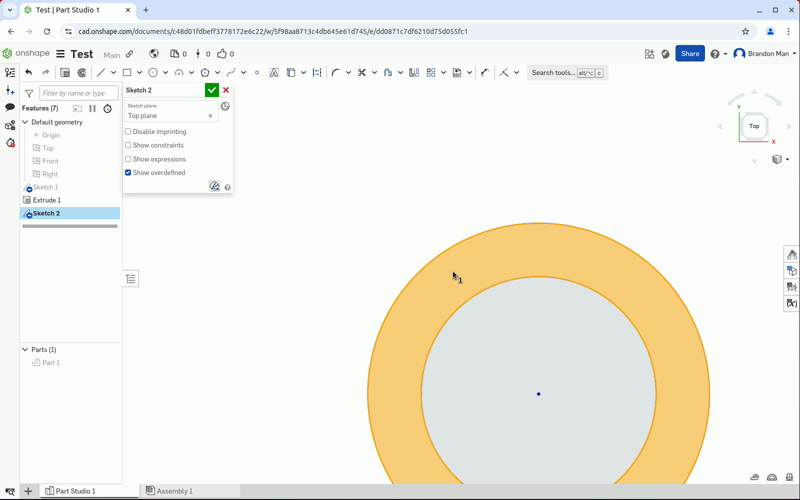
scroll(-6)
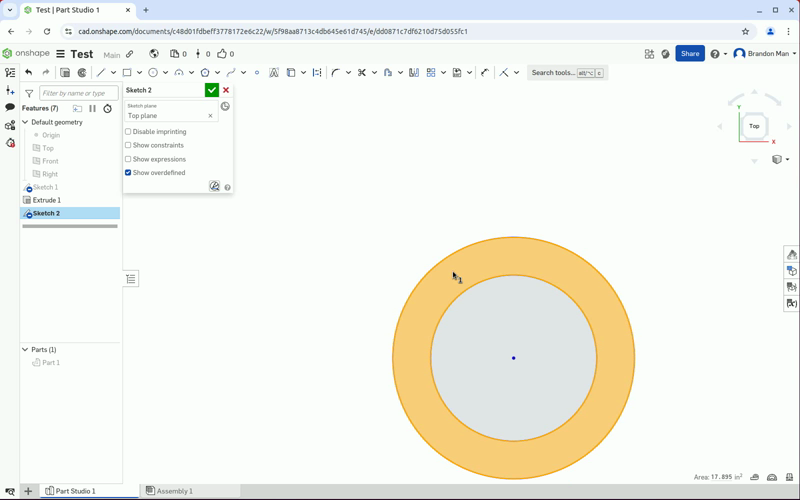
scroll(-6)
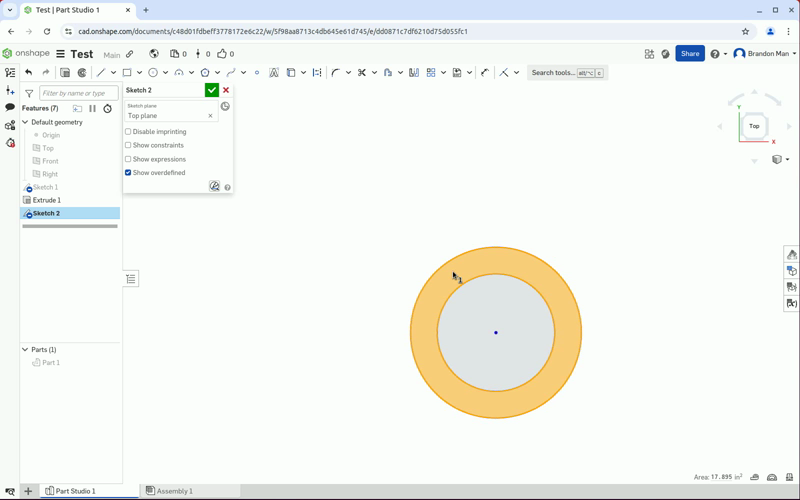
scroll(-6)
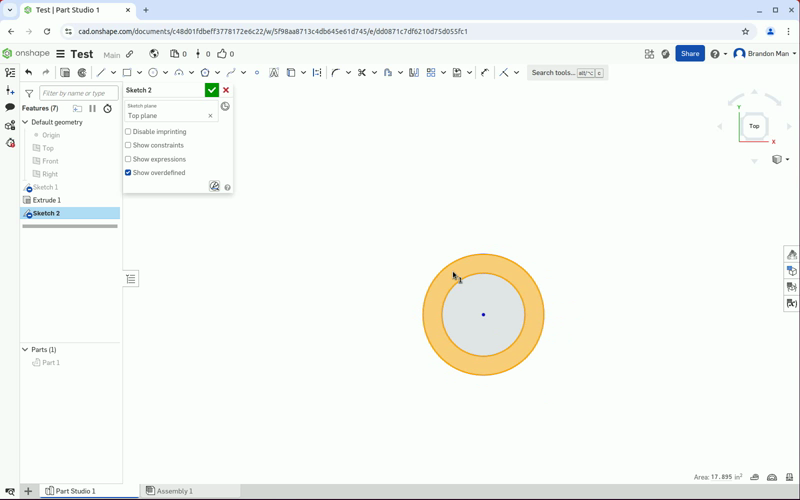
scroll(-6)
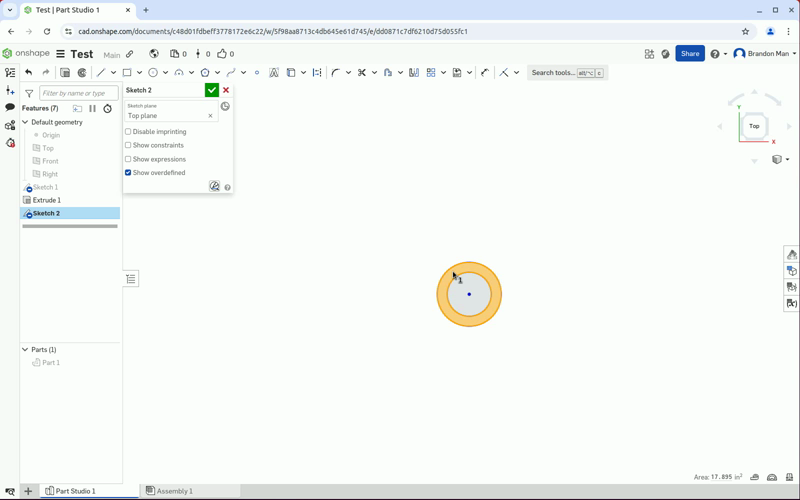
scroll(-6)
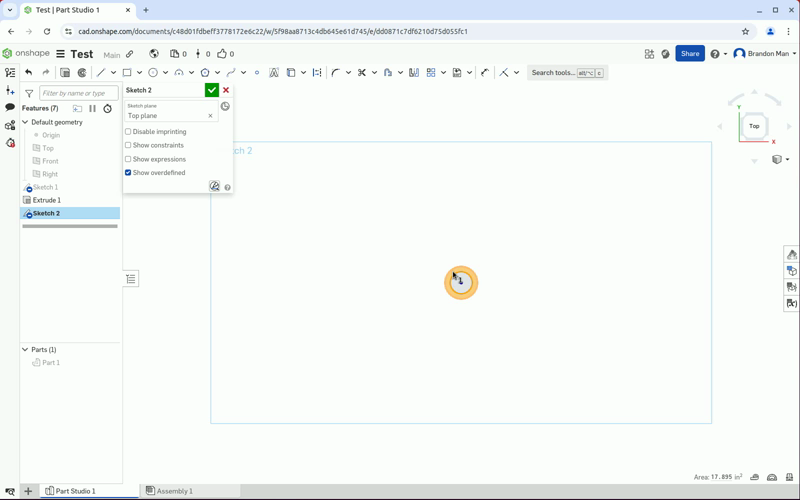
mouse_move(73, 352)
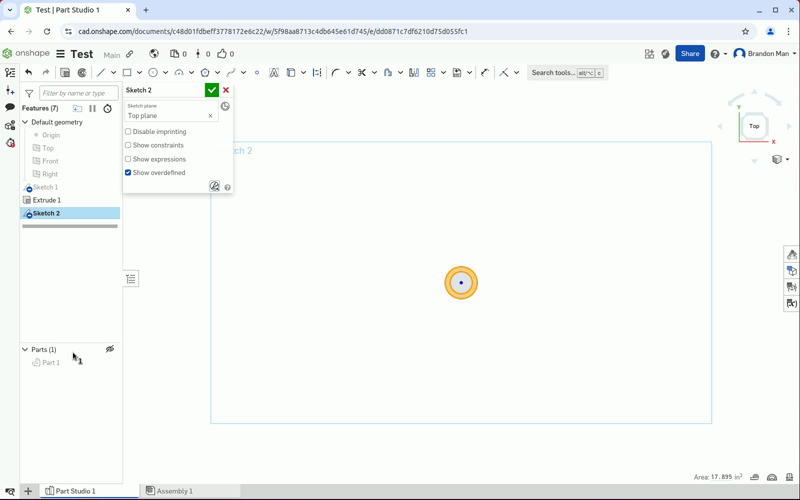
key(shift+y)
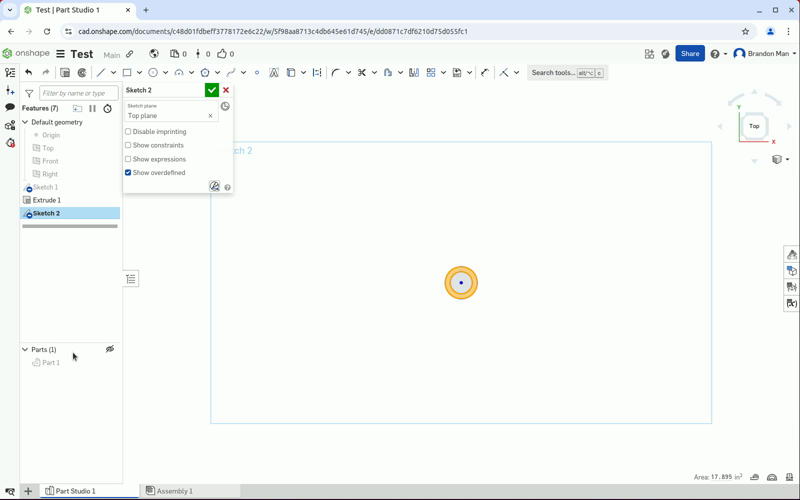
key(shift+e)
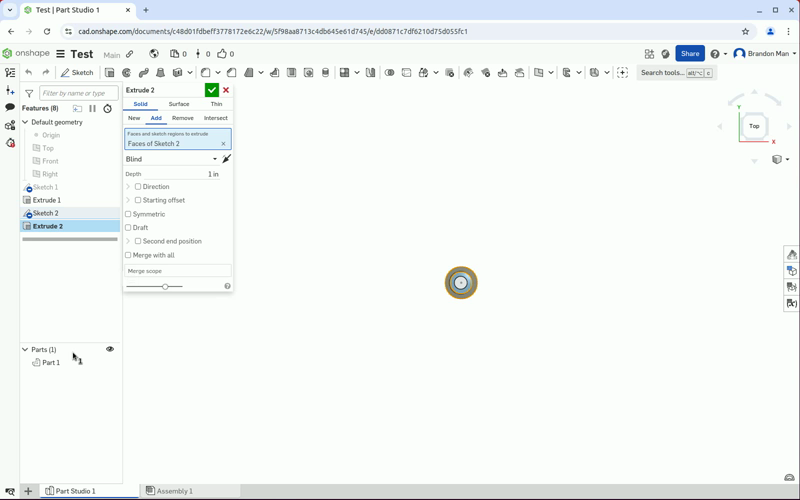
mouse_move(143, 106)
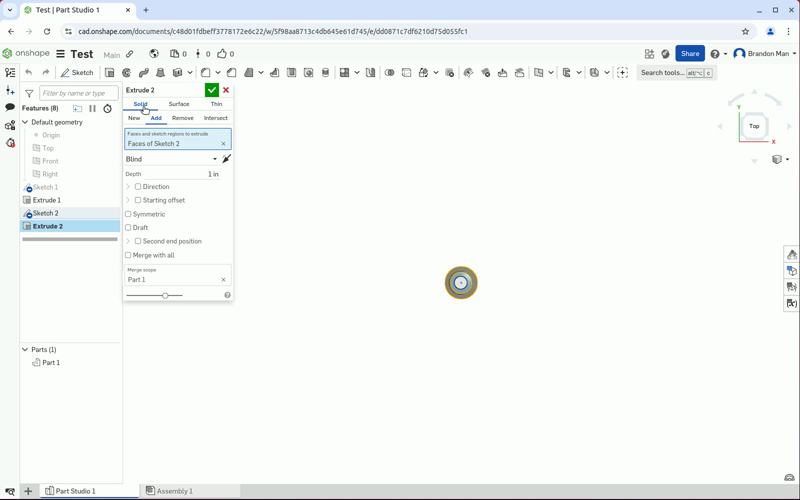
click(143, 106)
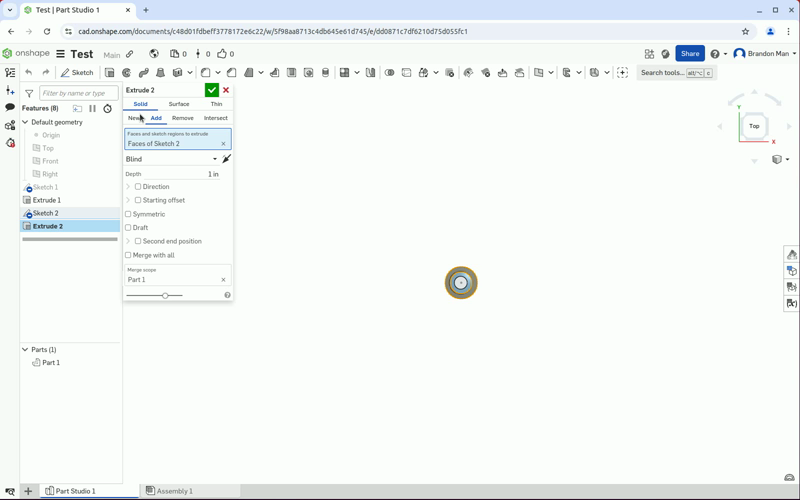
mouse_move(137, 120)
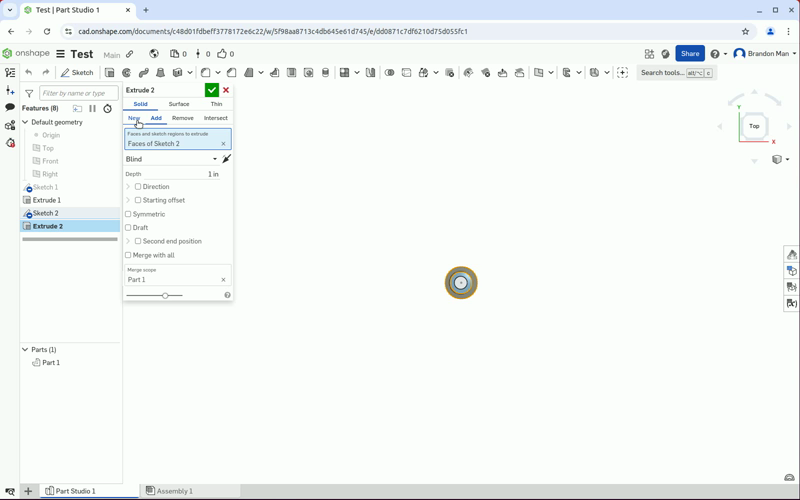
click(137, 120)
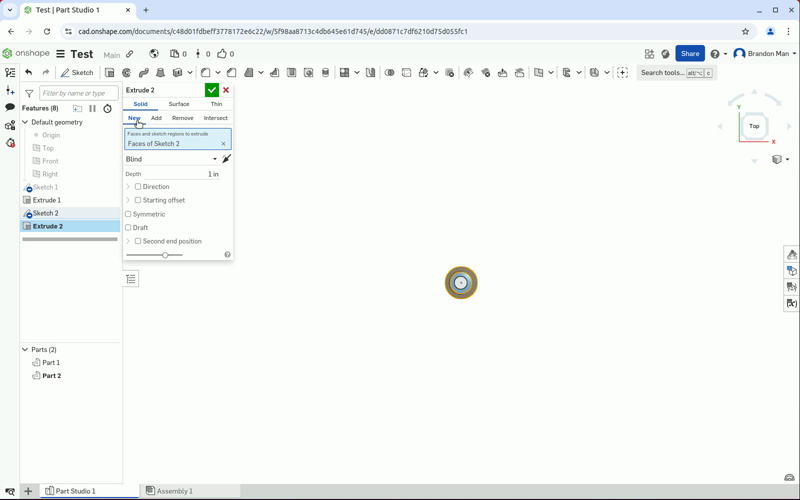
key(tab, 4)
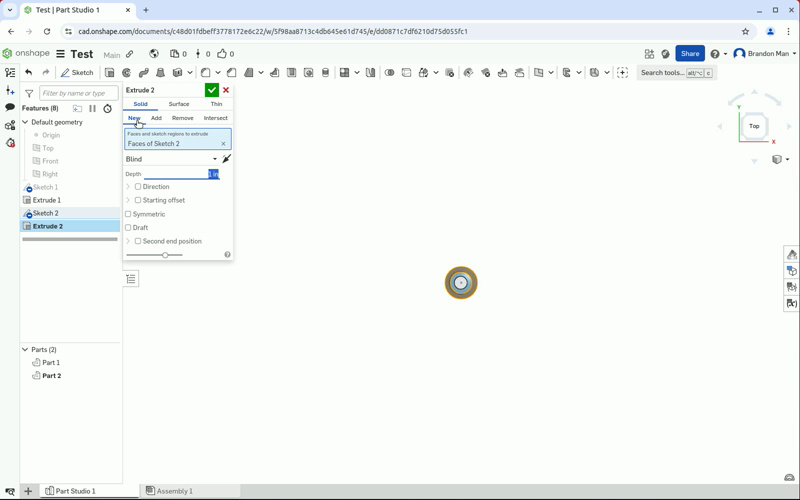
text(17.813)
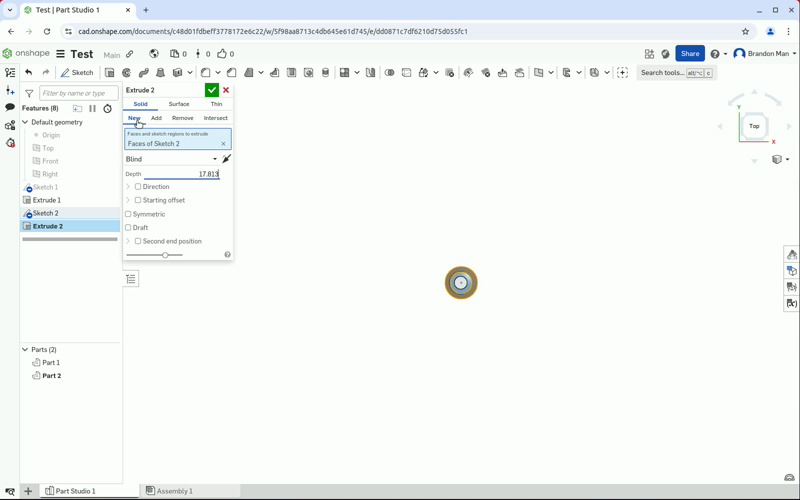
key(enter)
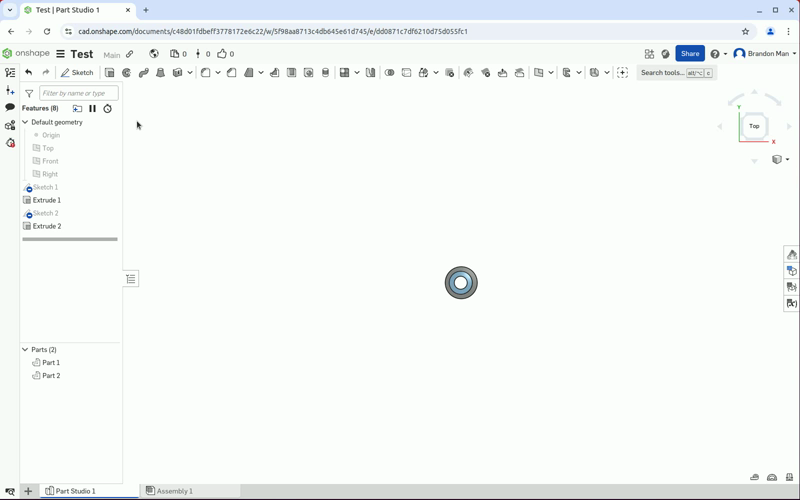
key(shift+h)
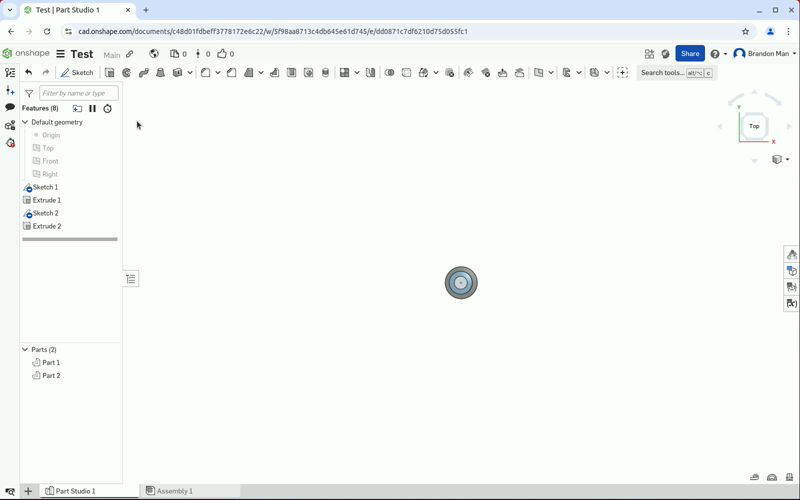
key(shift+h)
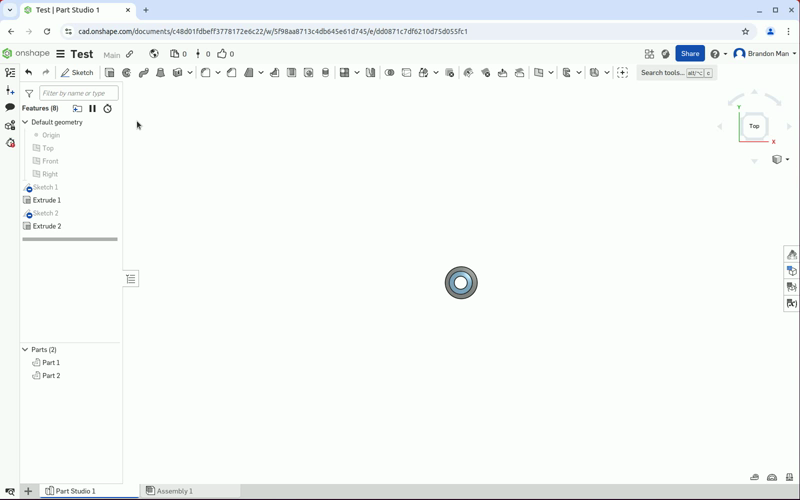
mouse_move(73, 189)
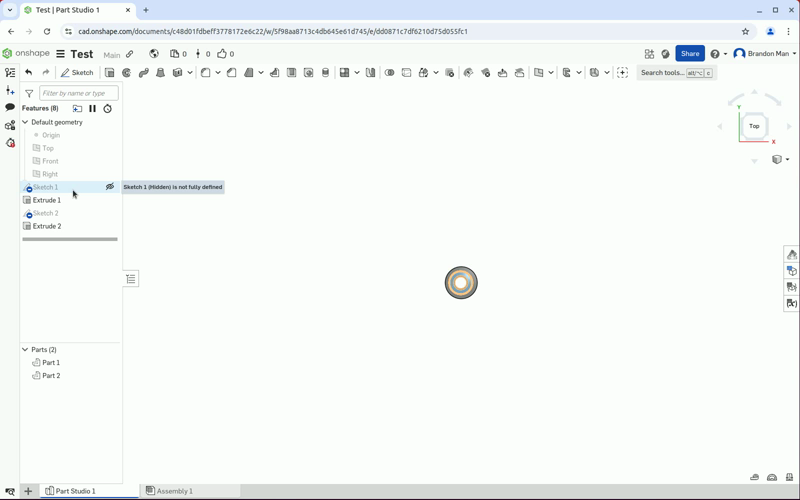
click(73, 189)
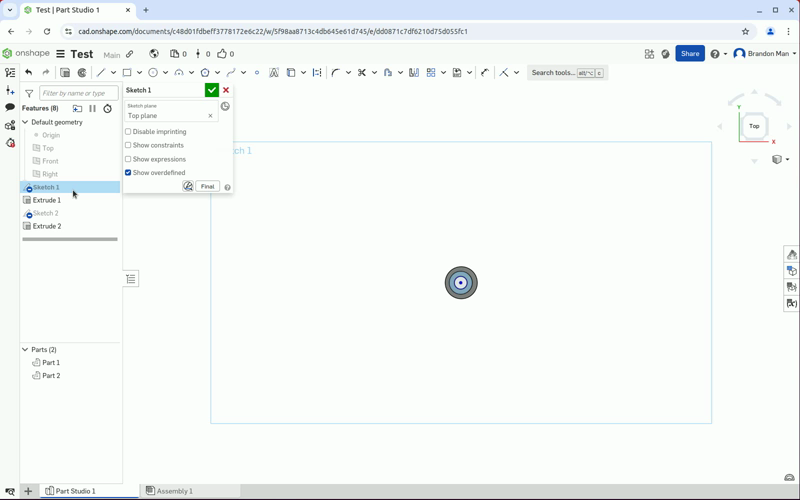
mouse_move(229, 92)
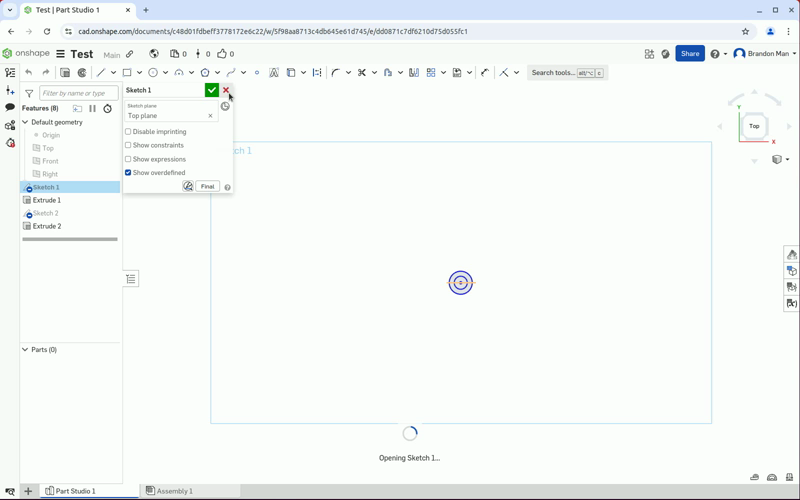
click(229, 92)
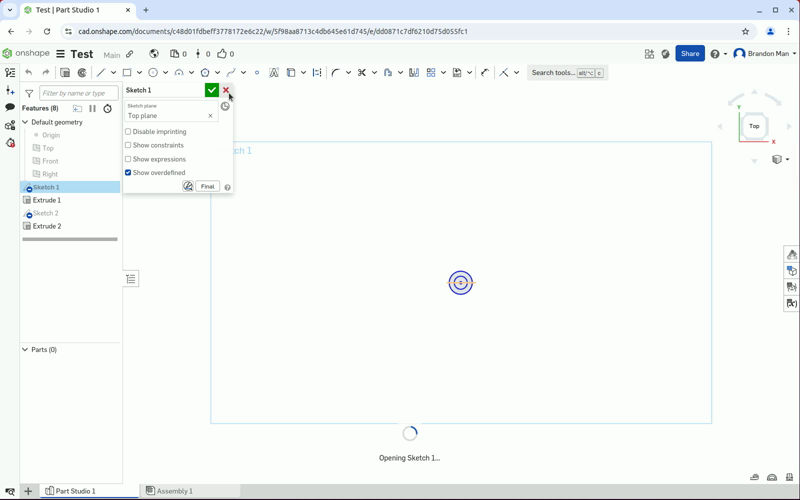
key(shift+s)
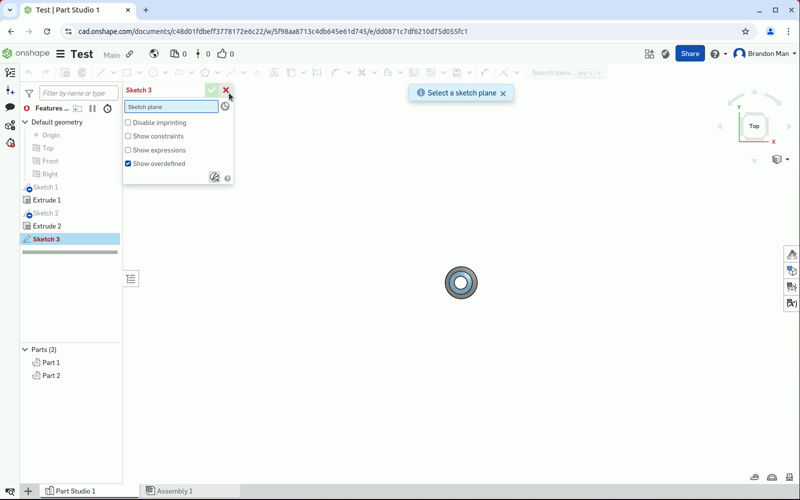
mouse_move(73, 150)
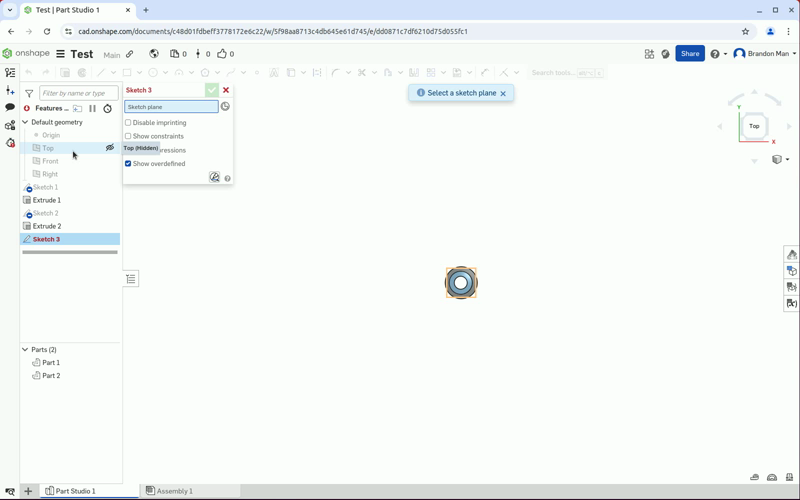
click(73, 150)
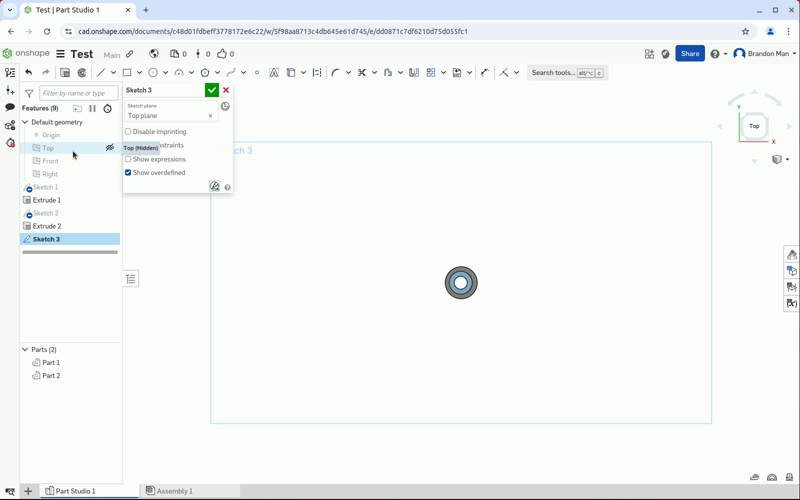
mouse_move(73, 352)
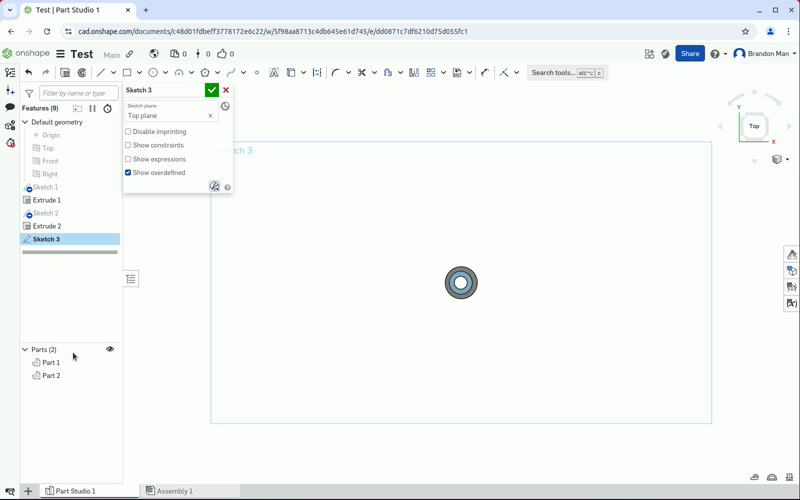
key(y)
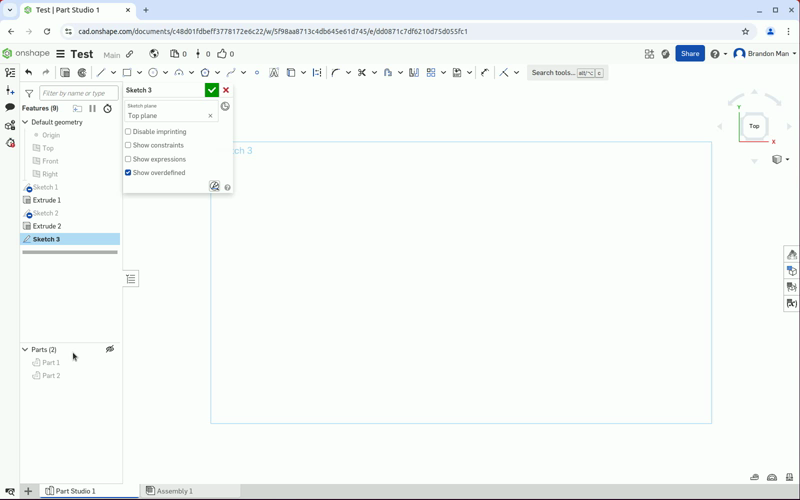
key(c)
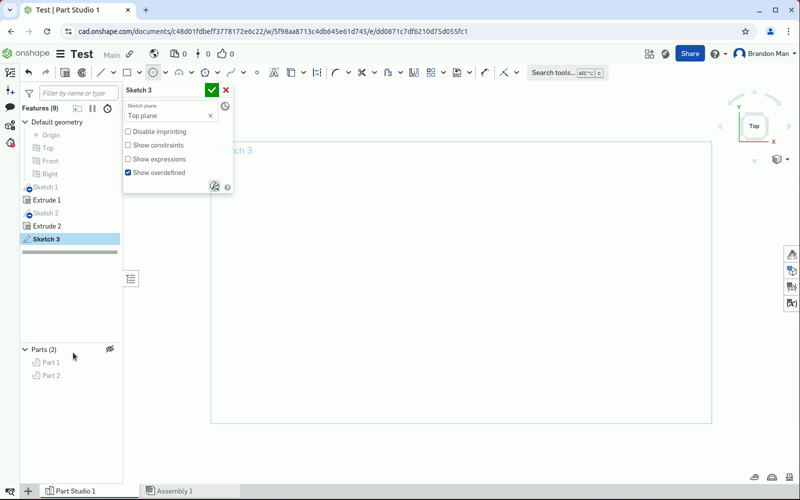
key_down(shift)
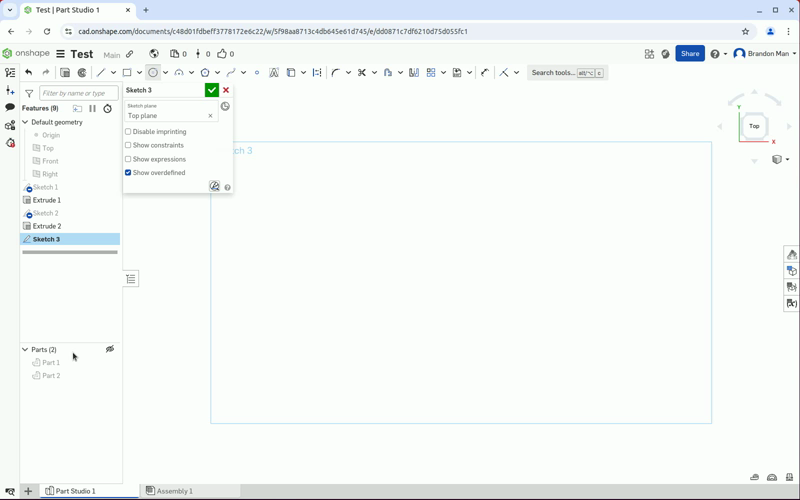
mouse_move(460, 282)
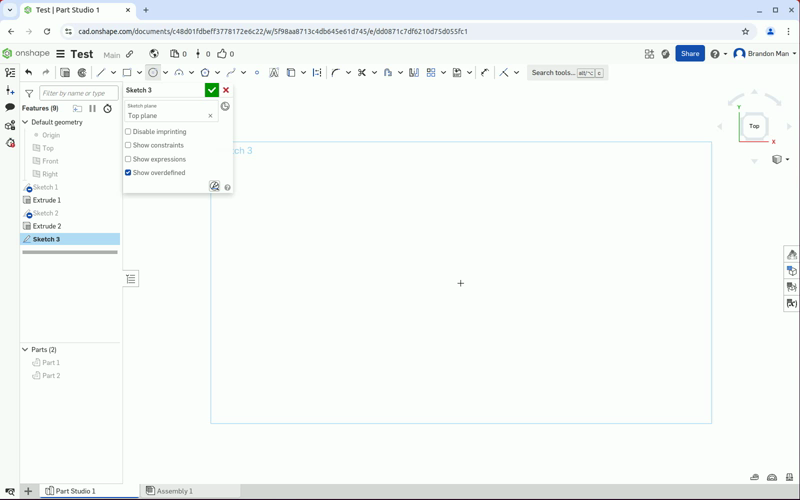
click(460, 282)
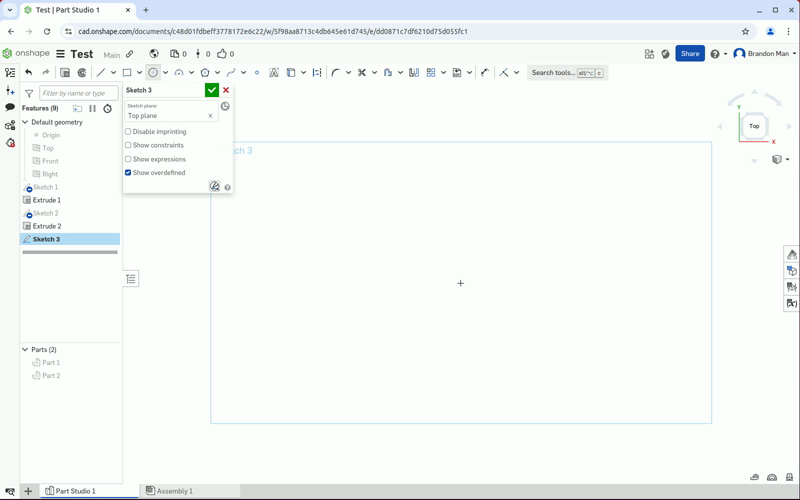
key_up(shift)
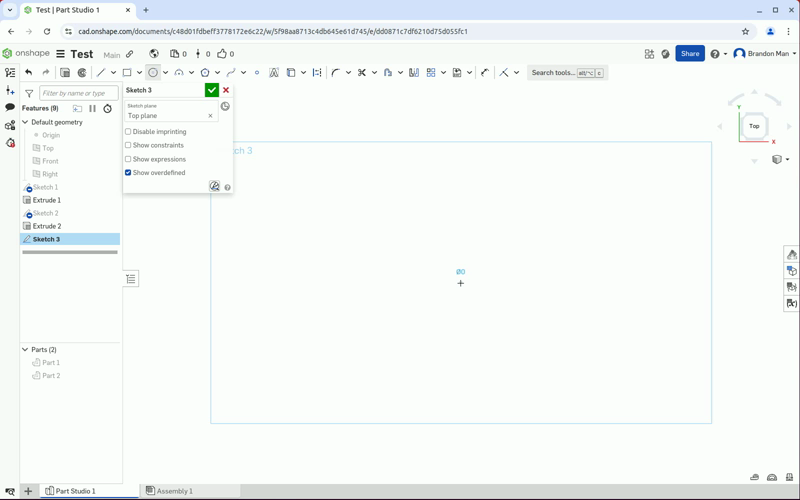
mouse_move(490, 282)
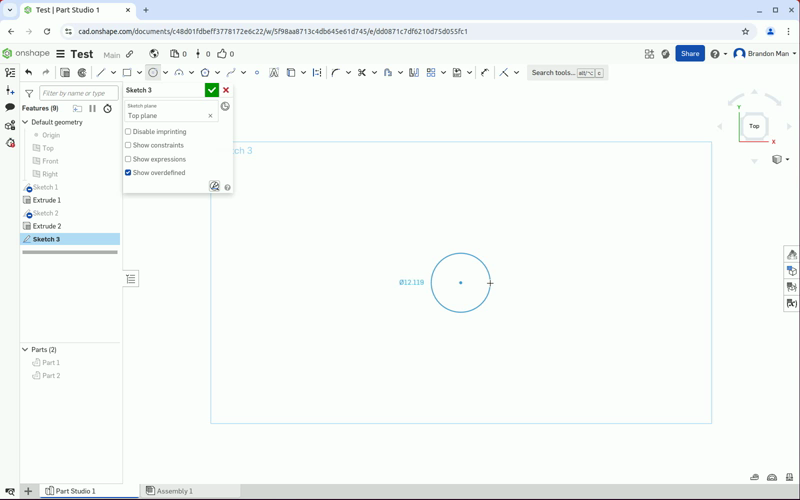
click(490, 282)
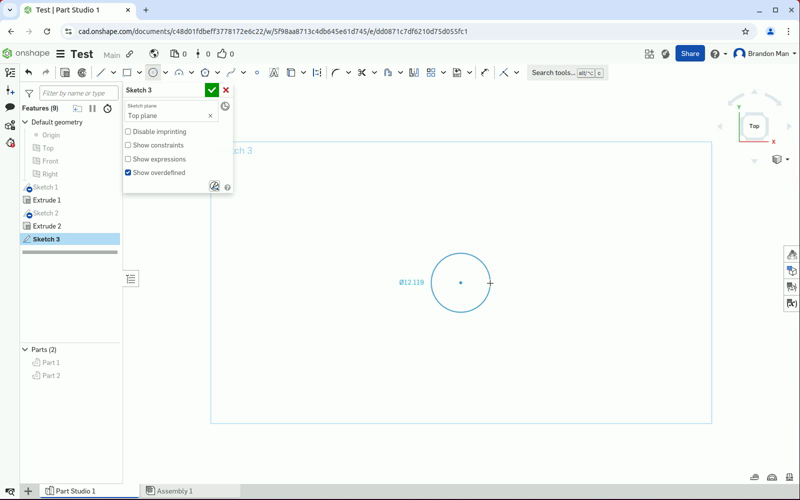
key(esc)
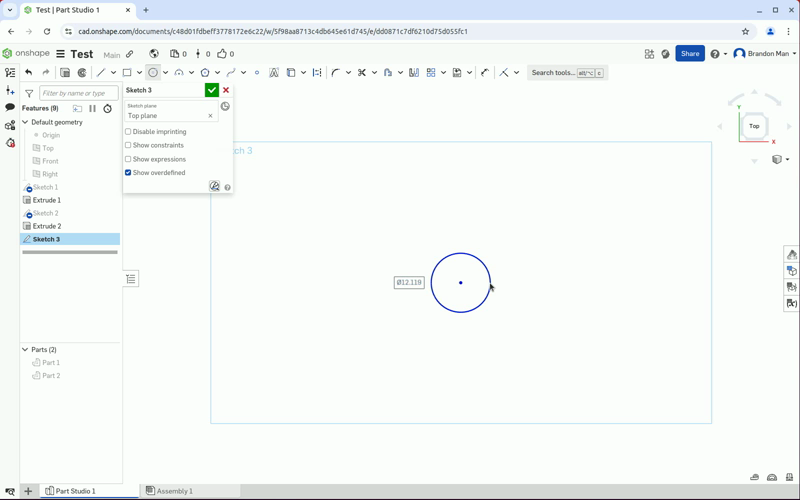
key(c)
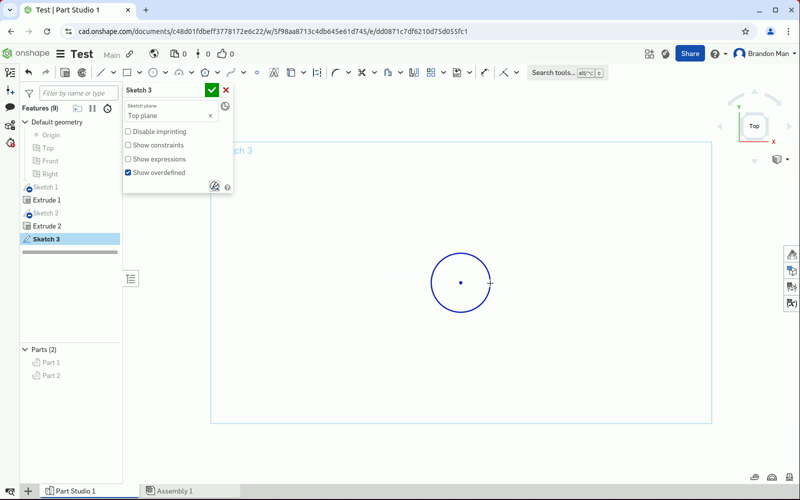
key_down(shift)
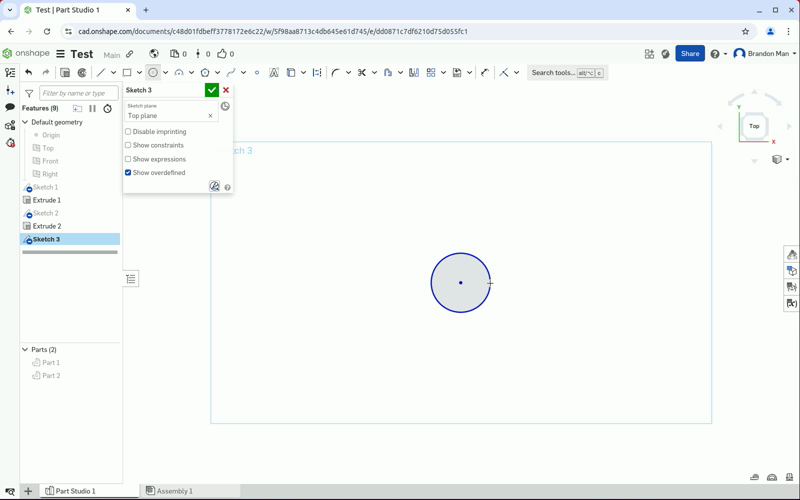
mouse_move(460, 282)
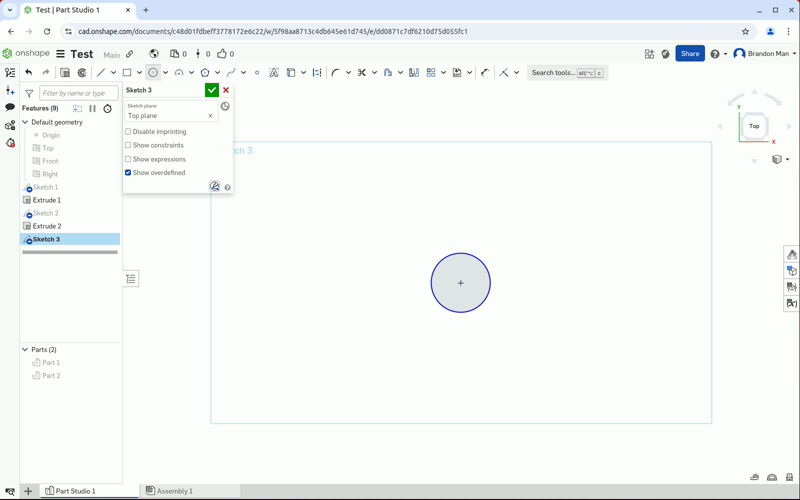
click(460, 282)
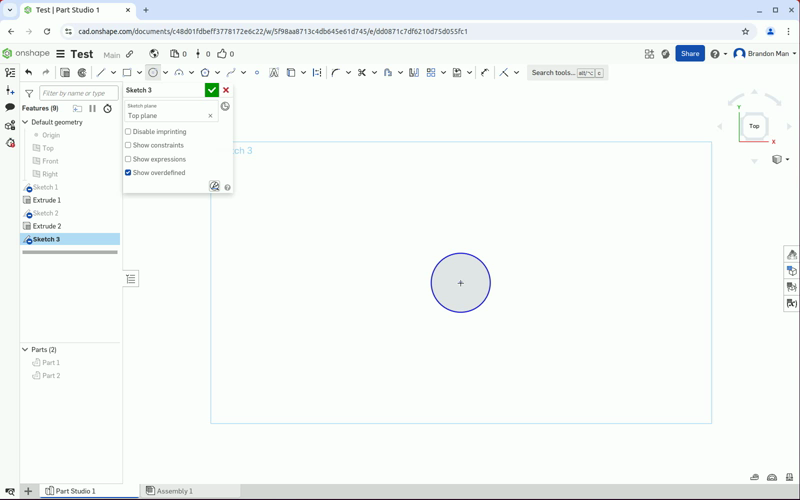
key_up(shift)
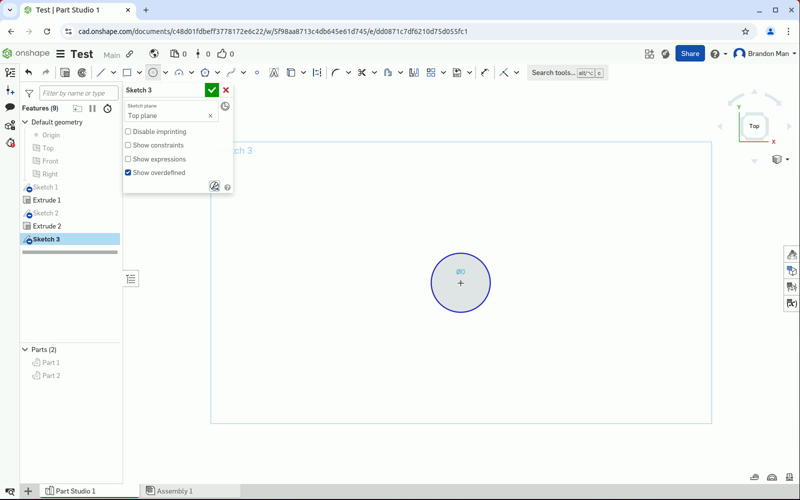
mouse_move(476, 282)
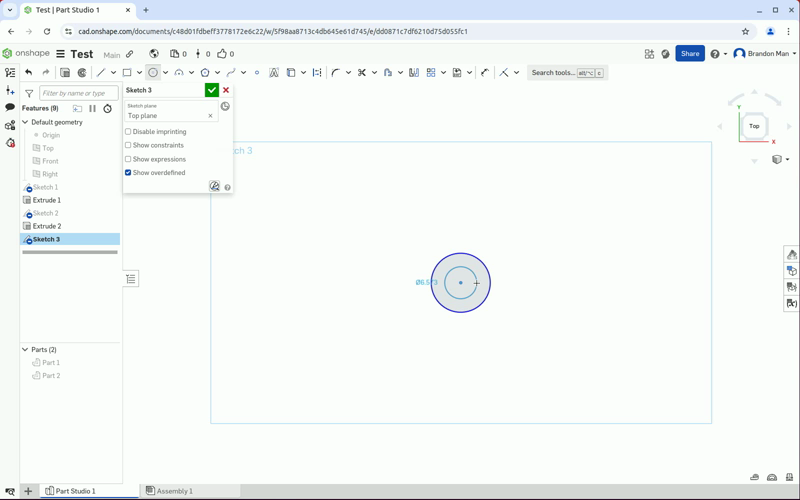
click(476, 282)
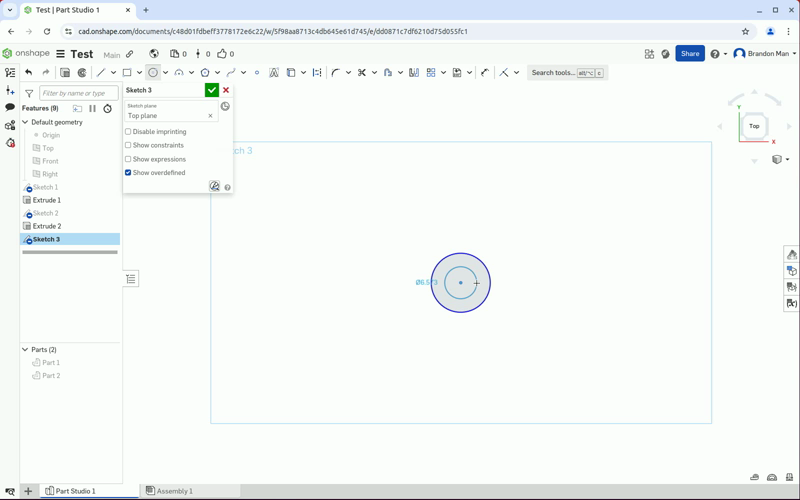
key(esc)
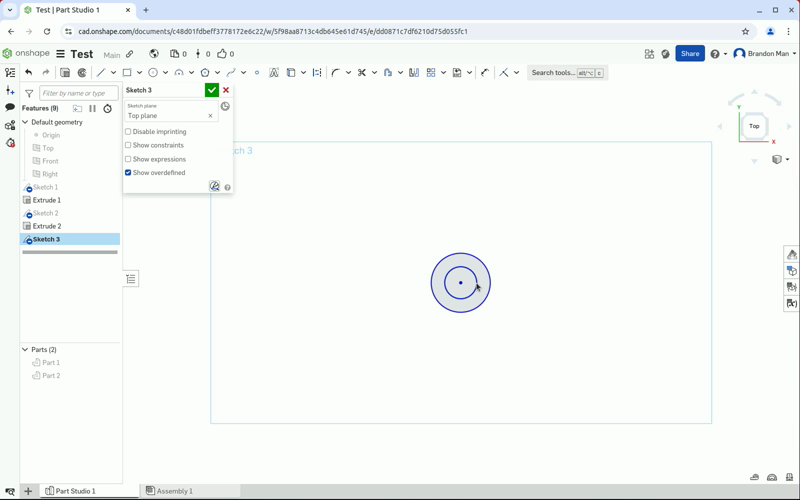
mouse_move(455, 258)
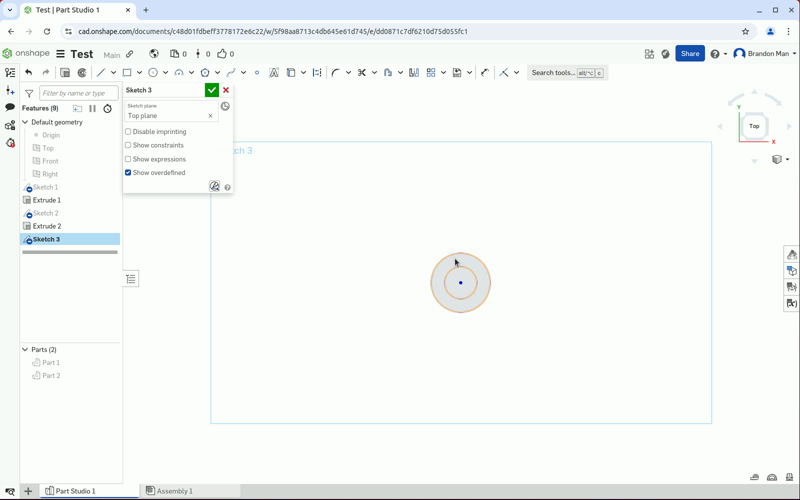
click(455, 258)
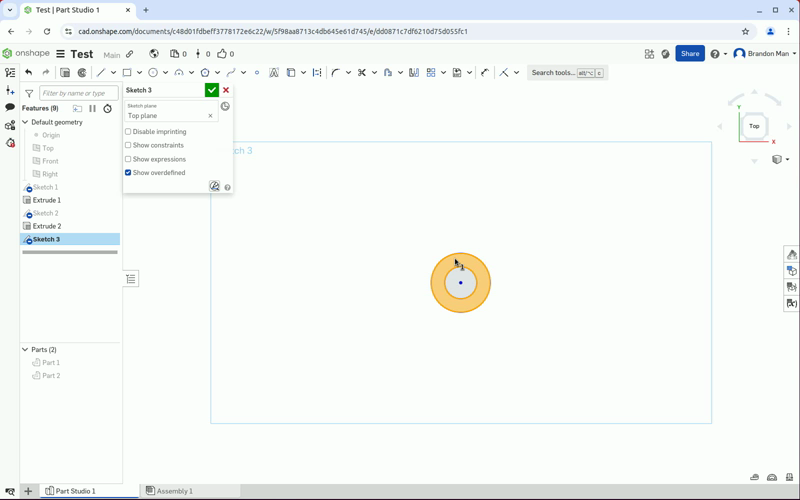
mouse_move(73, 352)
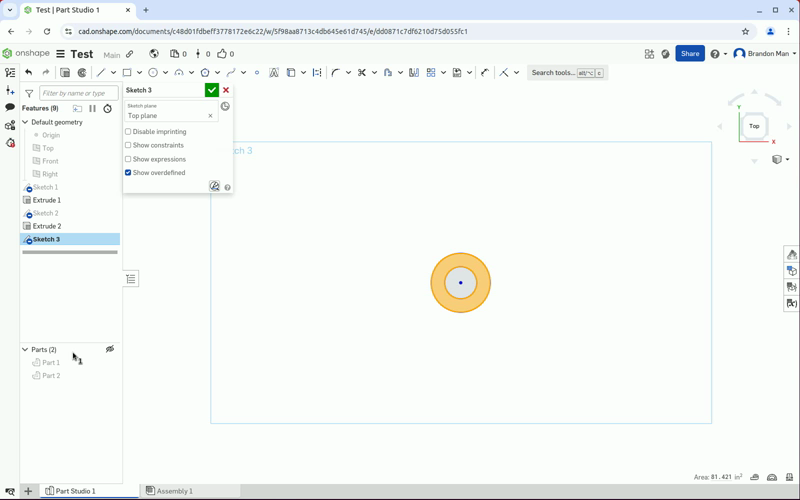
key(shift+y)
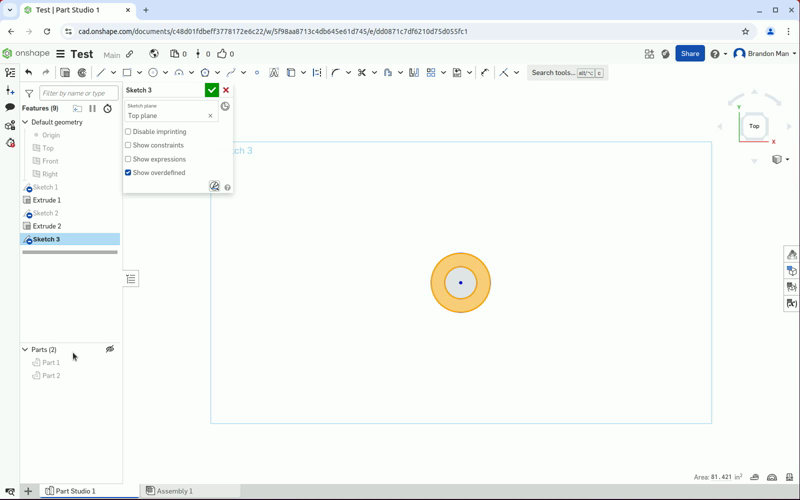
key(shift+e)
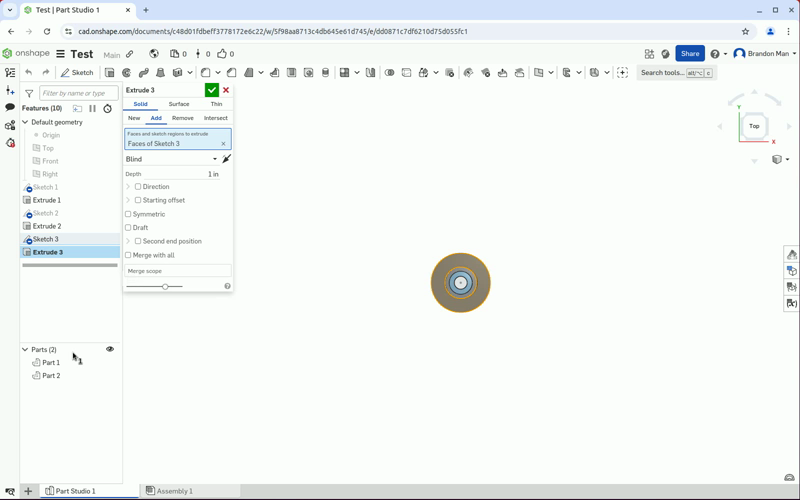
mouse_move(143, 106)
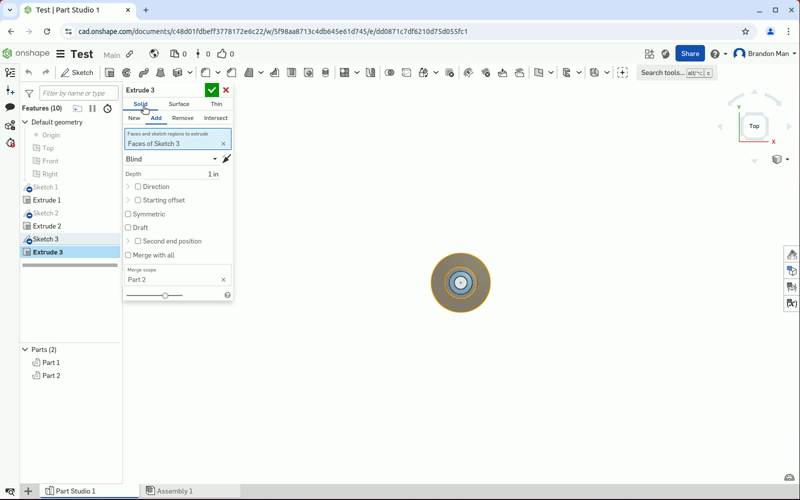
click(143, 106)
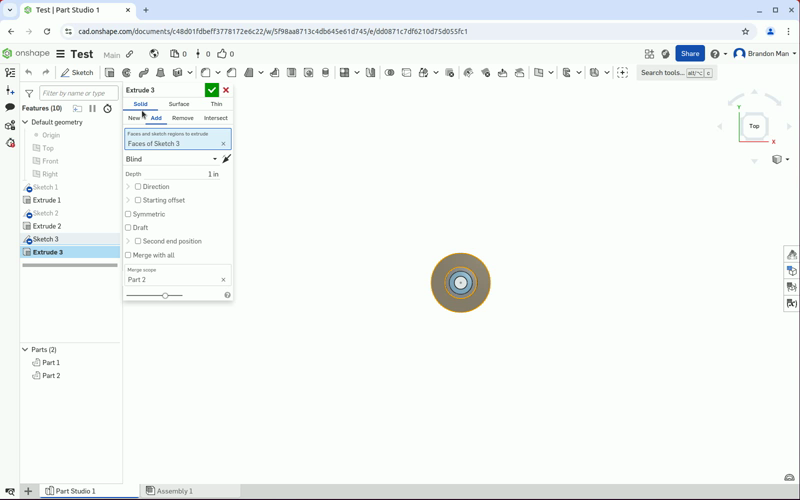
mouse_move(137, 120)
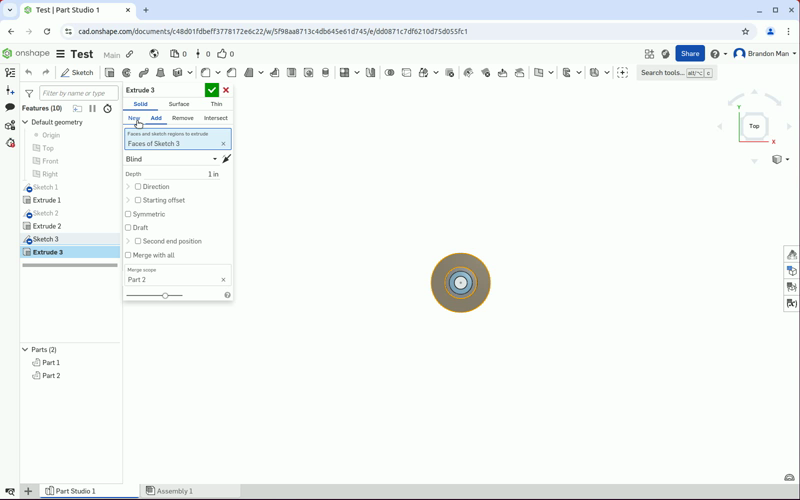
click(137, 120)
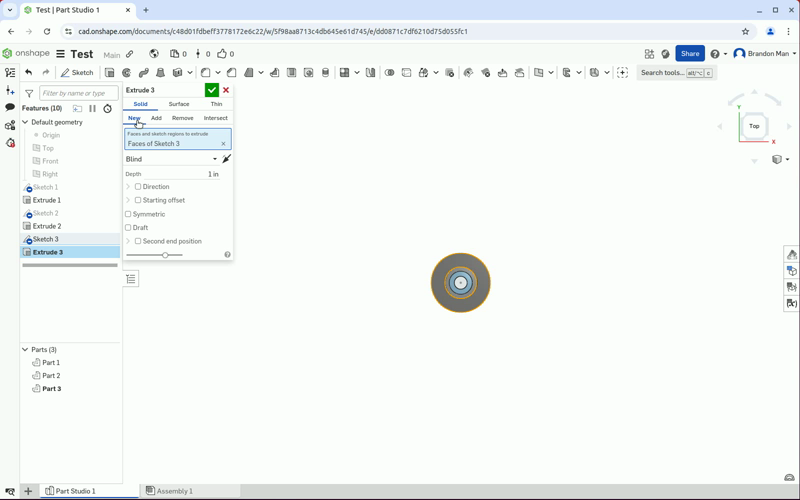
key(tab, 4)
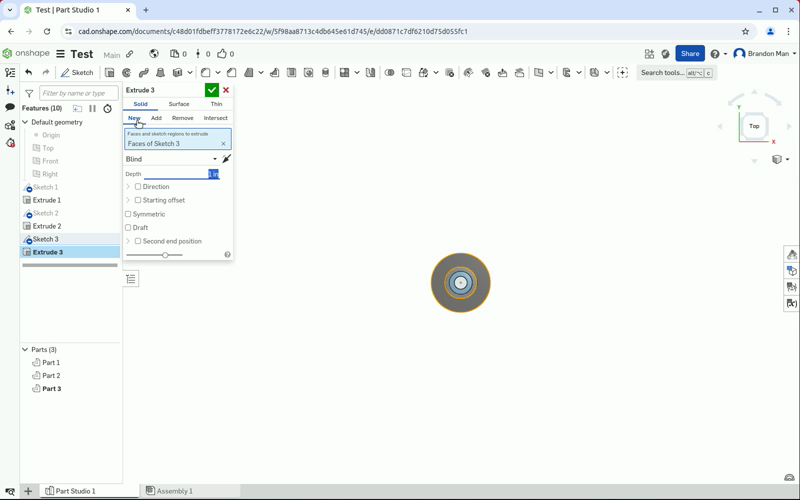
text(4.092)
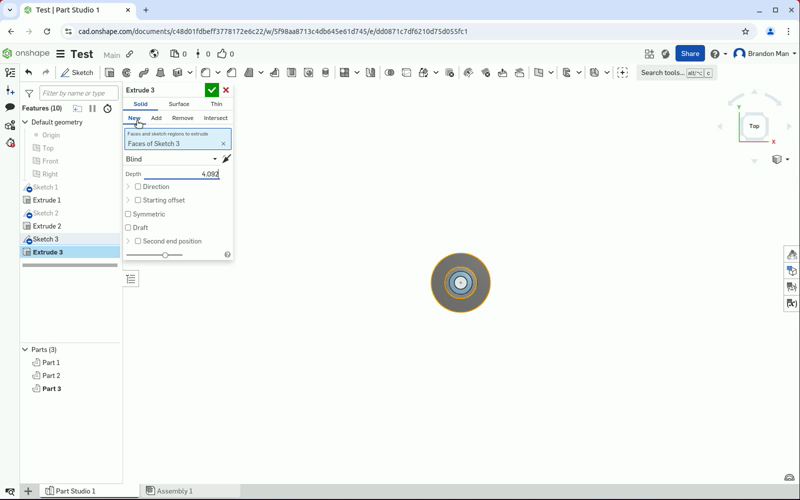
key(enter)
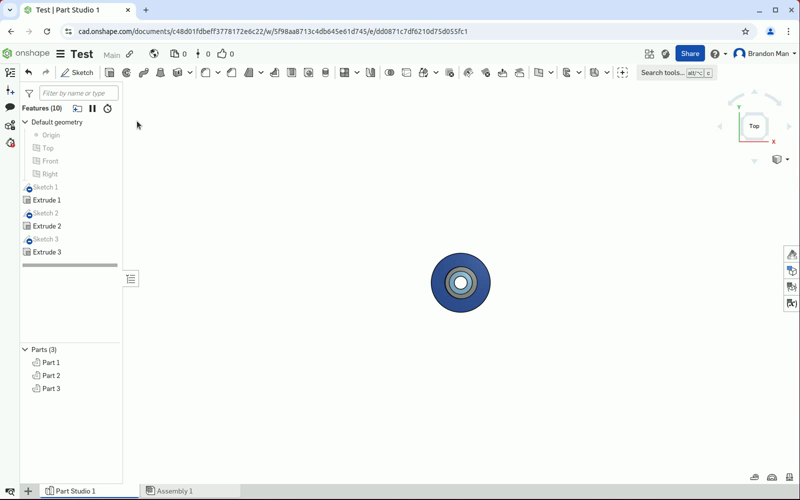
key(shift+h)
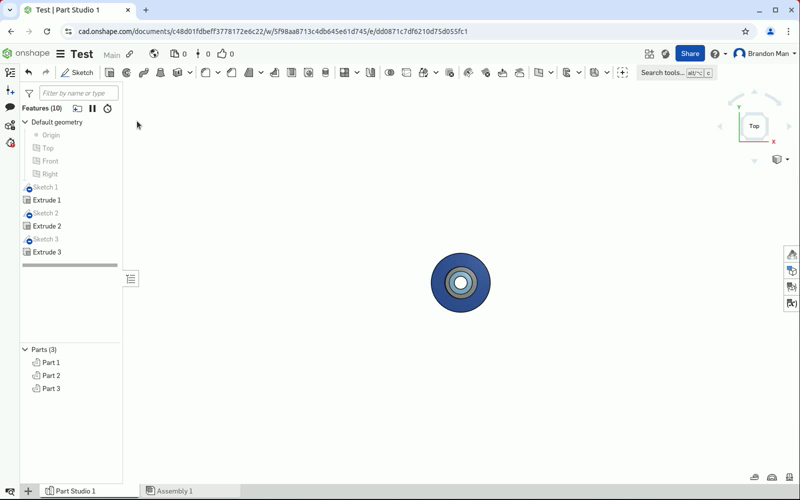
key(shift+h)
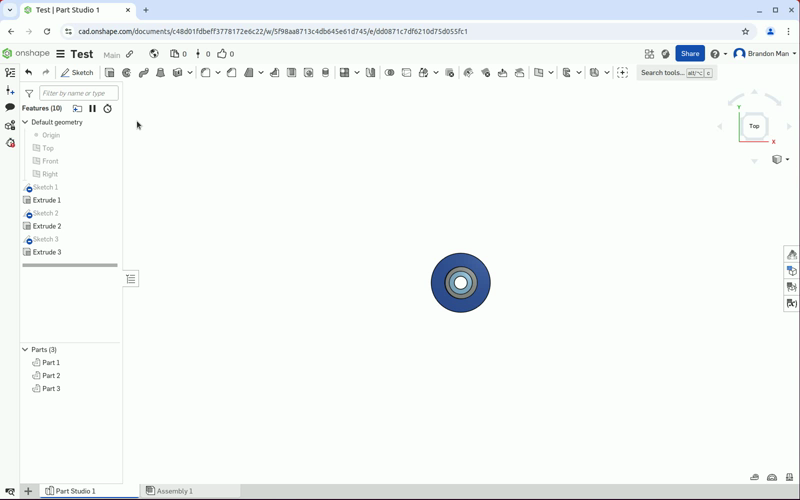
mouse_move(73, 189)
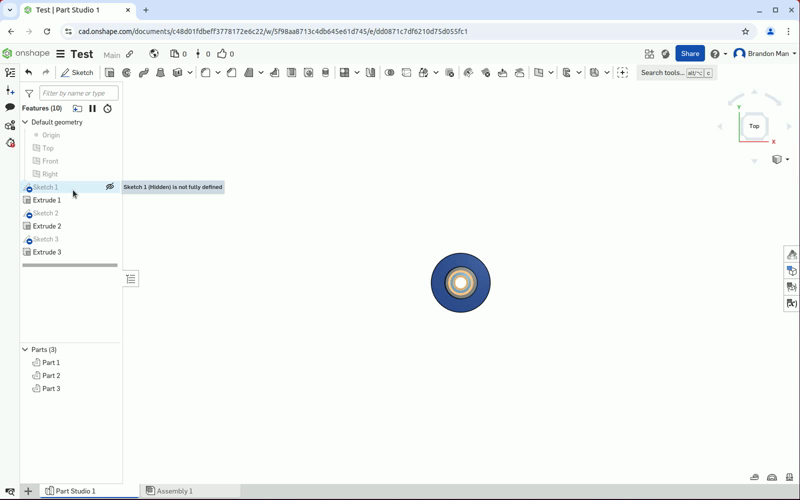
click(73, 189)
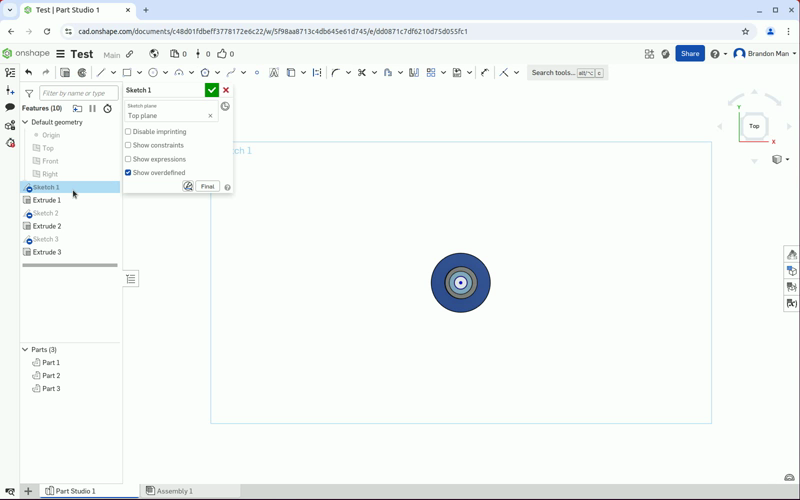
mouse_move(229, 92)
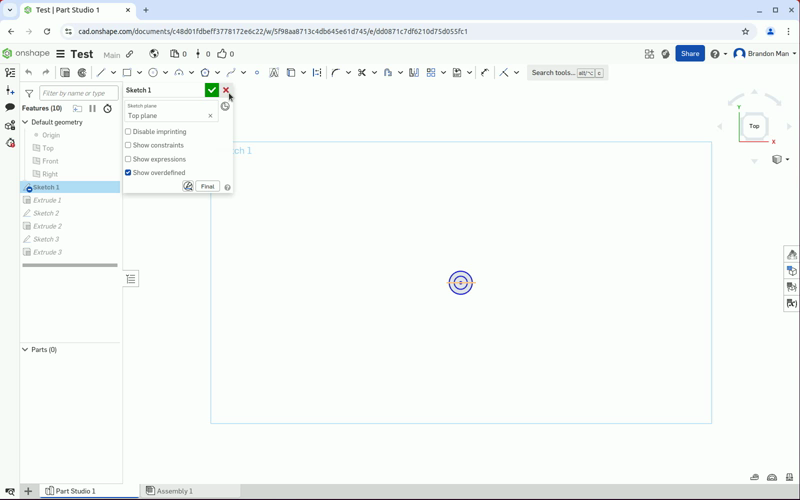
click(229, 92)
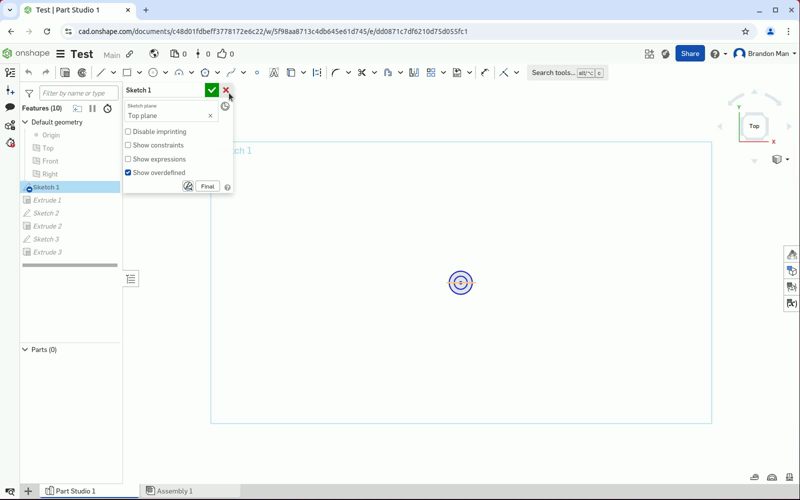
key(shift+s)
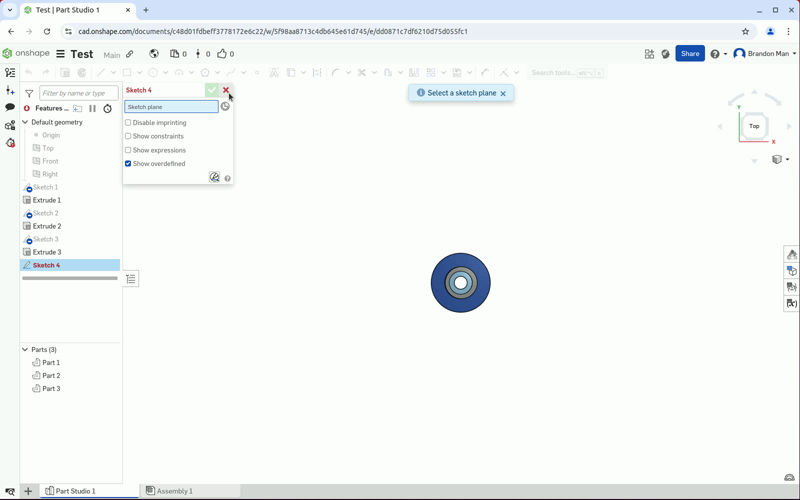
mouse_move(73, 150)
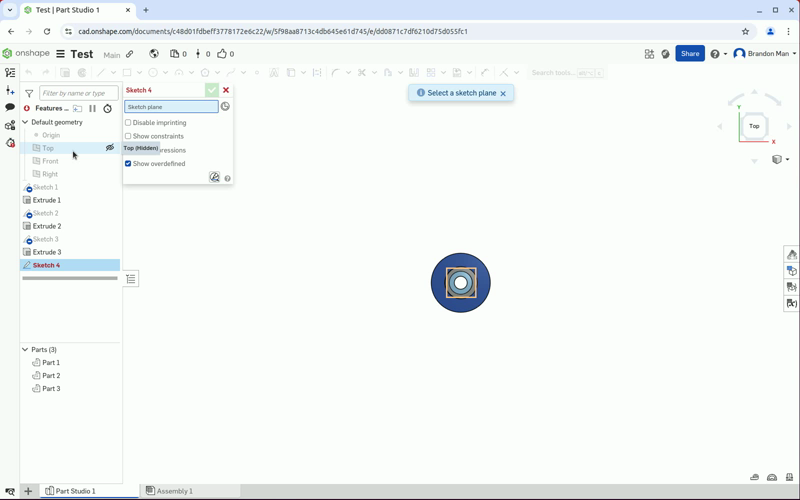
click(73, 150)
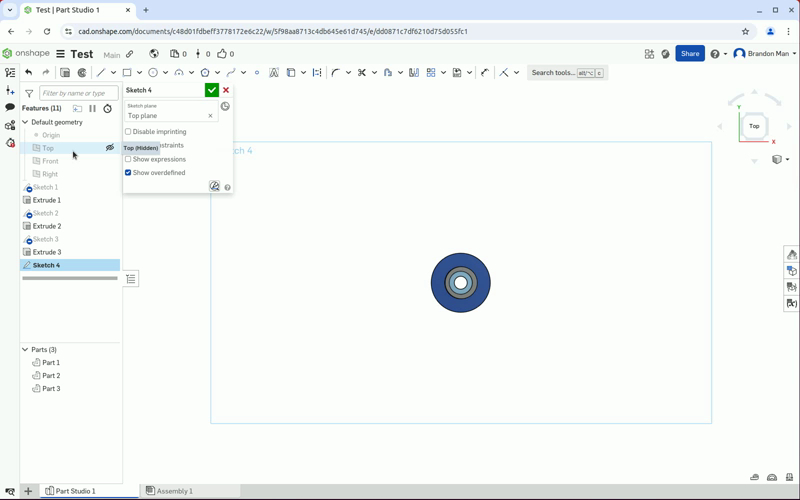
mouse_move(73, 352)
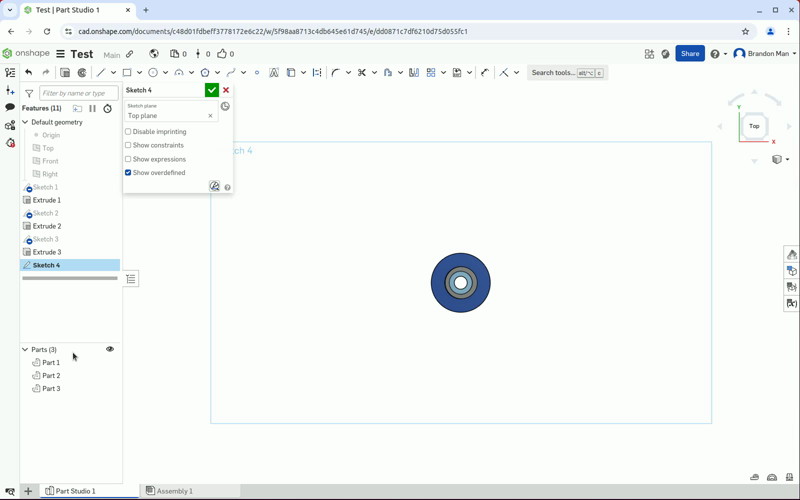
key(y)
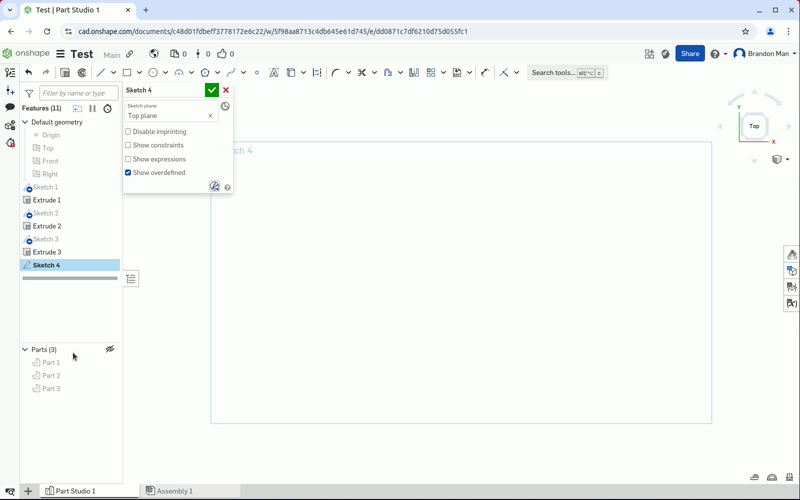
key(c)
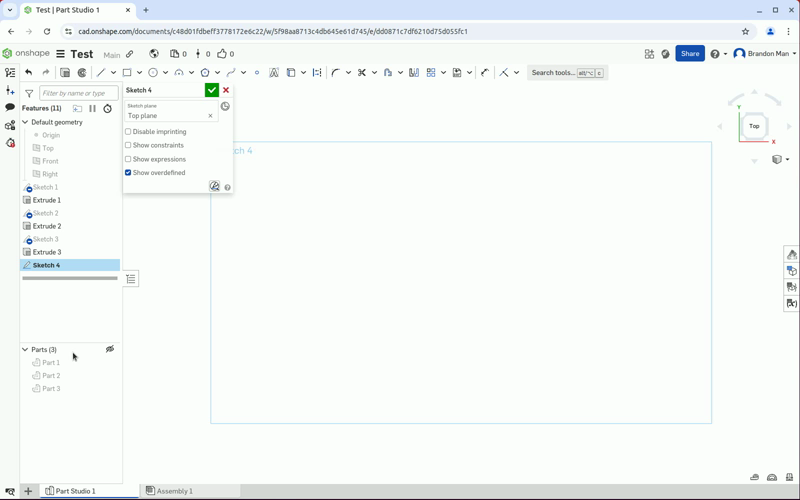
key_down(shift)
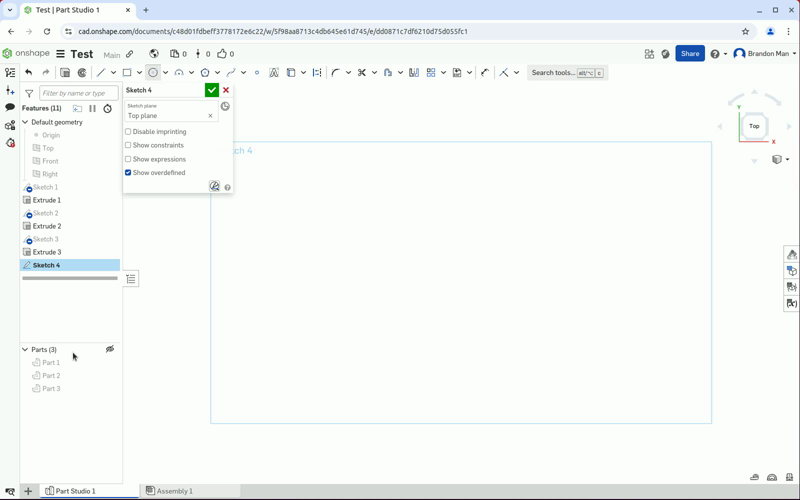
mouse_move(461, 282)
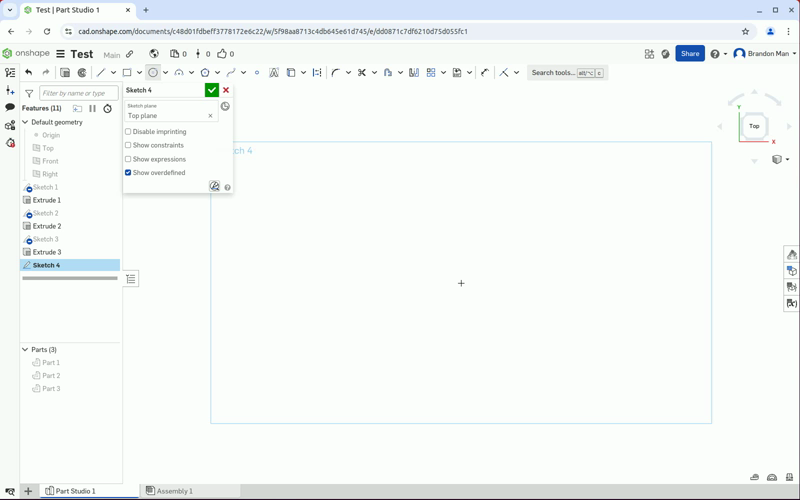
click(461, 282)
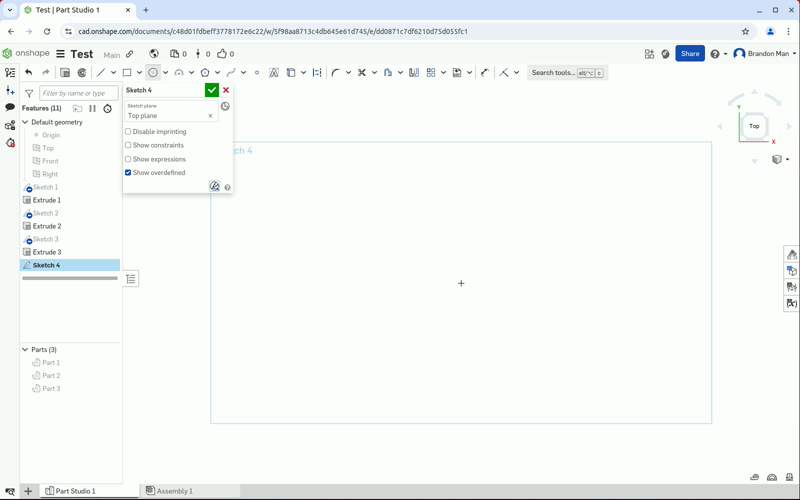
key_up(shift)
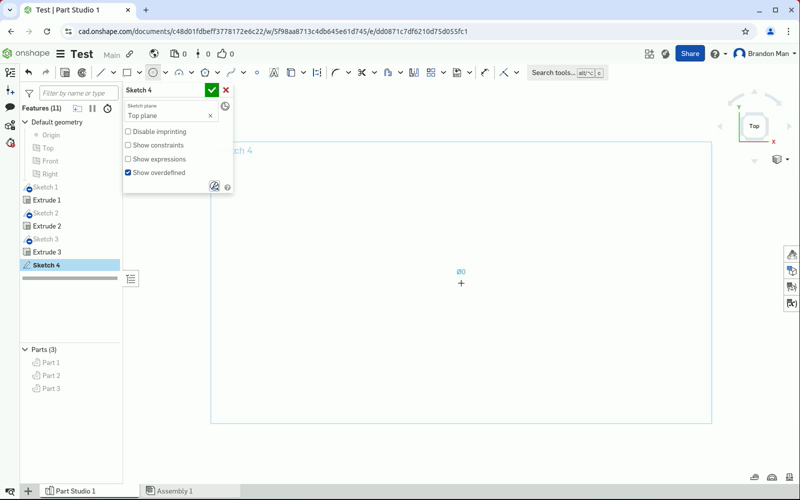
mouse_move(514, 282)
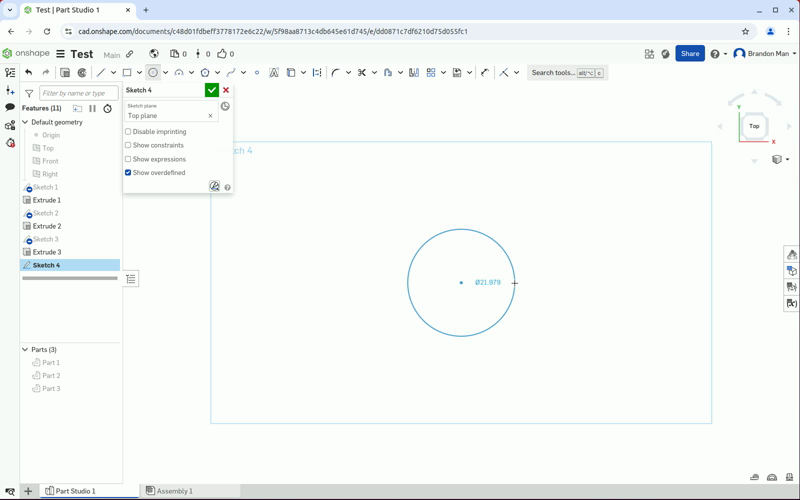
click(514, 282)
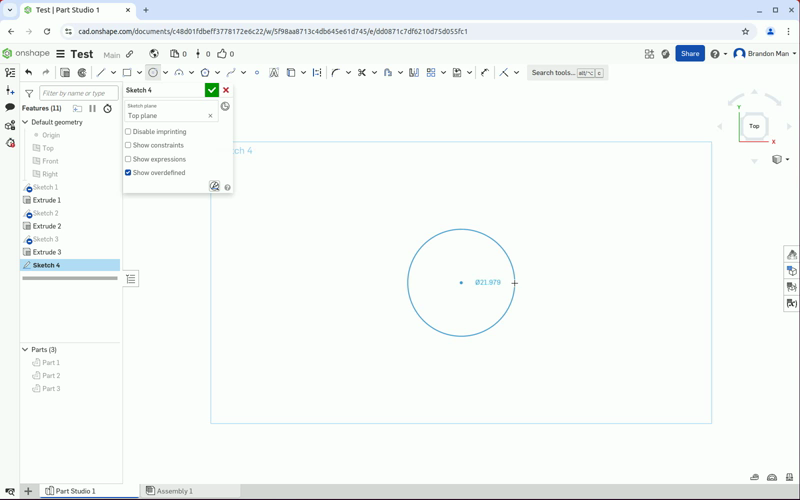
key(esc)
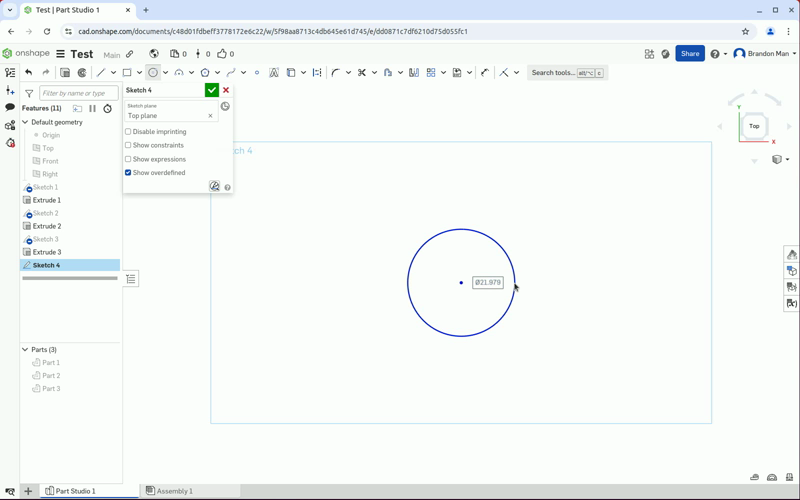
key(c)
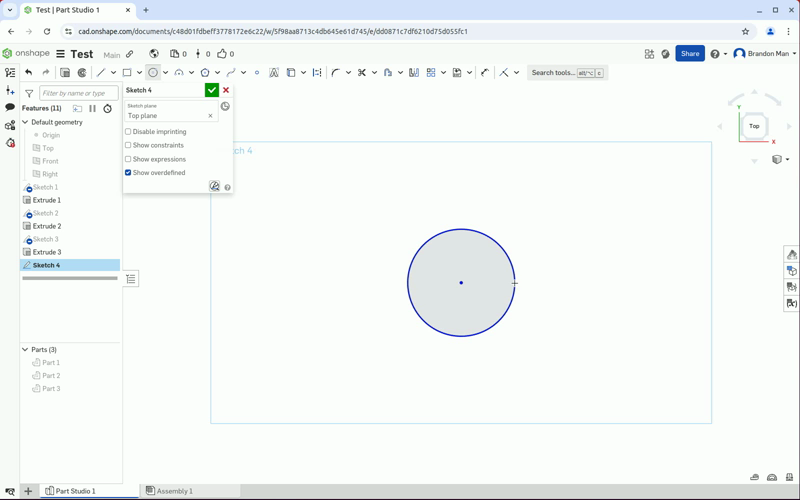
key_down(shift)
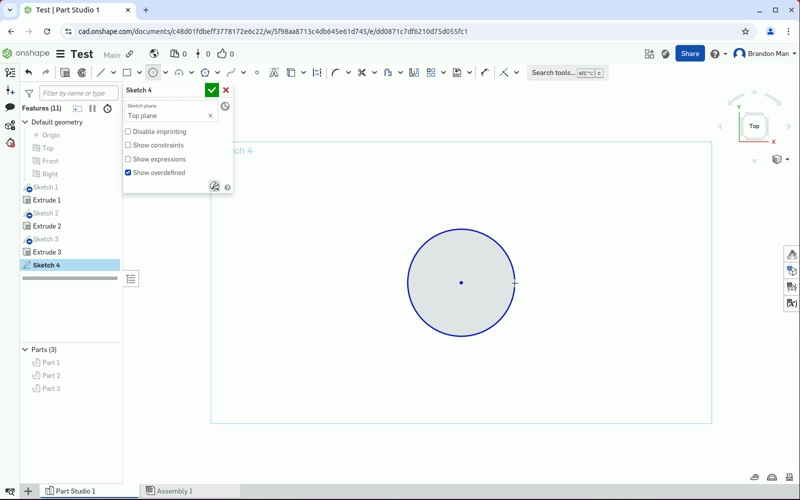
mouse_move(461, 282)
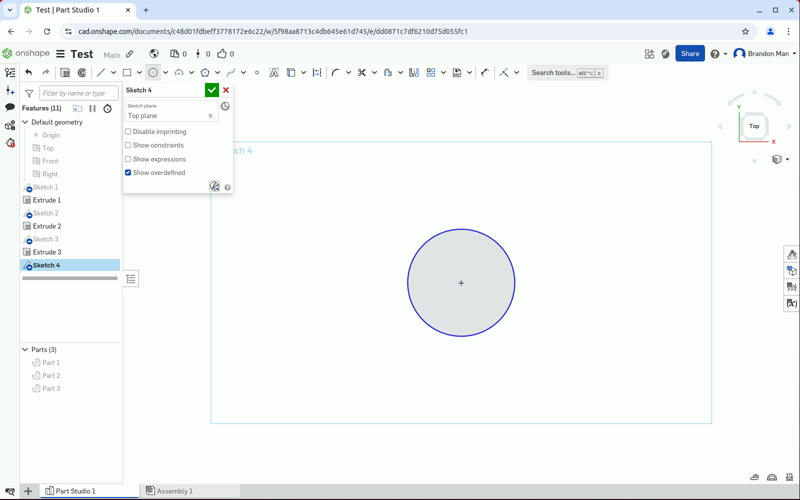
click(461, 282)
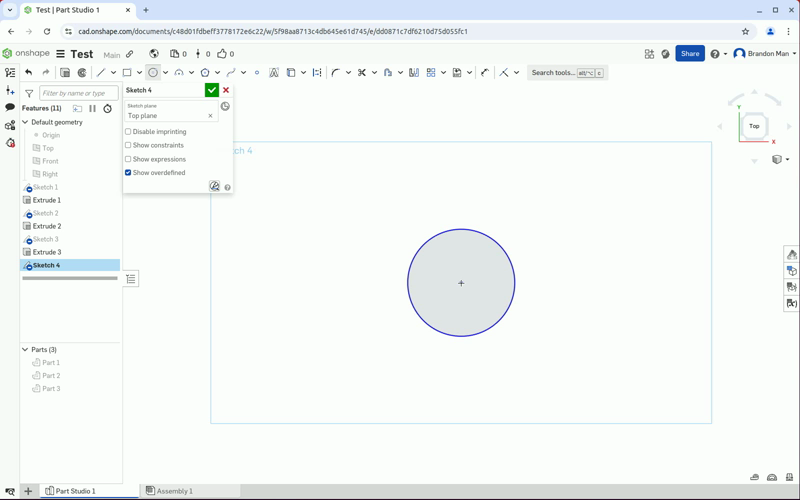
key_up(shift)
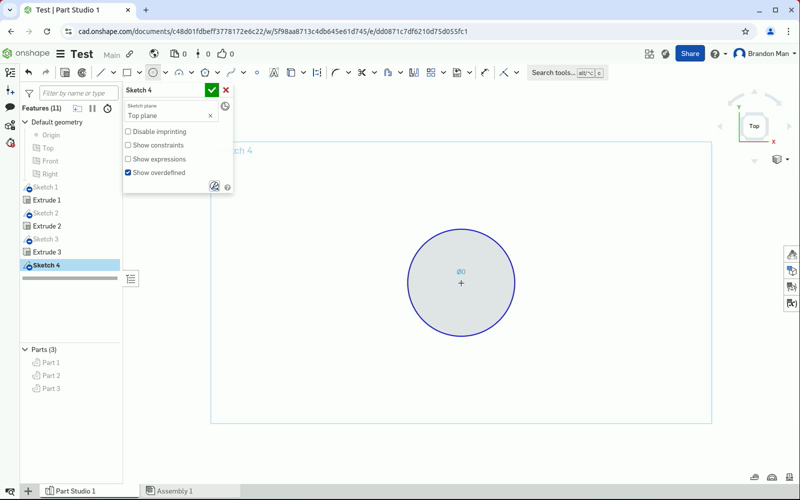
mouse_move(489, 282)
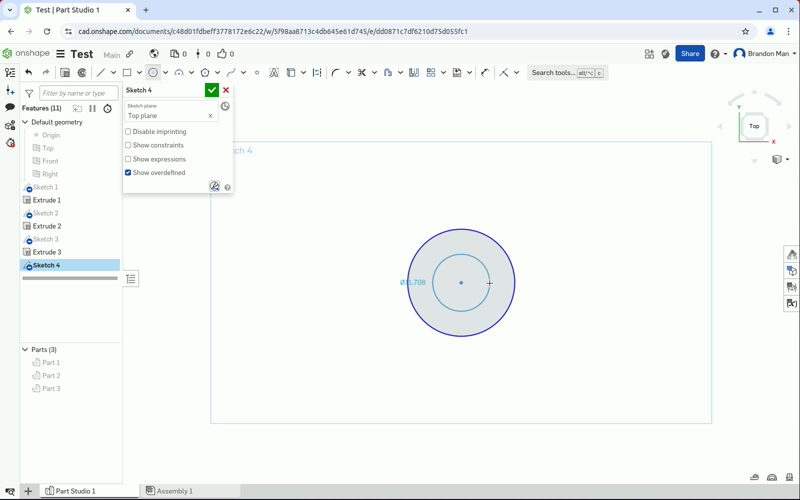
click(489, 282)
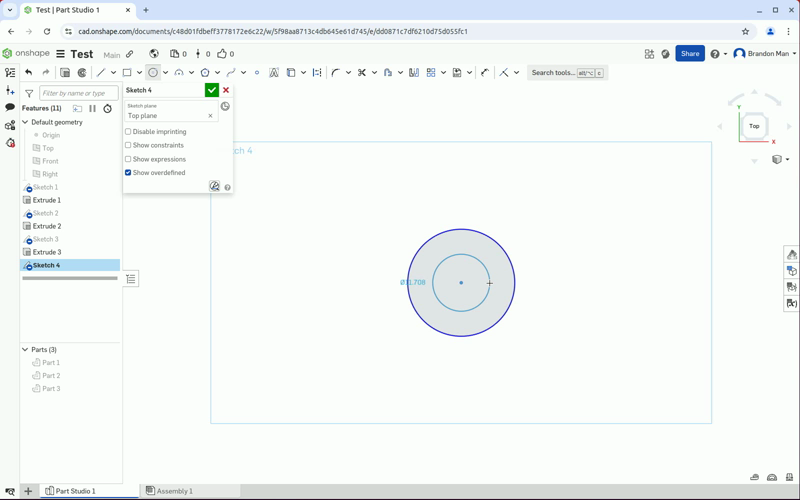
key(esc)
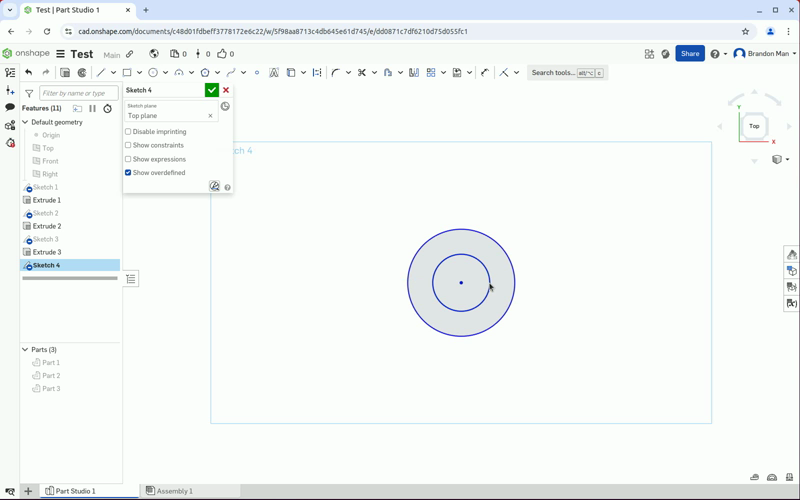
mouse_move(446, 326)
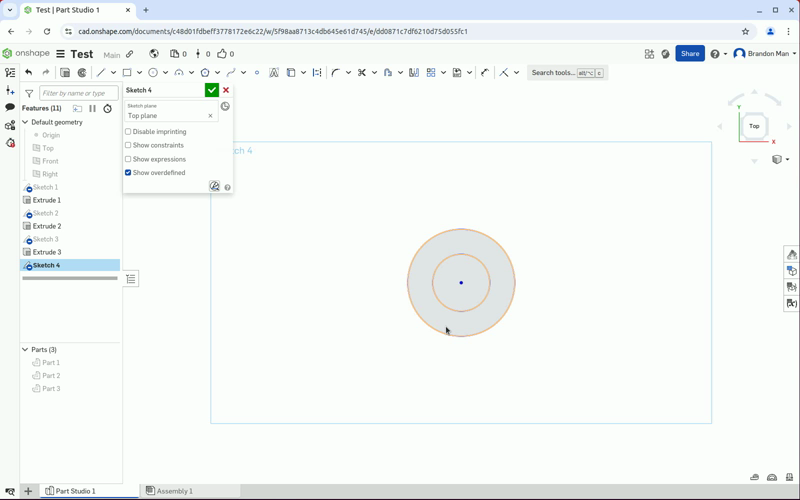
click(446, 326)
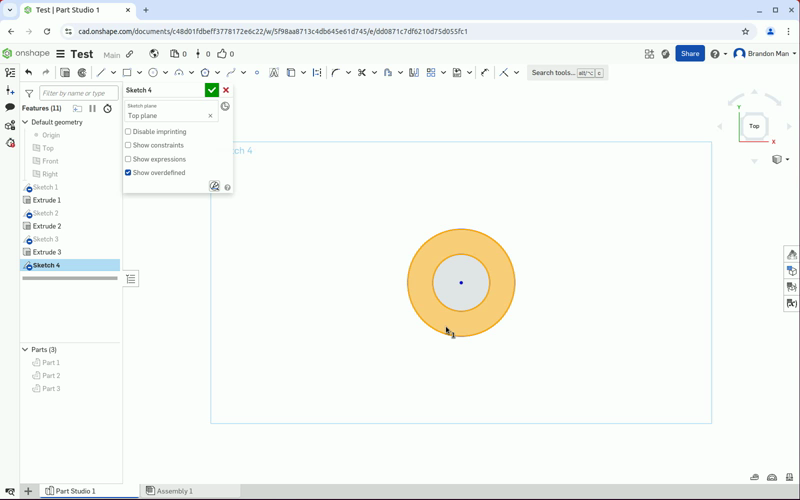
mouse_move(73, 352)
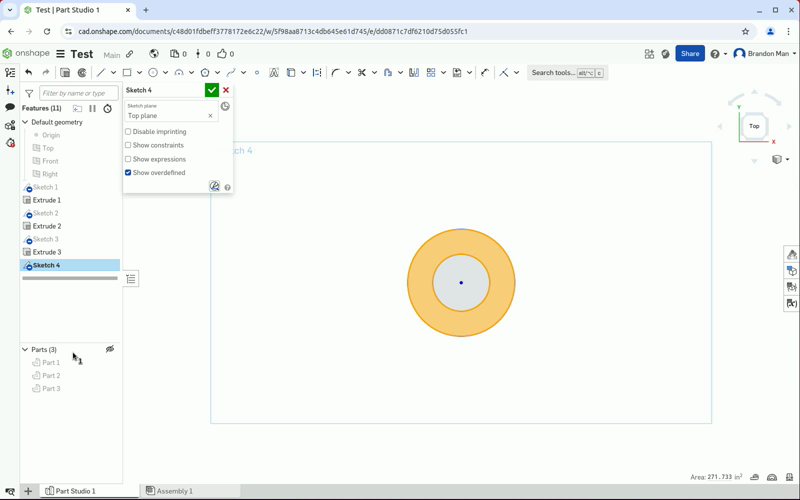
key(shift+y)
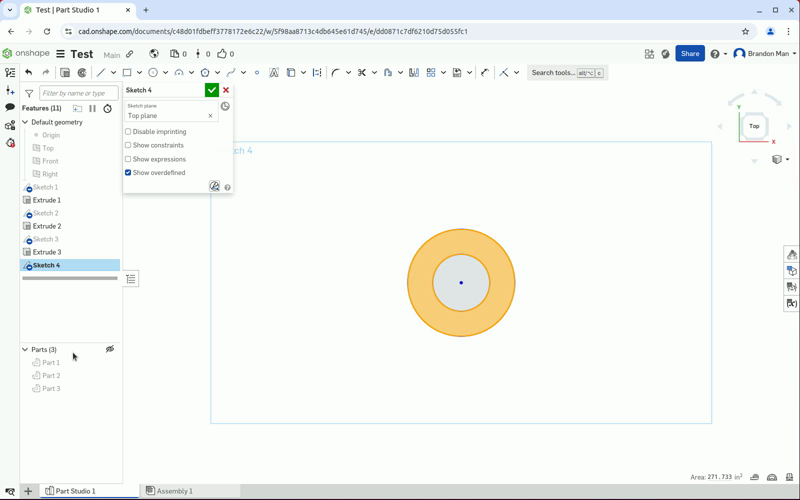
key(shift+e)
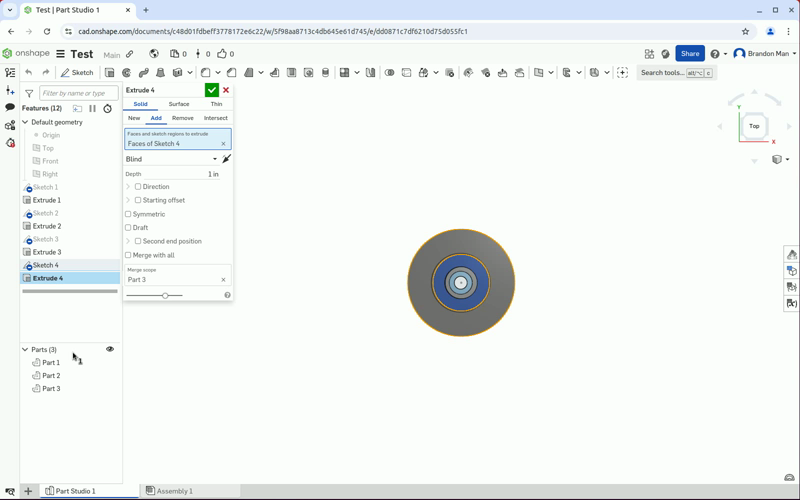
mouse_move(143, 106)
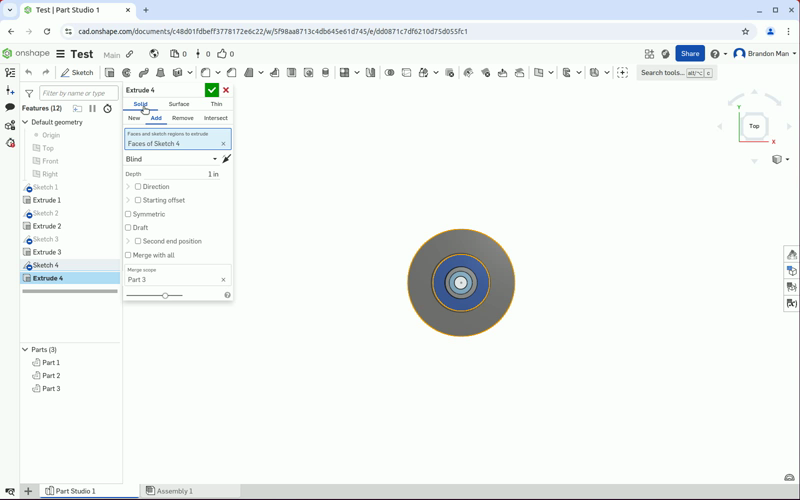
click(143, 106)
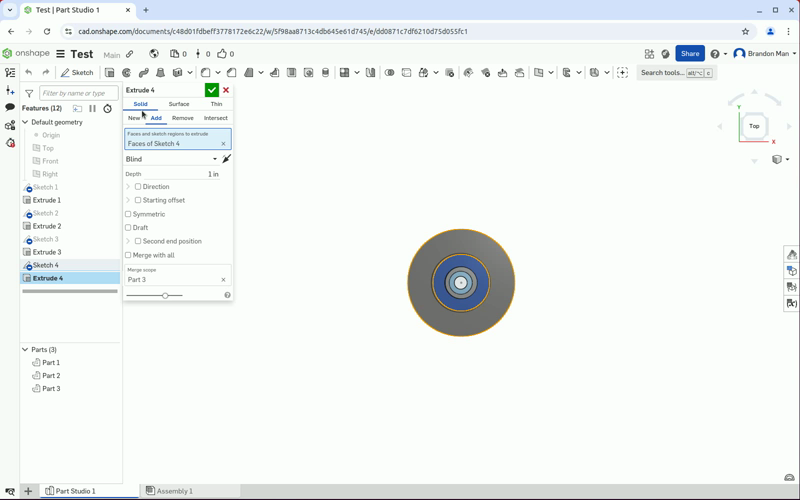
mouse_move(137, 120)
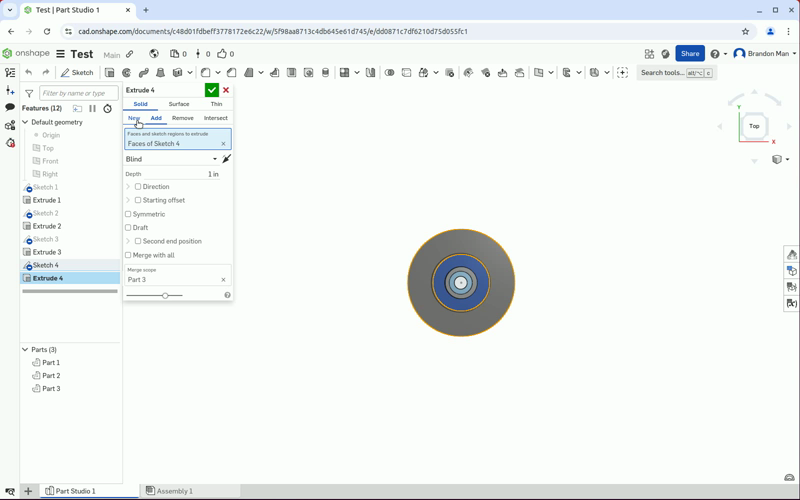
click(137, 120)
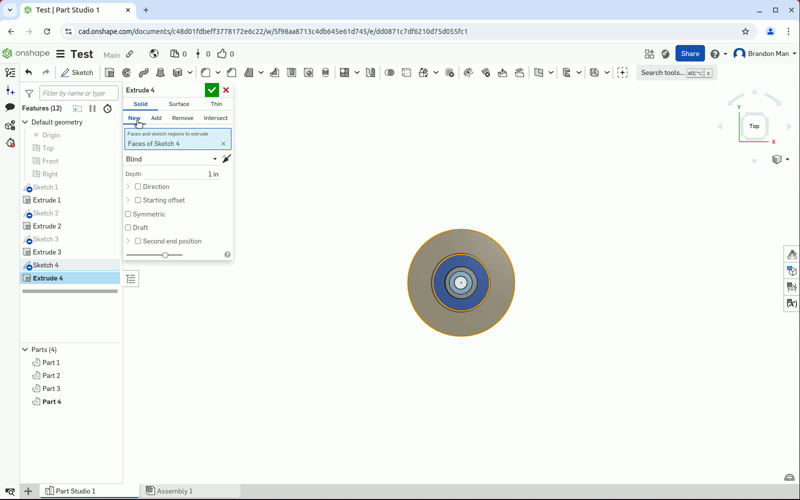
key(tab, 4)
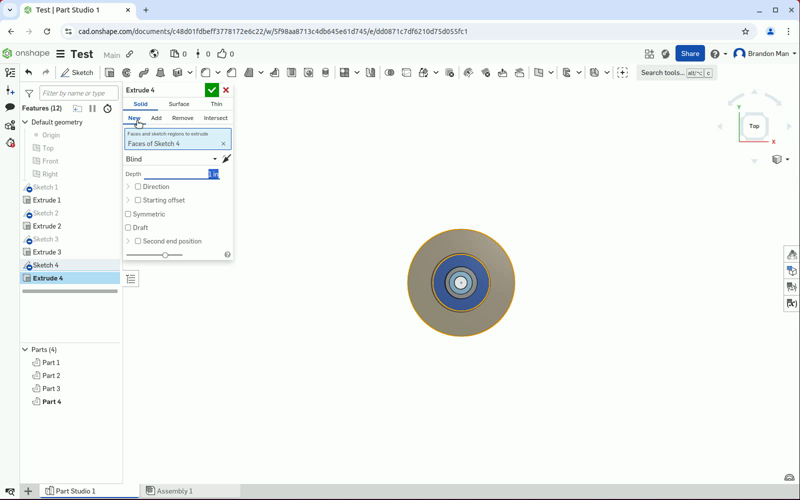
text(0.722)
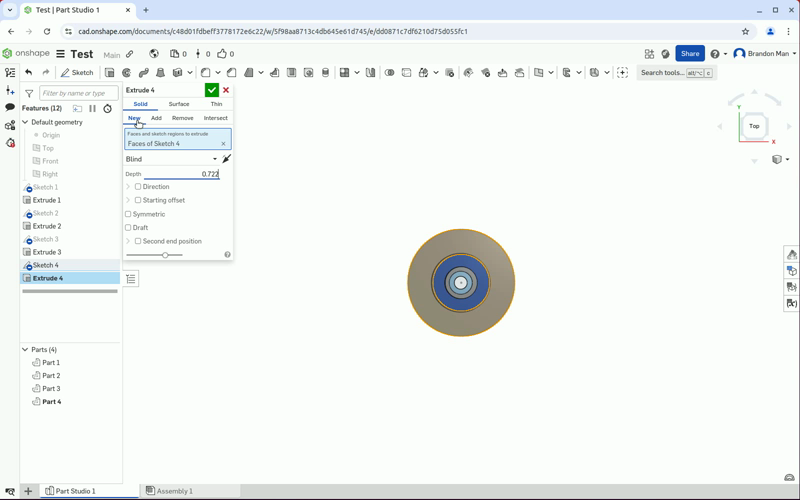
key(enter)
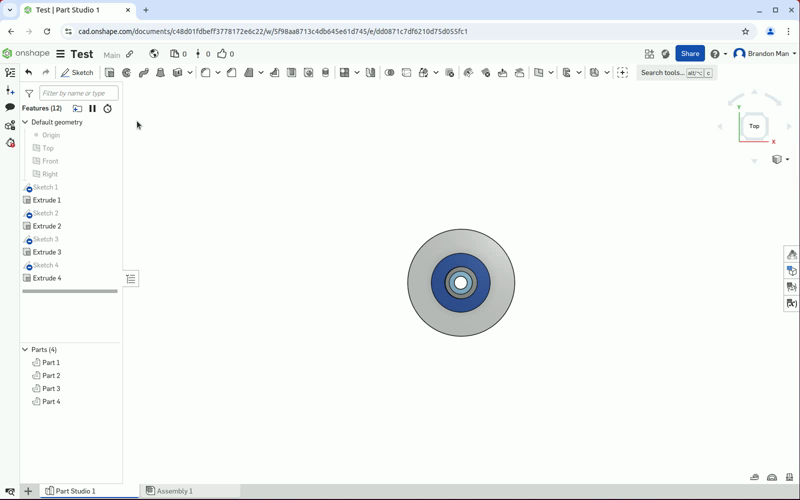
key(shift+h)
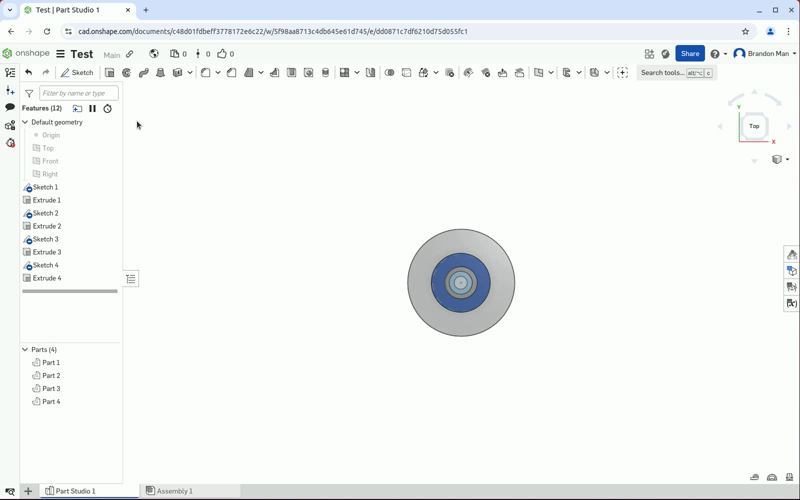
key(shift+h)
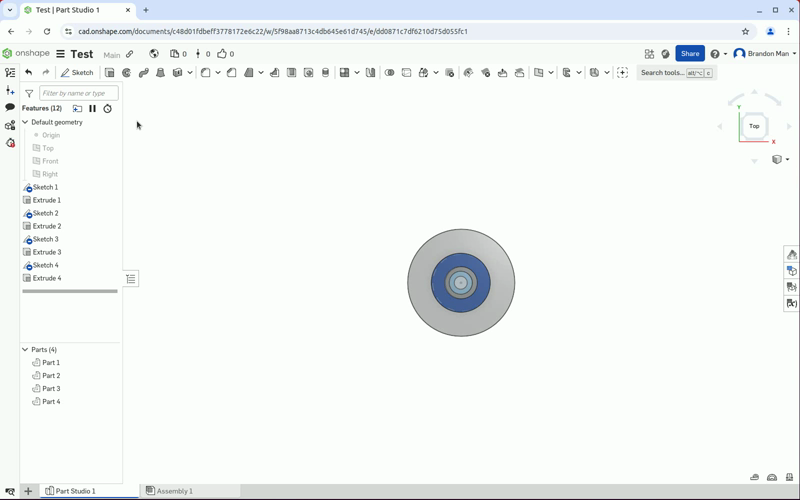
key(shift+7)
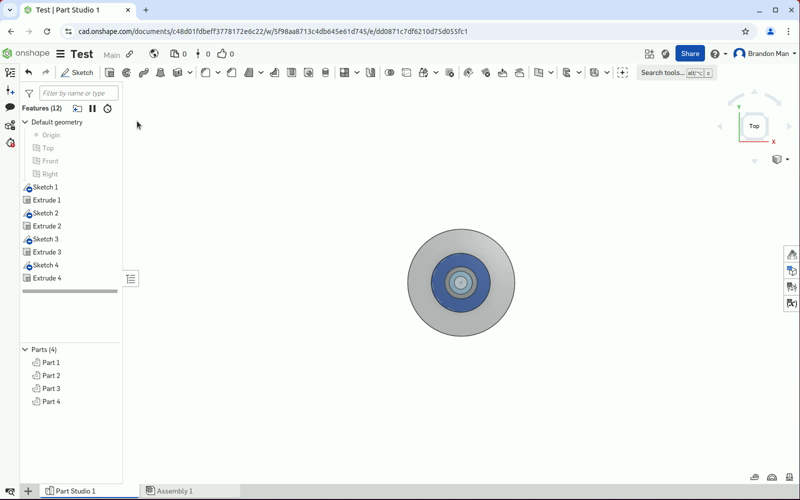
key(up, 3)
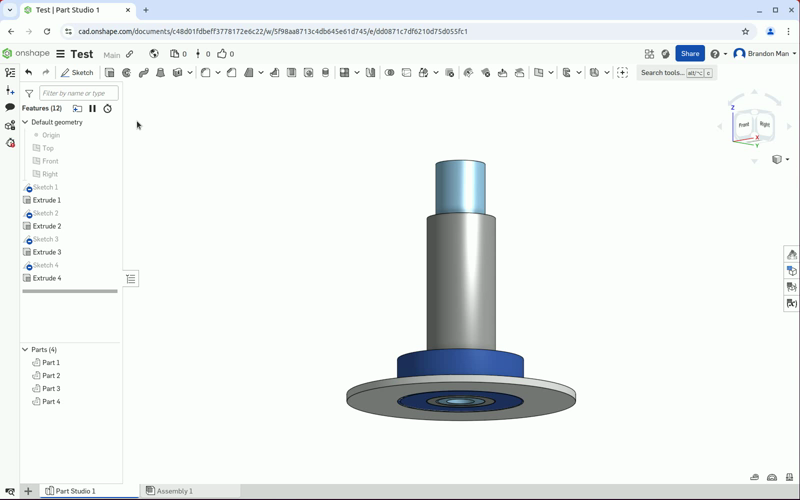
key(left, 3)
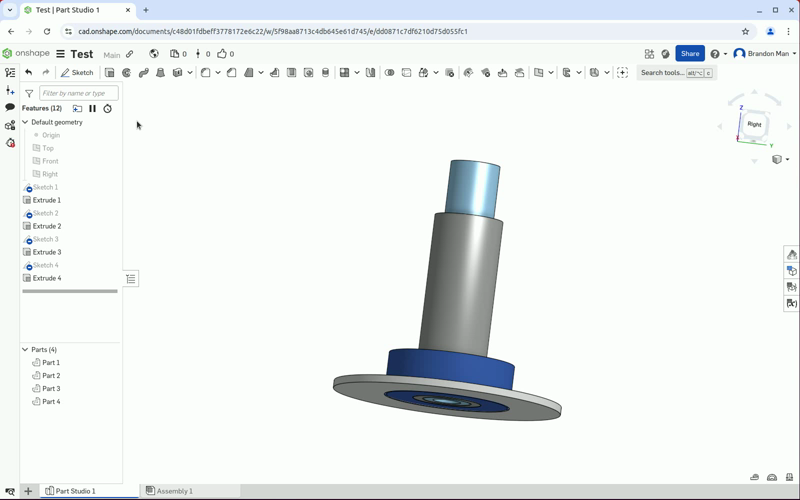
key(right, 3)
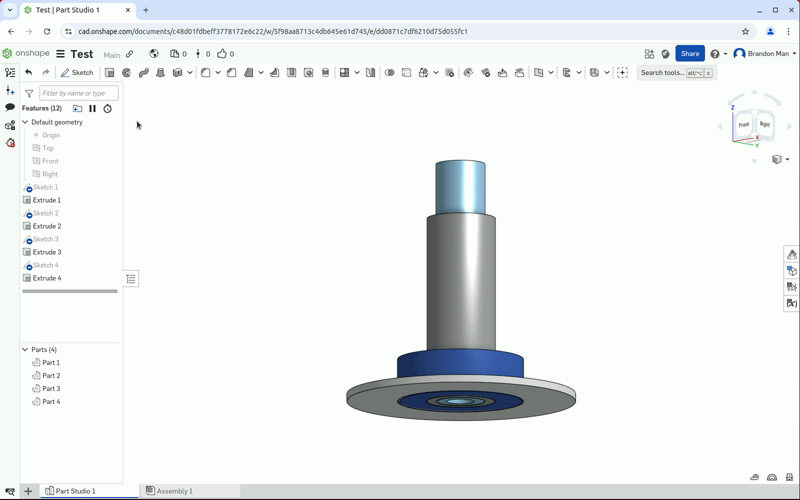
key(down, 3)
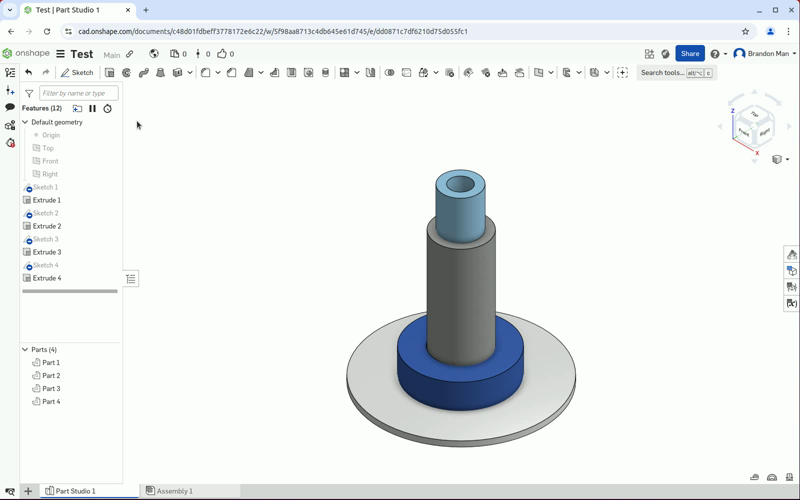
mouse_move(73, 189)
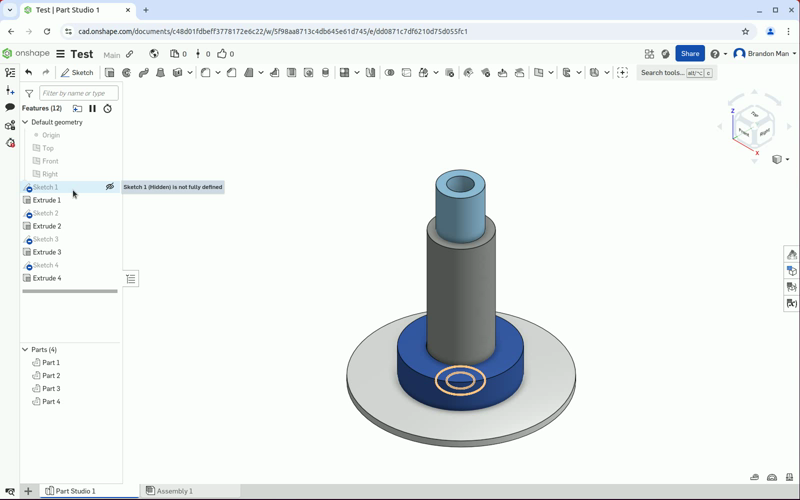
click(73, 189)